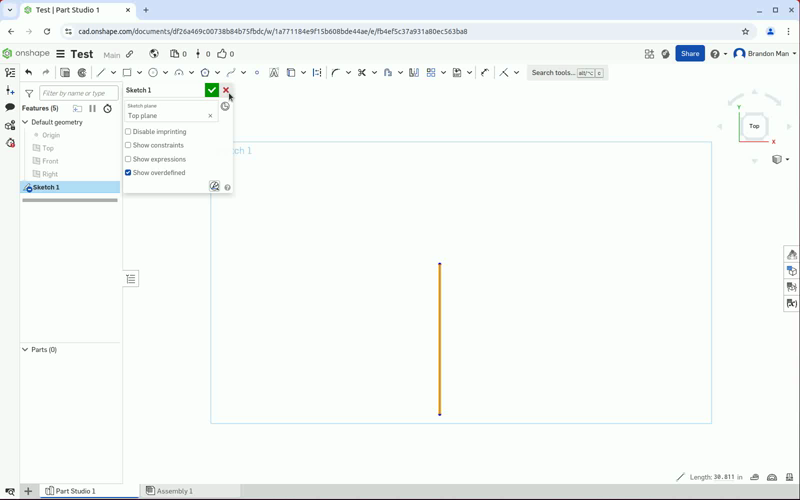
key(shift+h)
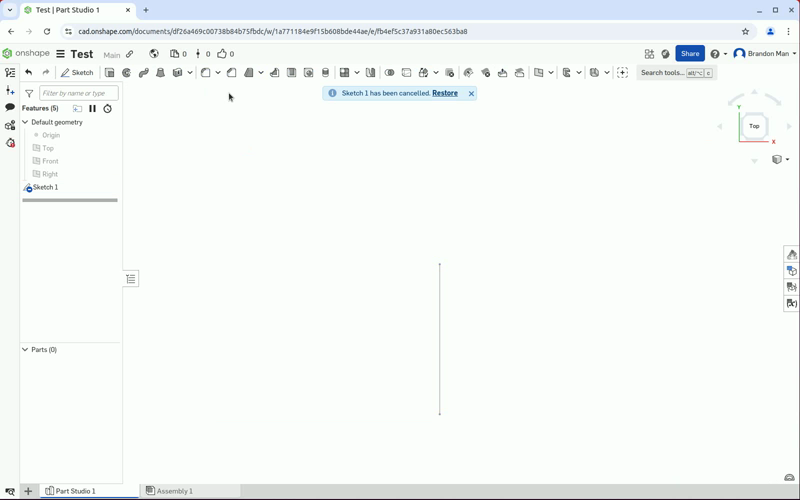
key(shift+s)
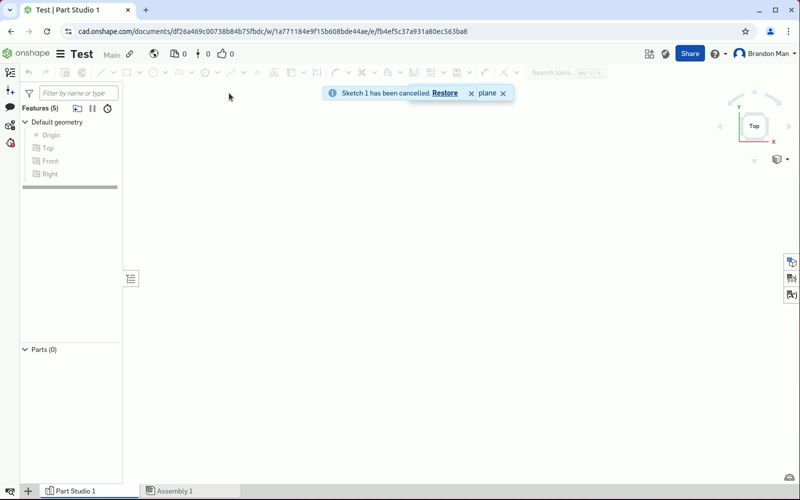
mouse_move(73, 150)
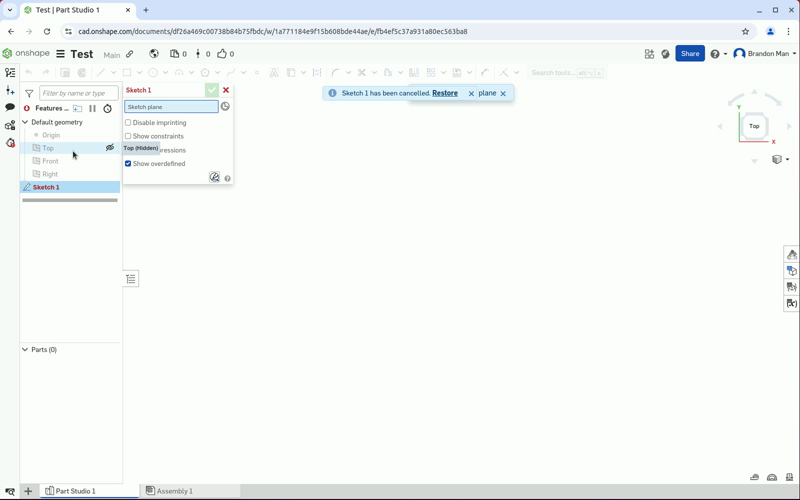
click(73, 150)
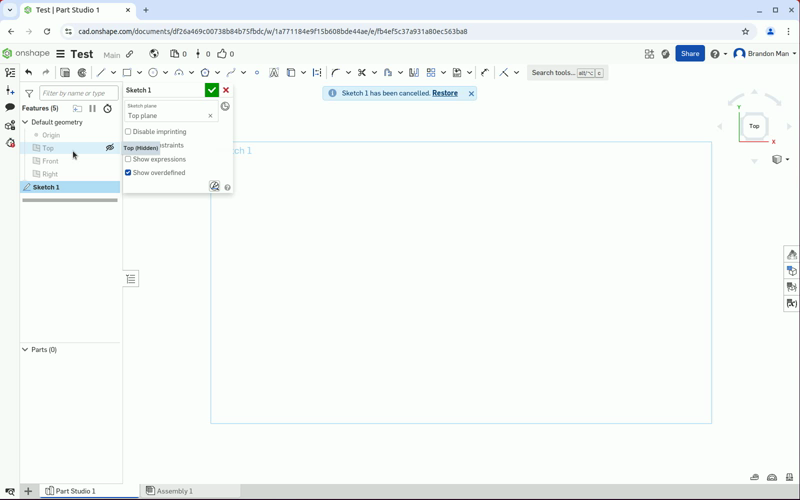
mouse_move(73, 352)
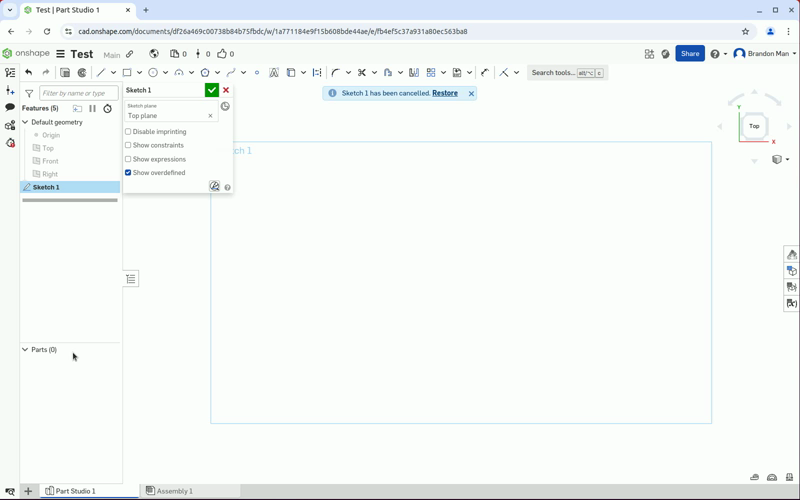
key(y)
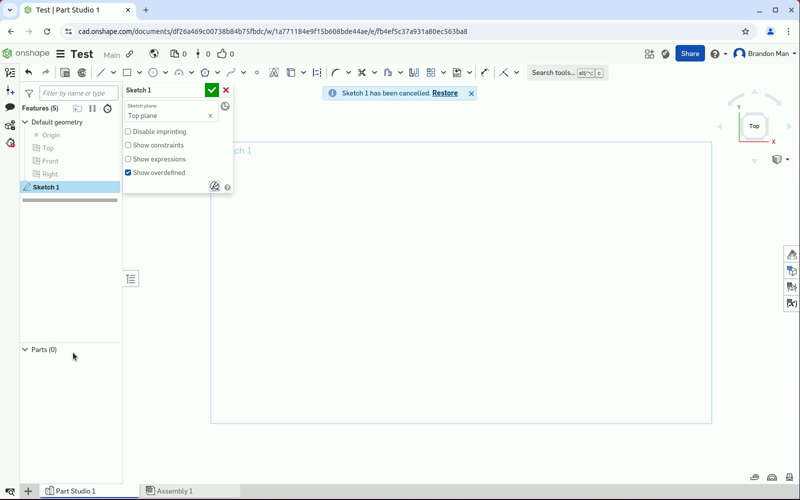
key(c)
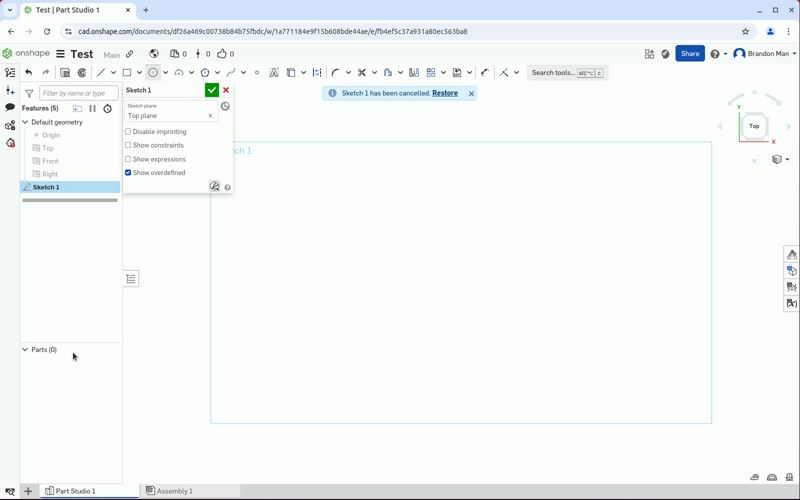
key_down(shift)
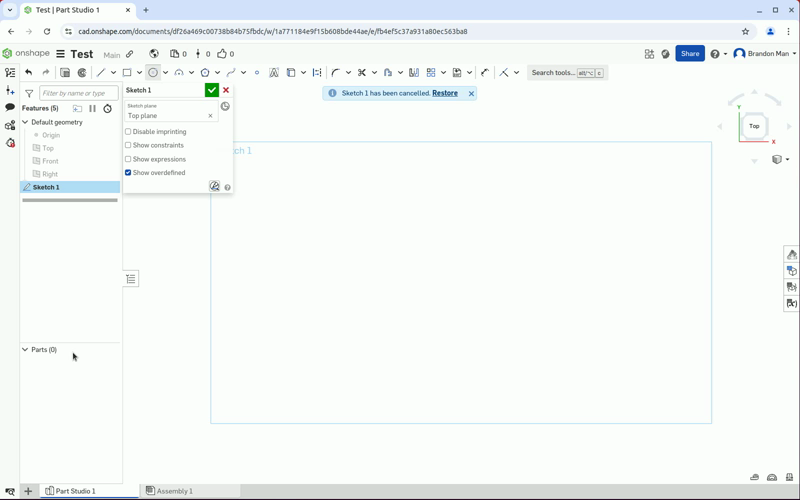
mouse_move(368, 189)
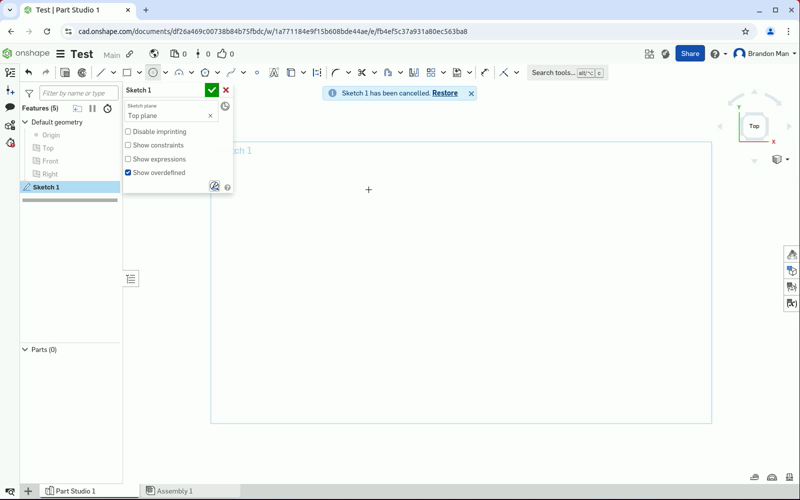
click(368, 189)
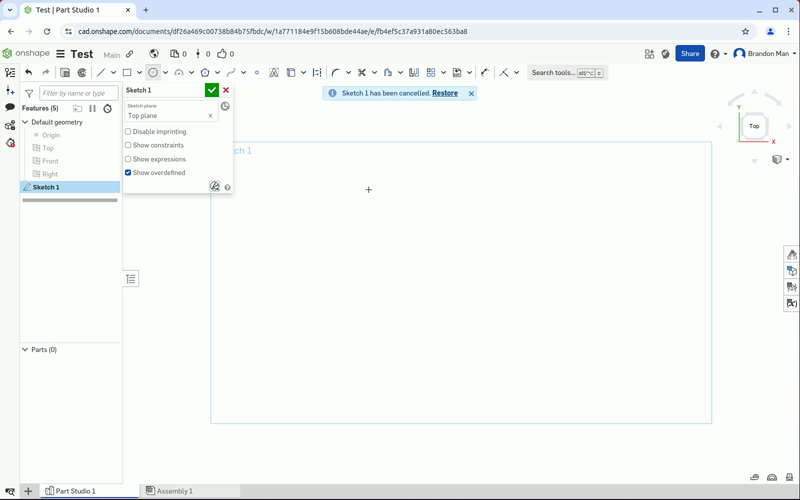
key_up(shift)
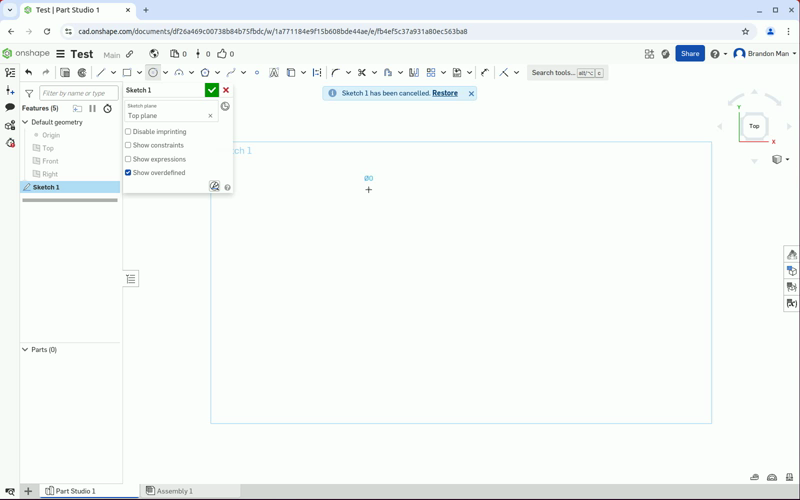
mouse_move(387, 189)
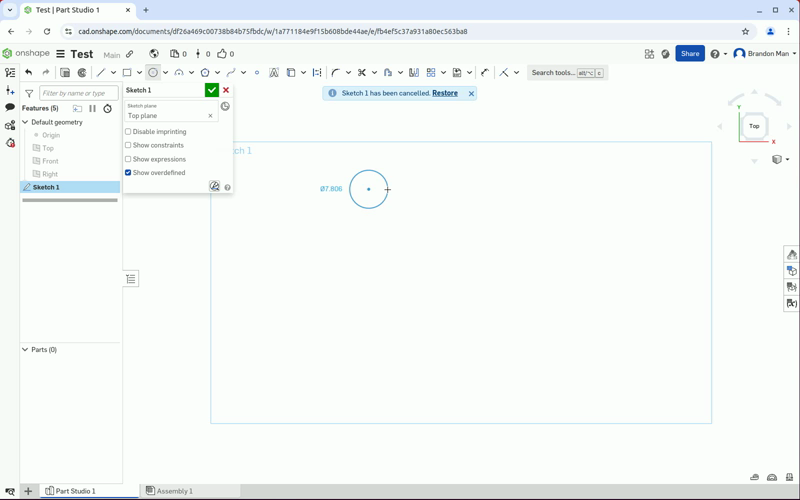
click(387, 189)
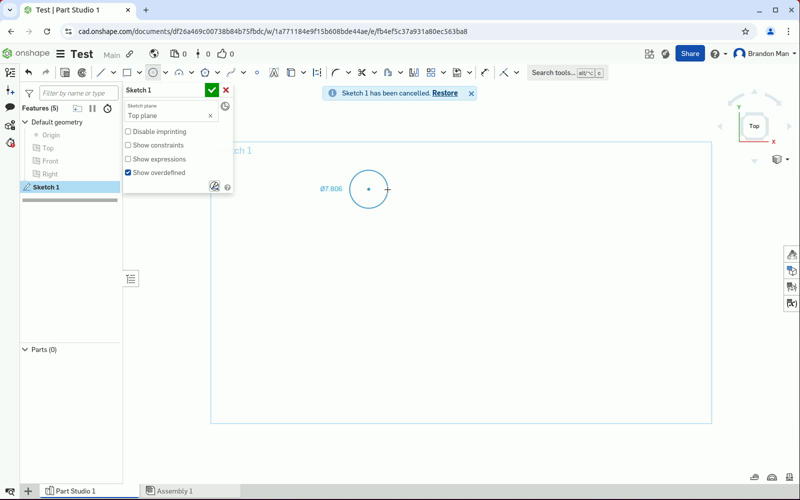
key(esc)
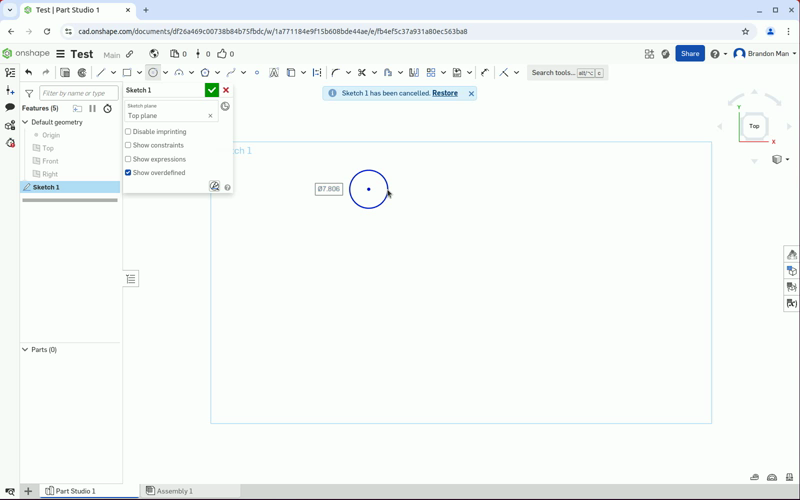
key(c)
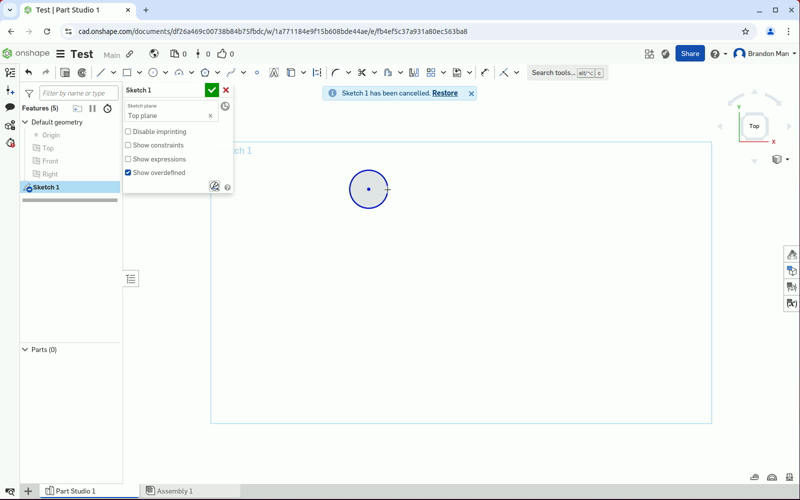
key_down(shift)
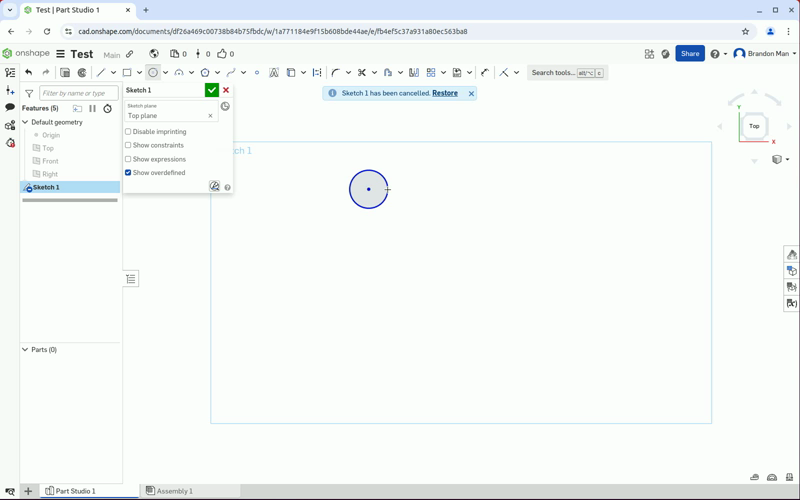
mouse_move(368, 189)
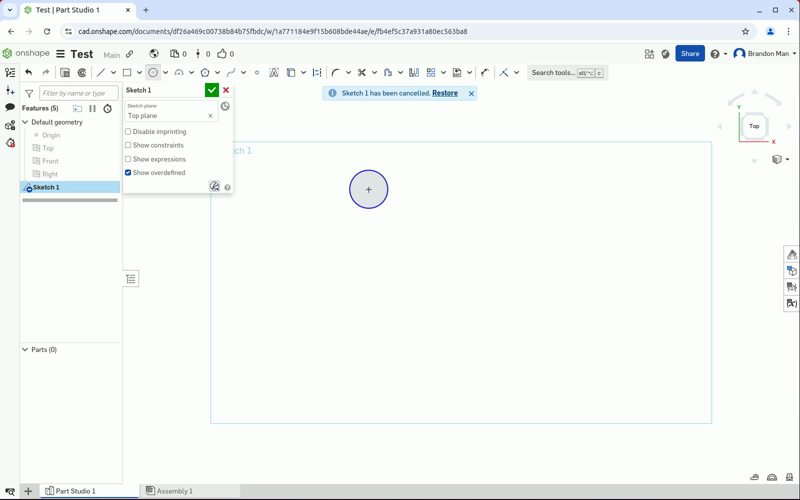
click(368, 189)
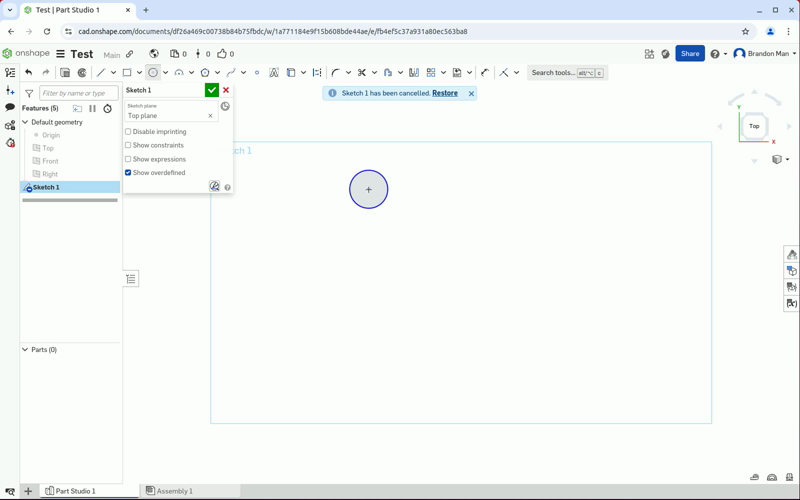
key_up(shift)
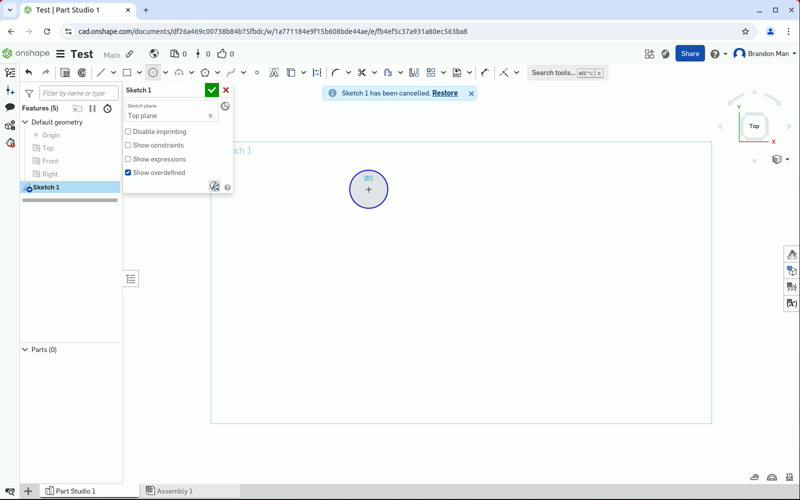
mouse_move(372, 189)
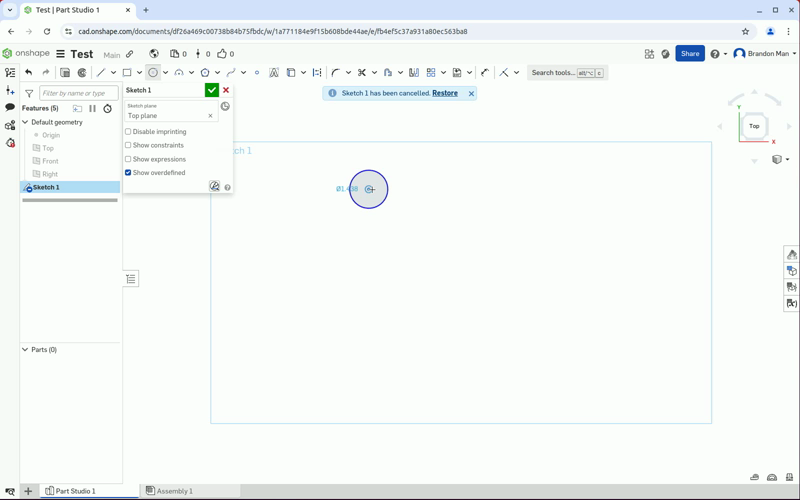
scroll(6)
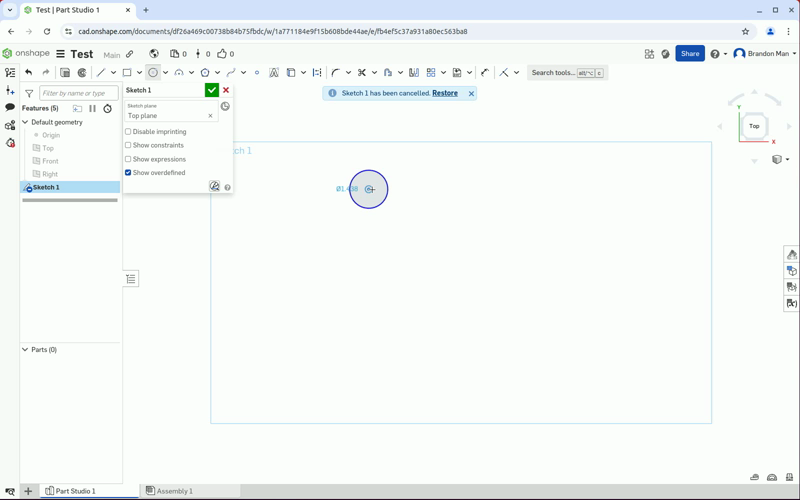
scroll(6)
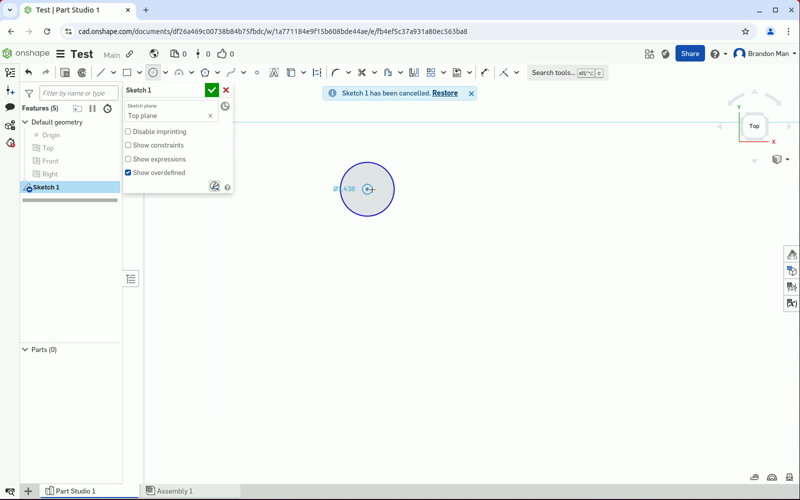
scroll(6)
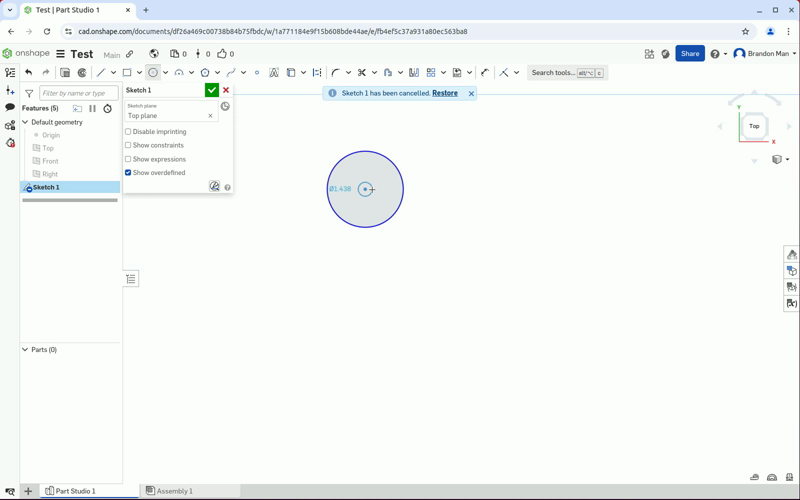
scroll(6)
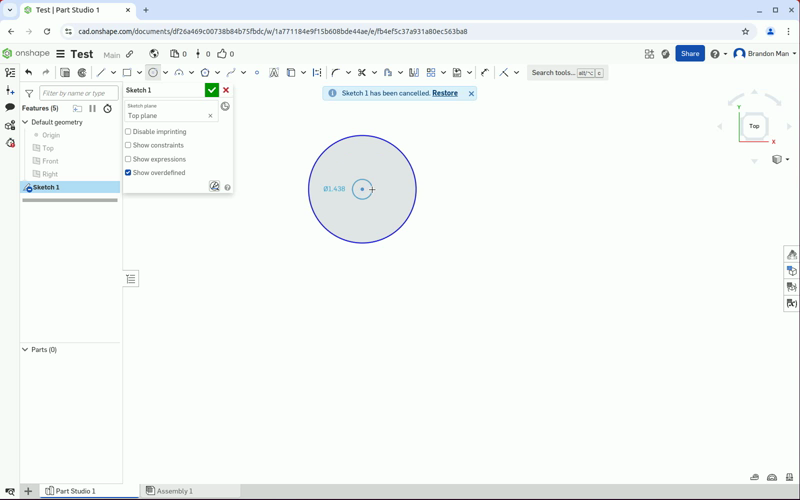
scroll(6)
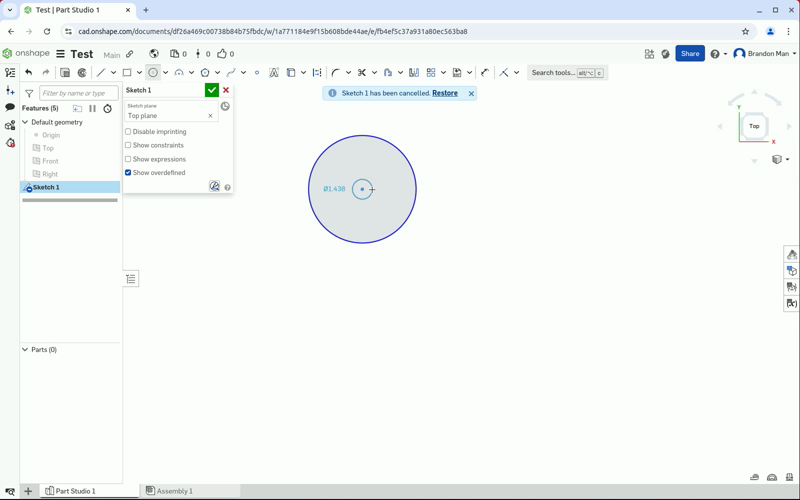
scroll(6)
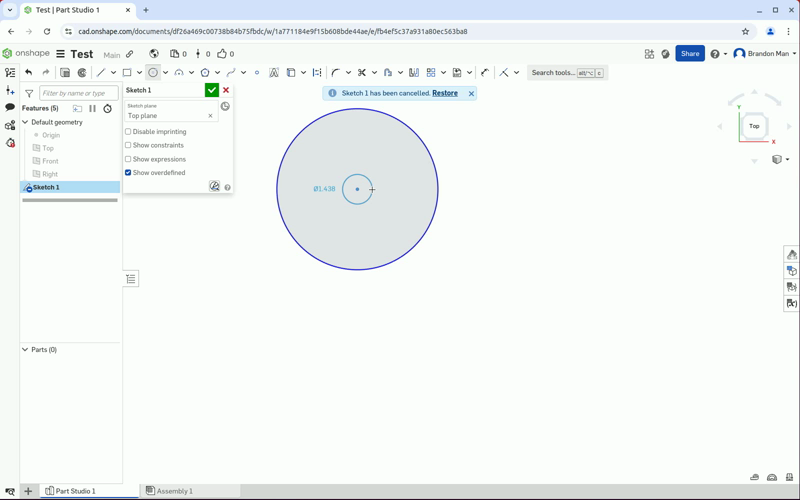
scroll(6)
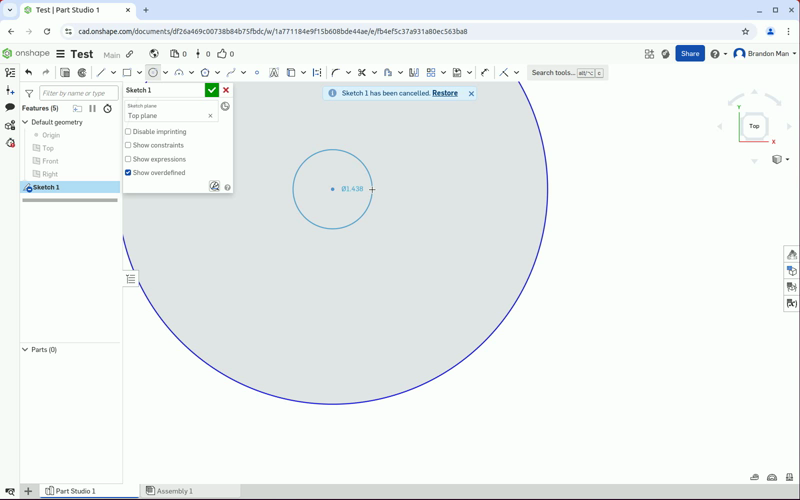
click(372, 189)
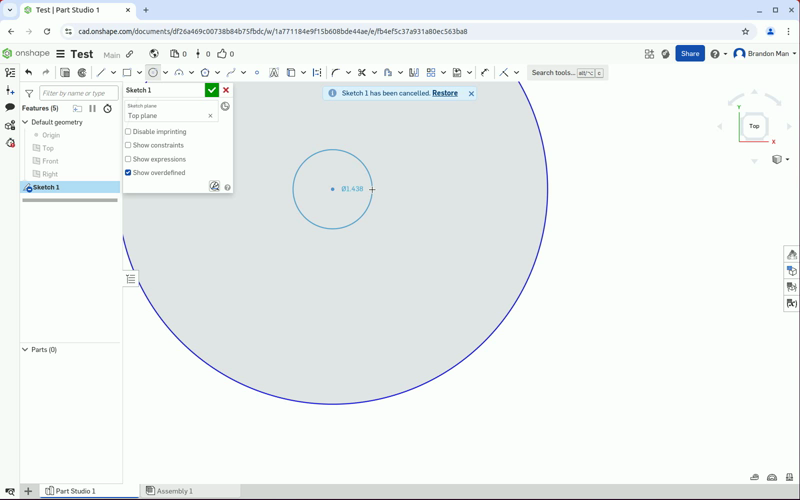
scroll(-6)
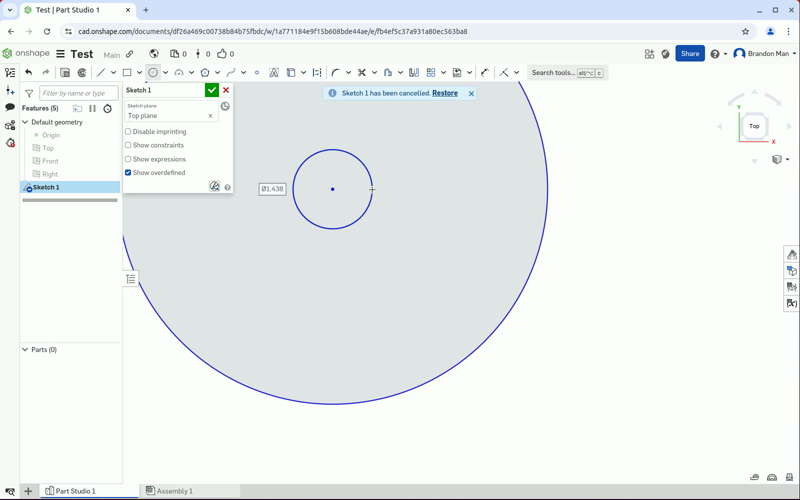
scroll(-6)
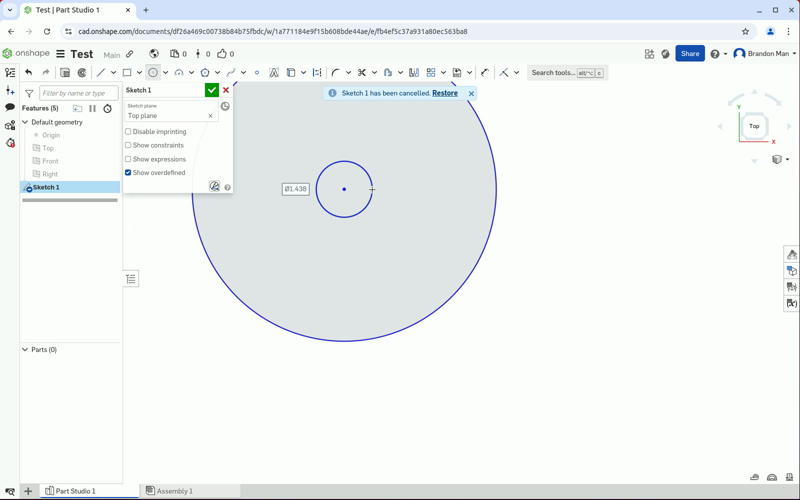
scroll(-6)
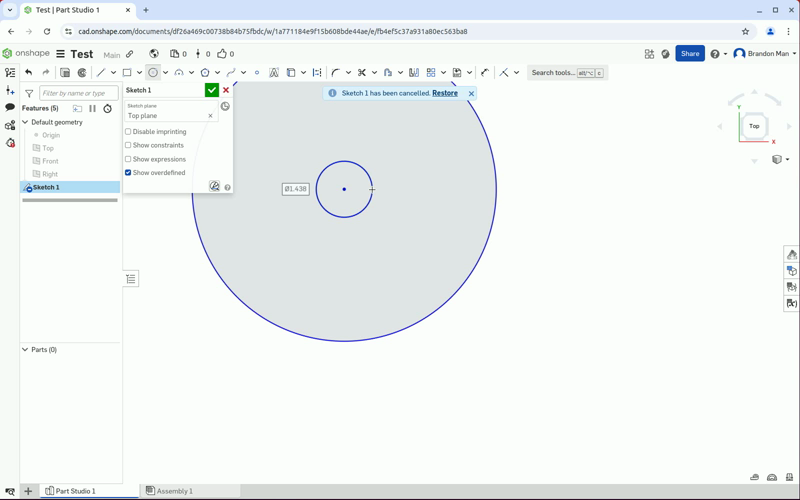
scroll(-6)
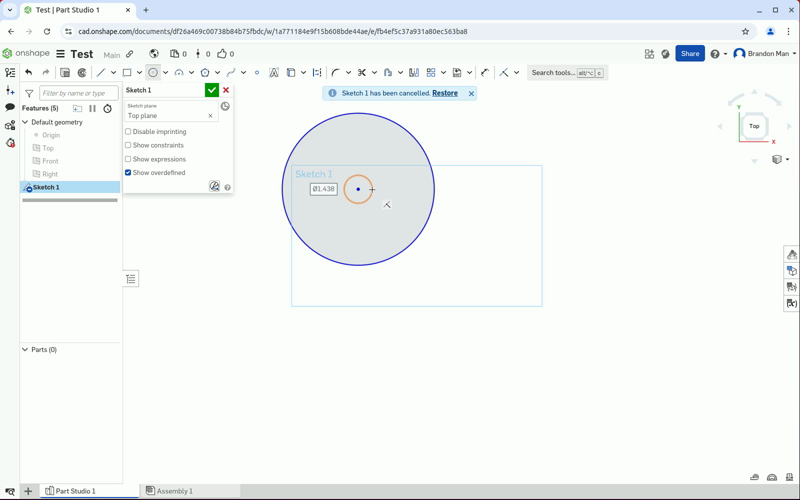
scroll(-6)
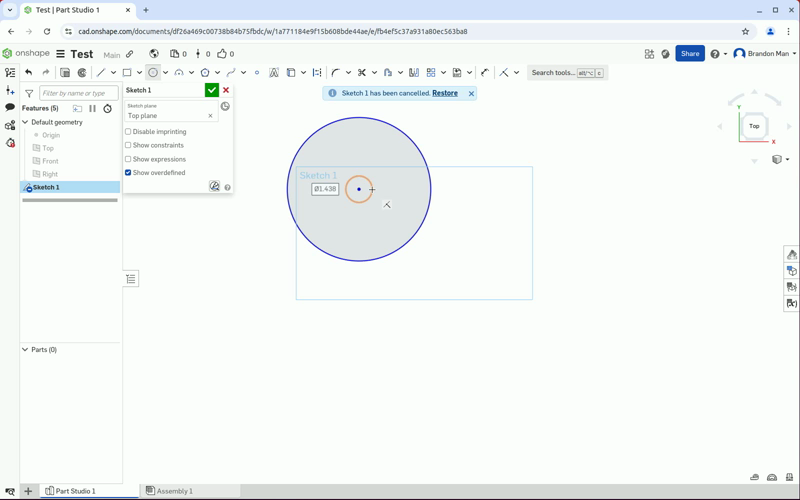
scroll(-6)
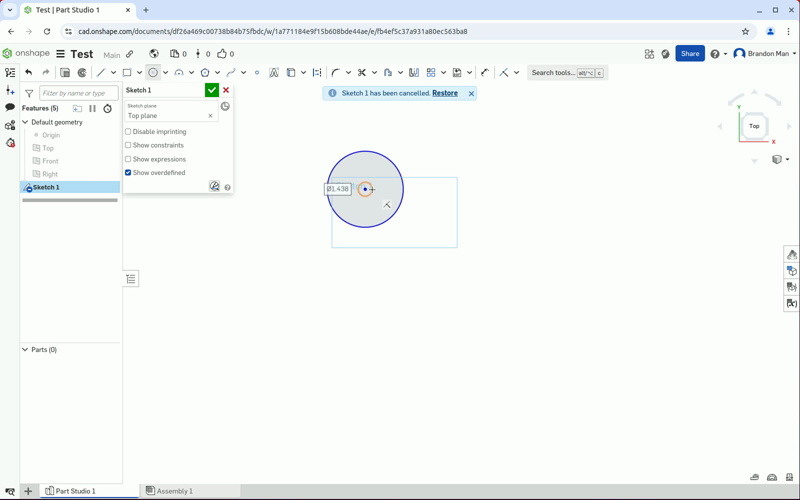
scroll(-6)
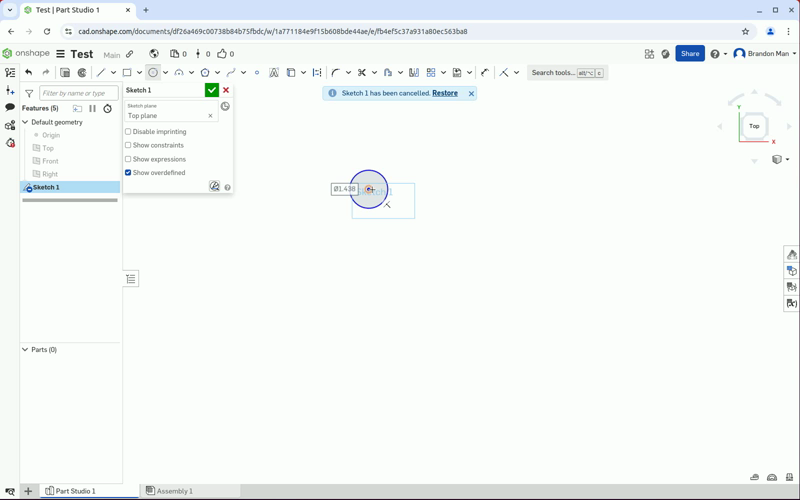
key(esc)
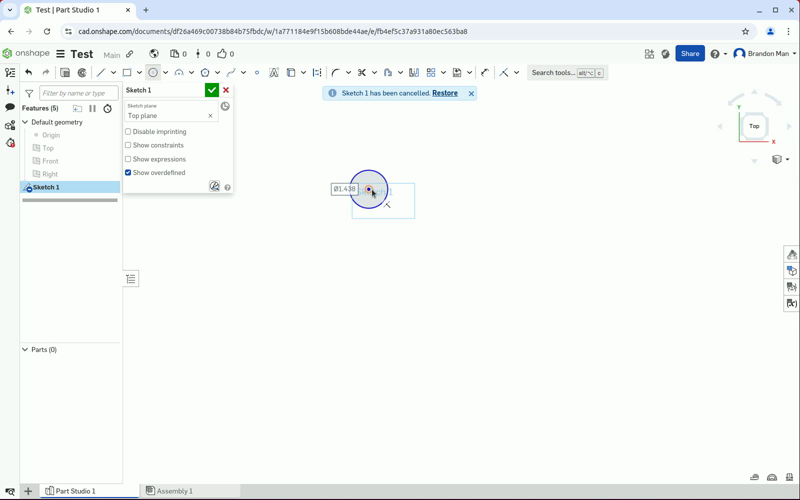
mouse_move(363, 188)
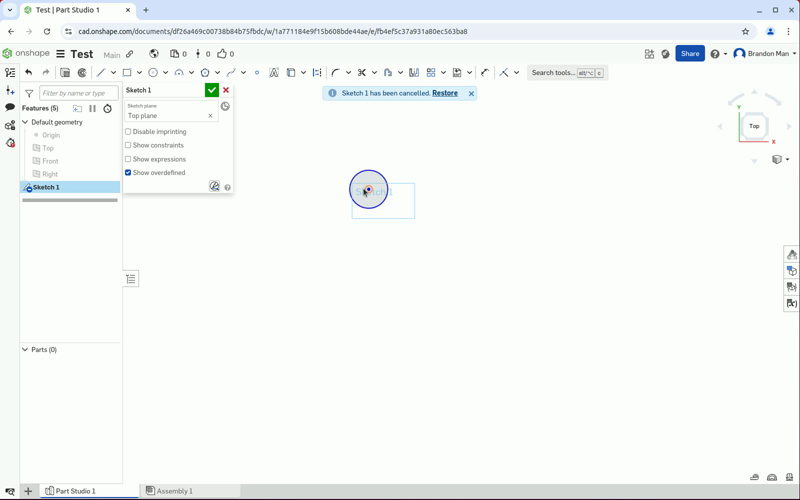
scroll(6)
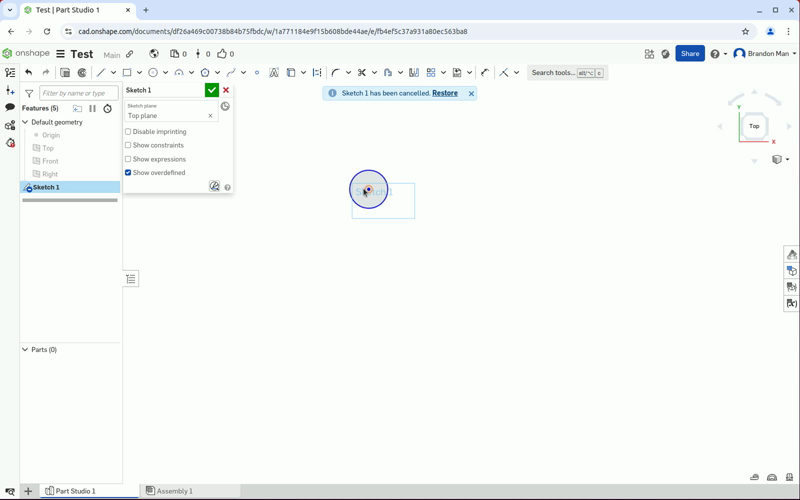
scroll(6)
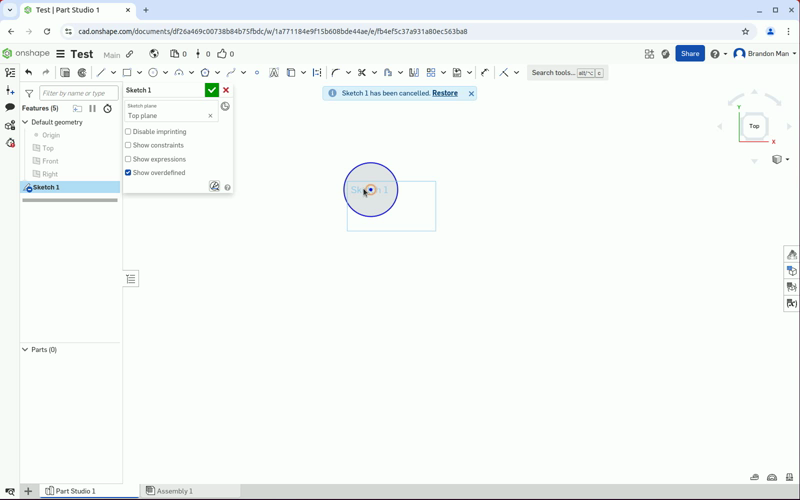
scroll(6)
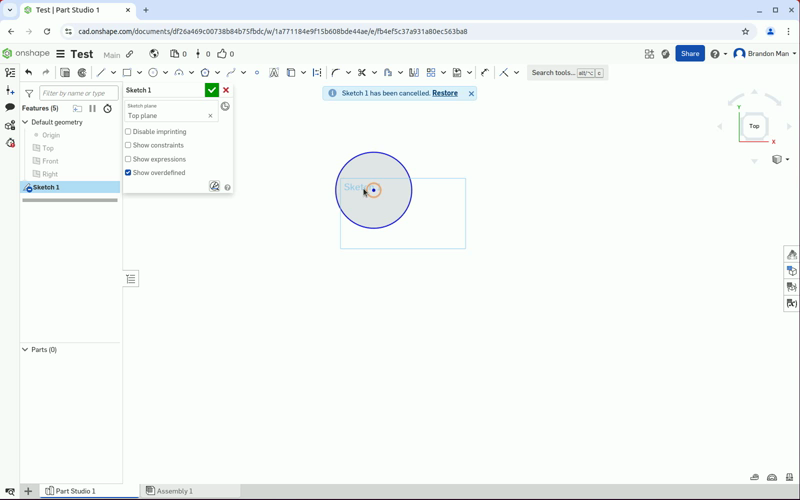
scroll(6)
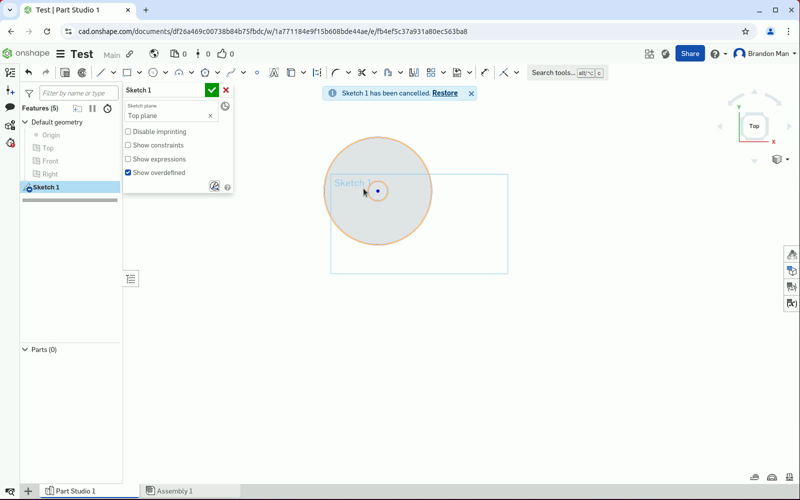
scroll(6)
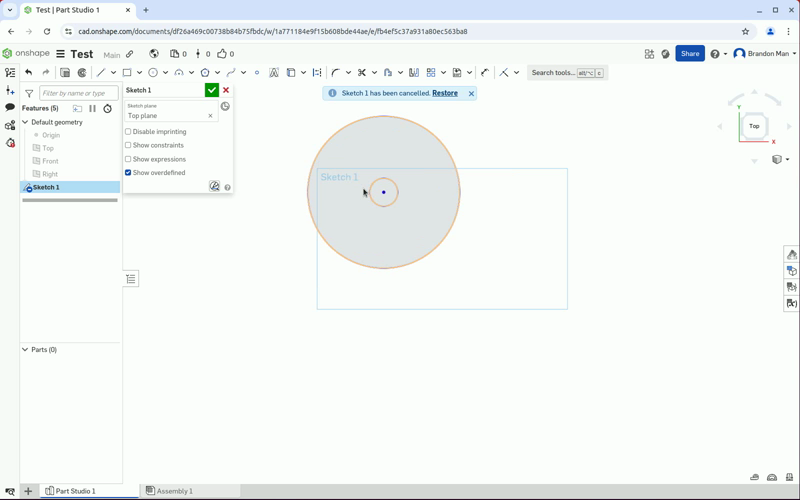
scroll(6)
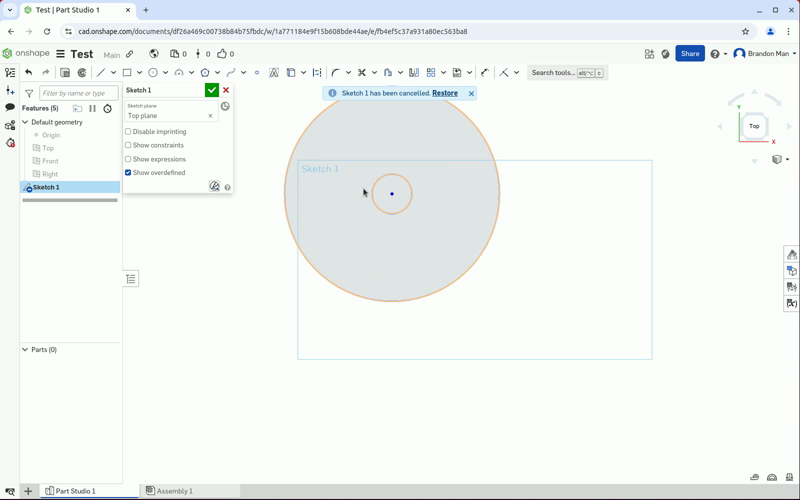
scroll(6)
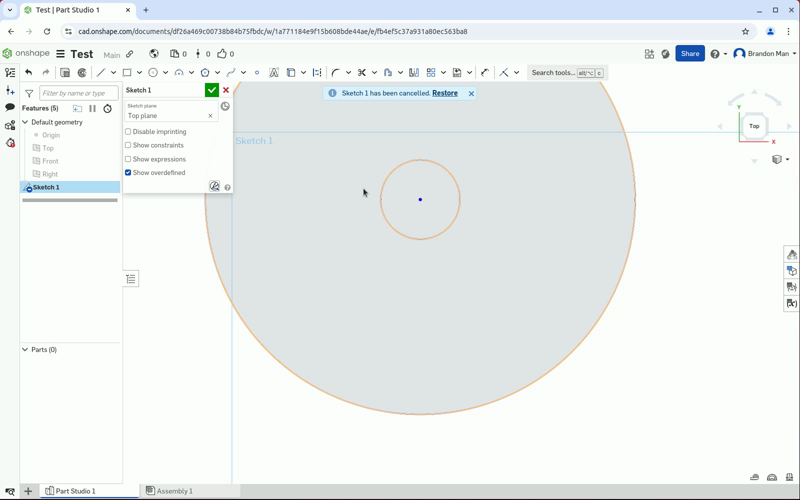
click(363, 188)
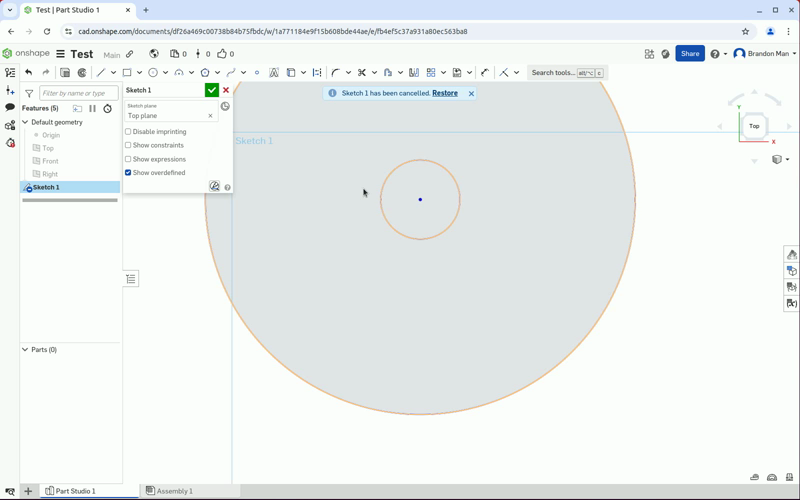
scroll(-6)
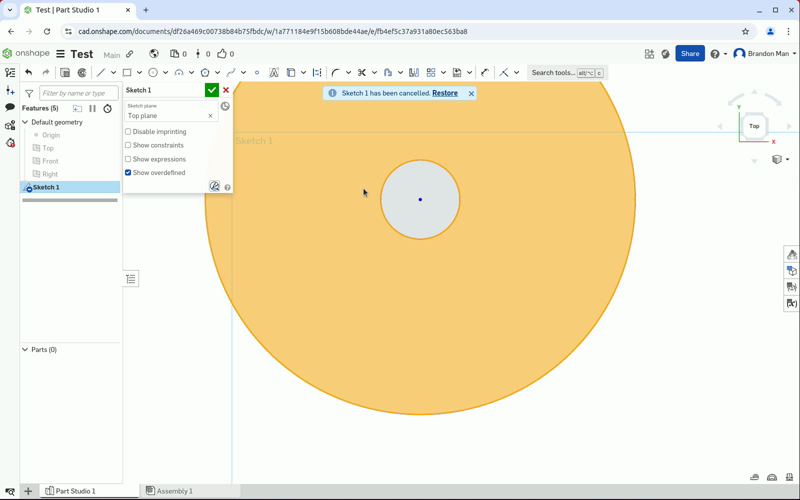
scroll(-6)
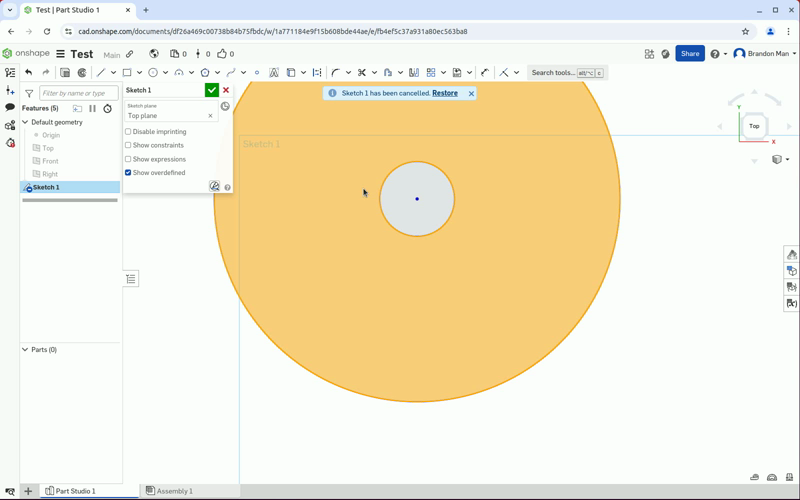
scroll(-6)
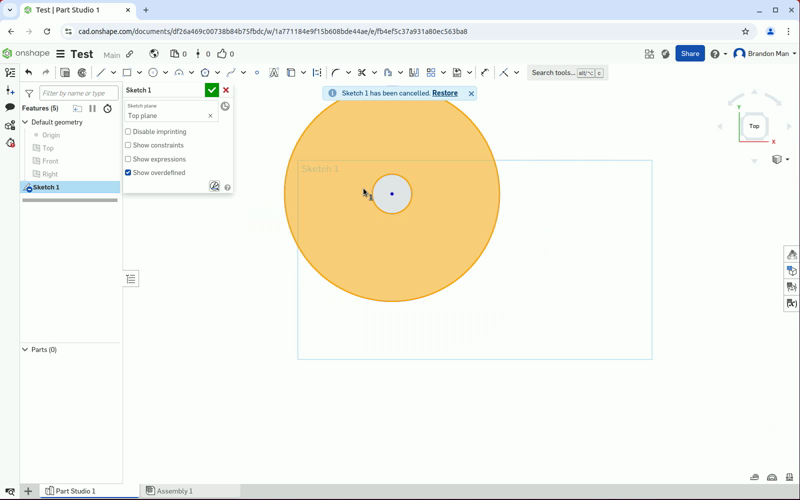
scroll(-6)
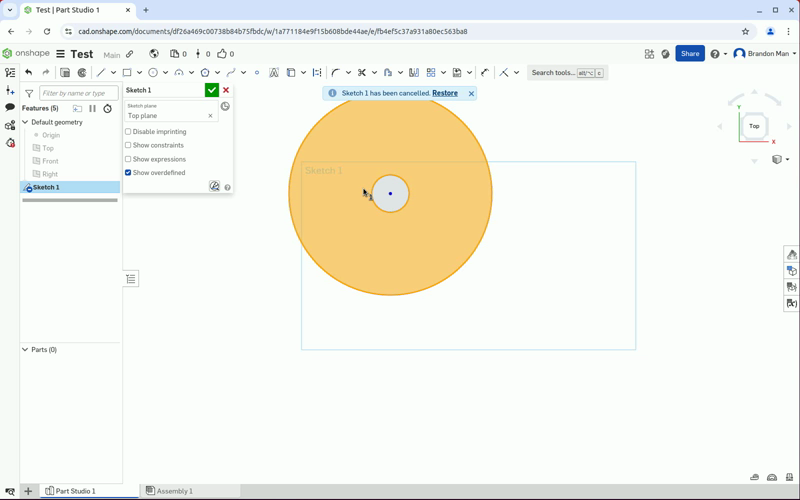
scroll(-6)
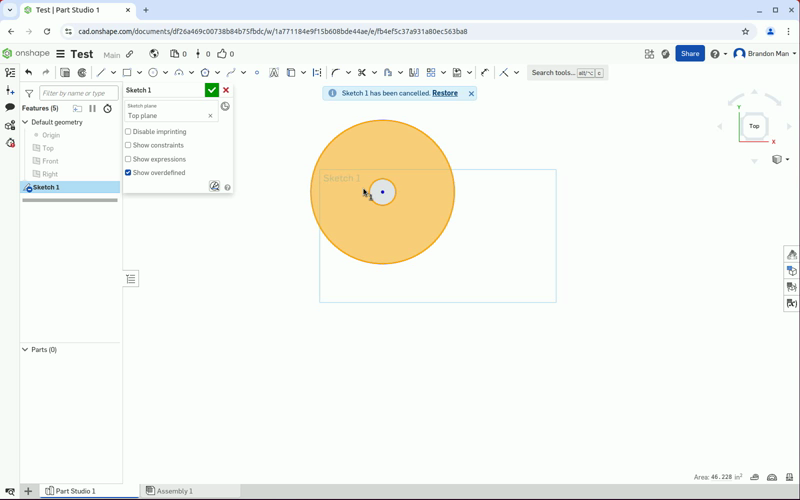
scroll(-6)
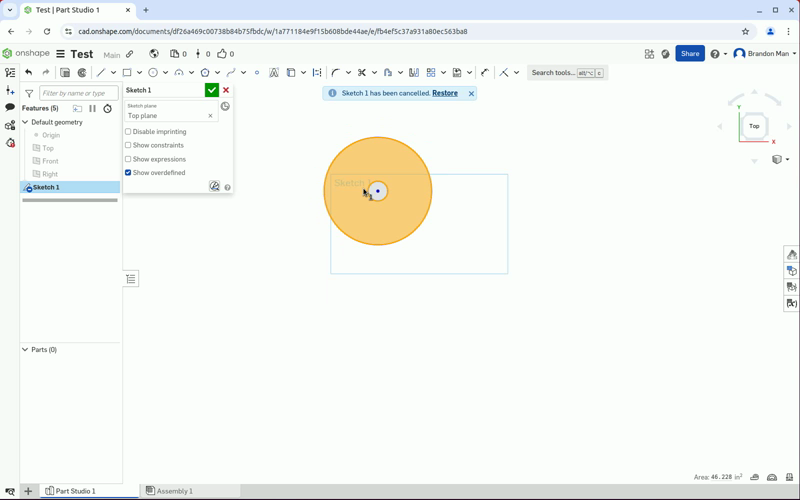
scroll(-6)
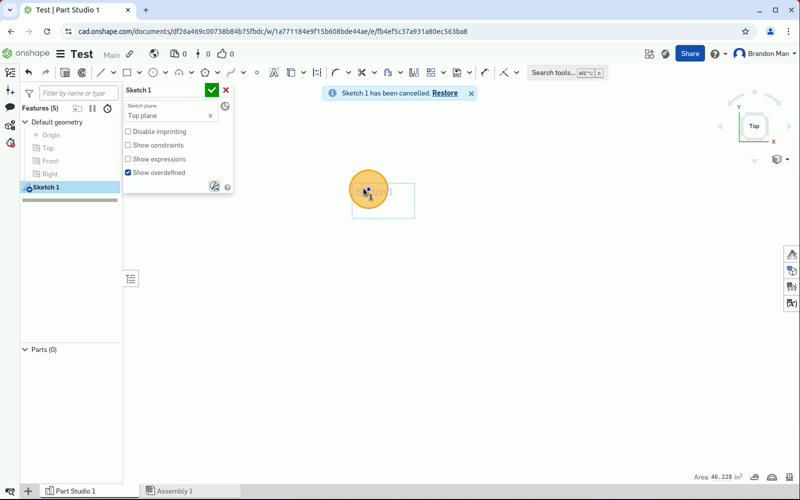
mouse_move(73, 352)
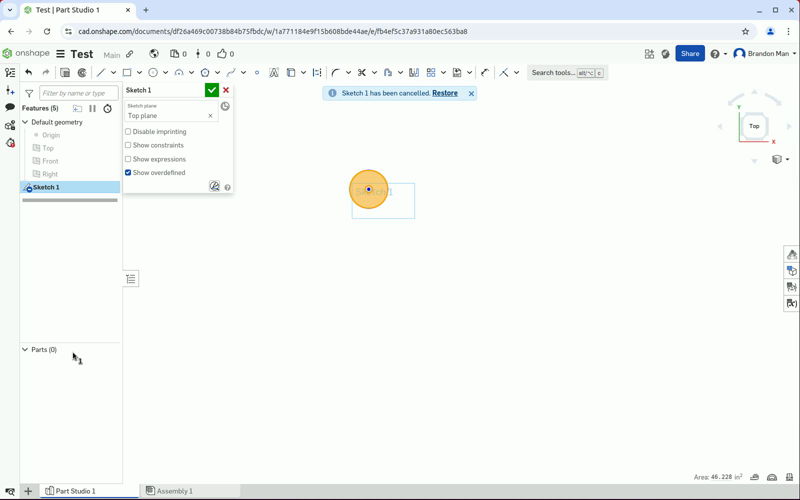
key(shift+y)
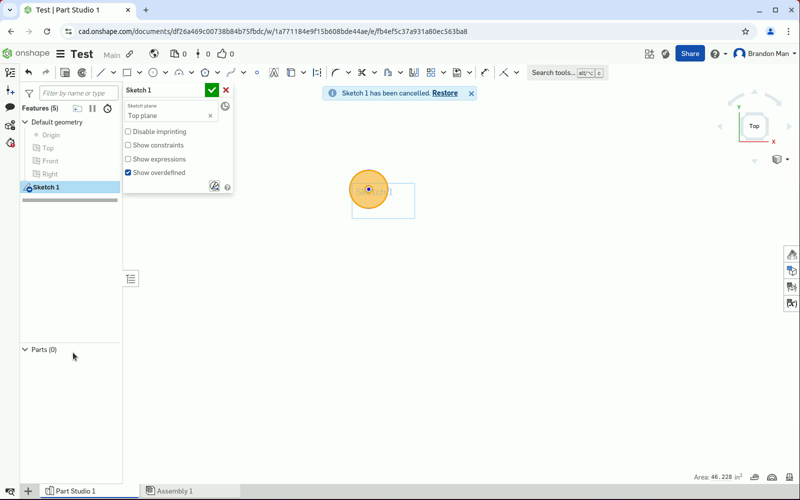
key(shift+e)
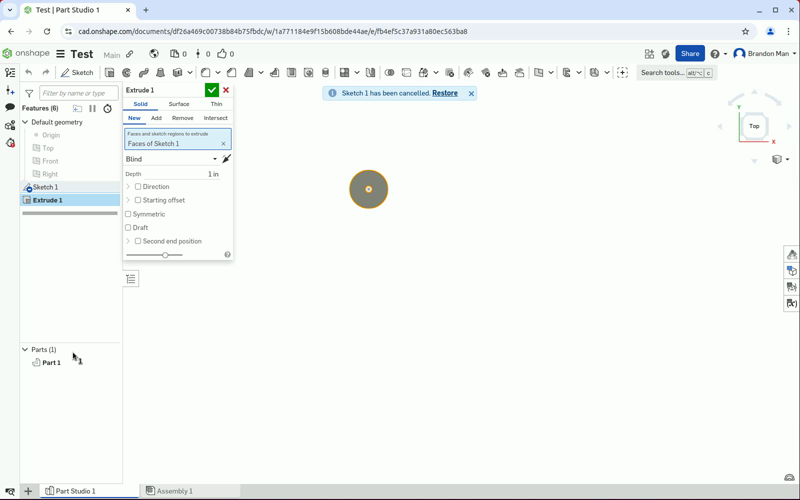
mouse_move(143, 106)
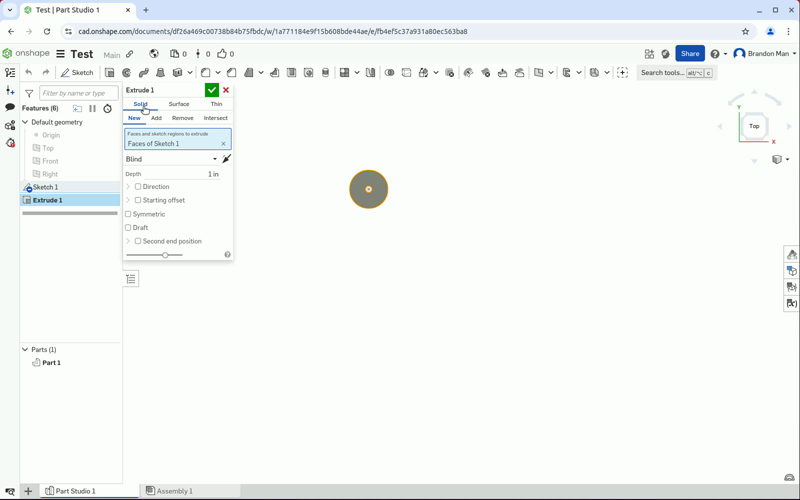
click(143, 106)
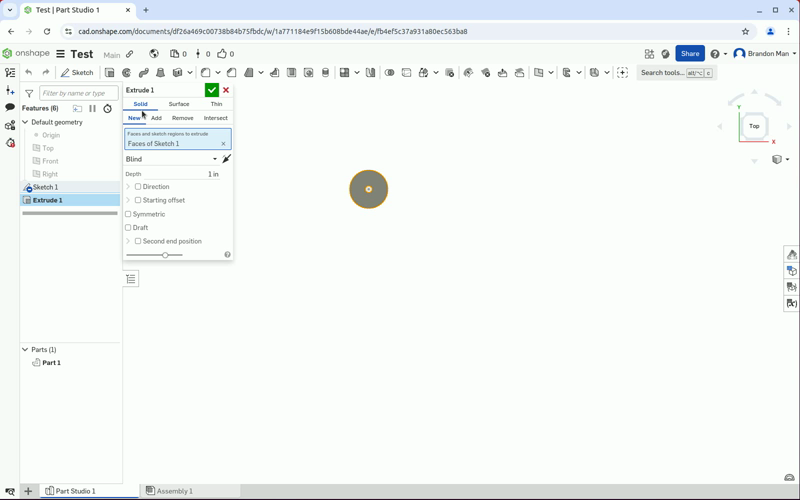
mouse_move(137, 120)
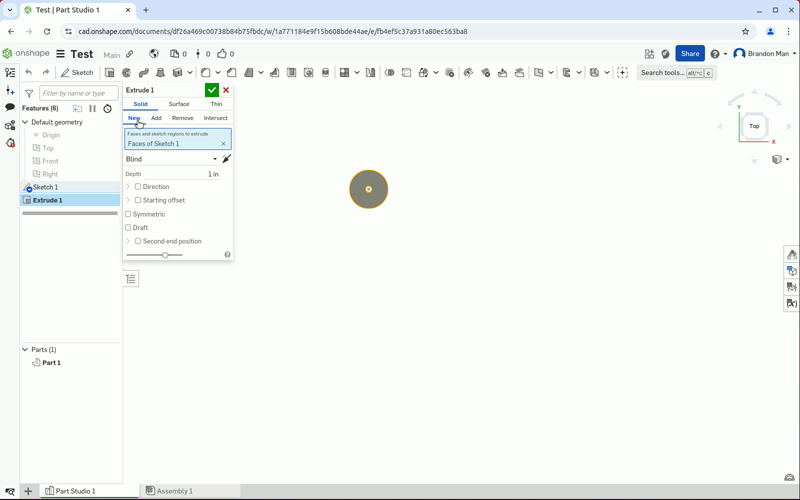
click(137, 120)
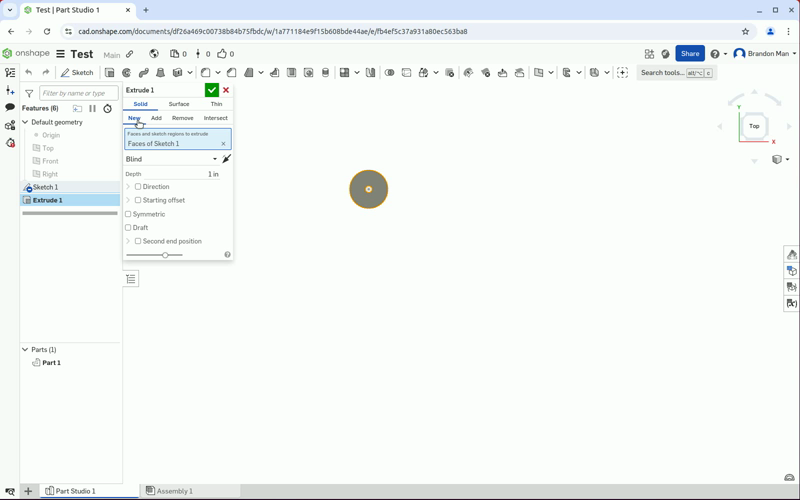
key(tab, 4)
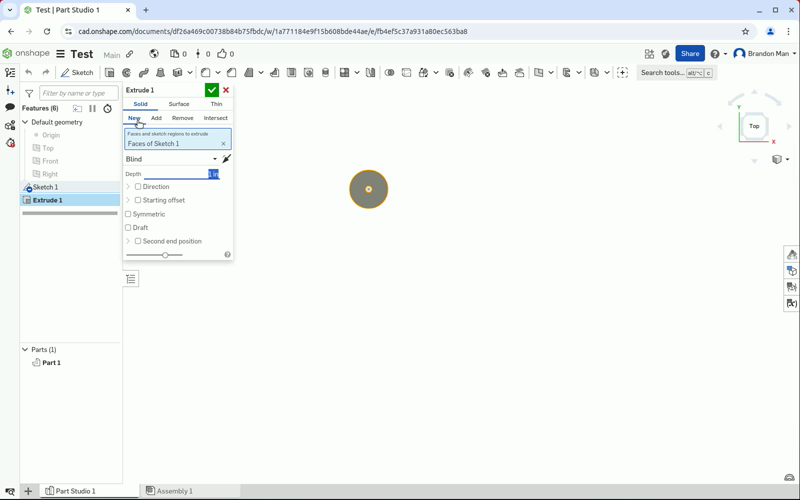
text(2.166)
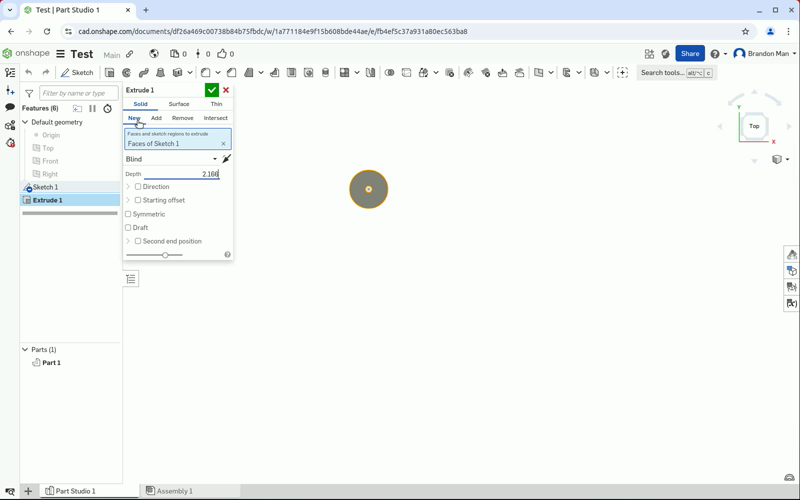
key(enter)
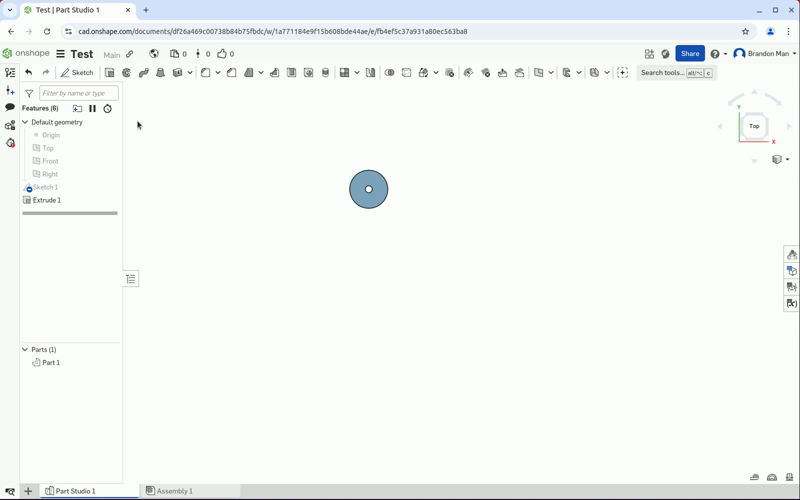
key(shift+h)
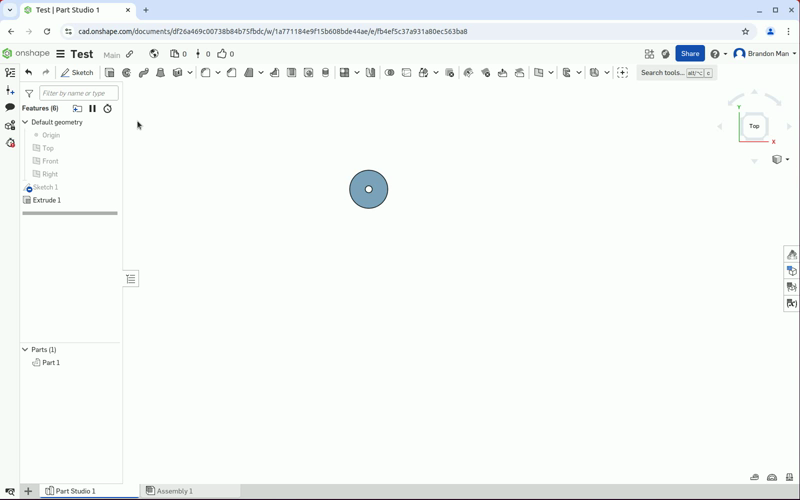
key(shift+h)
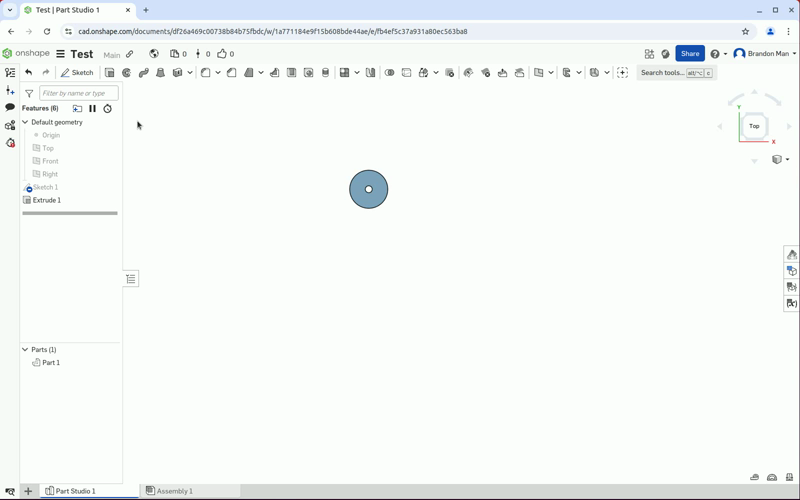
mouse_move(73, 189)
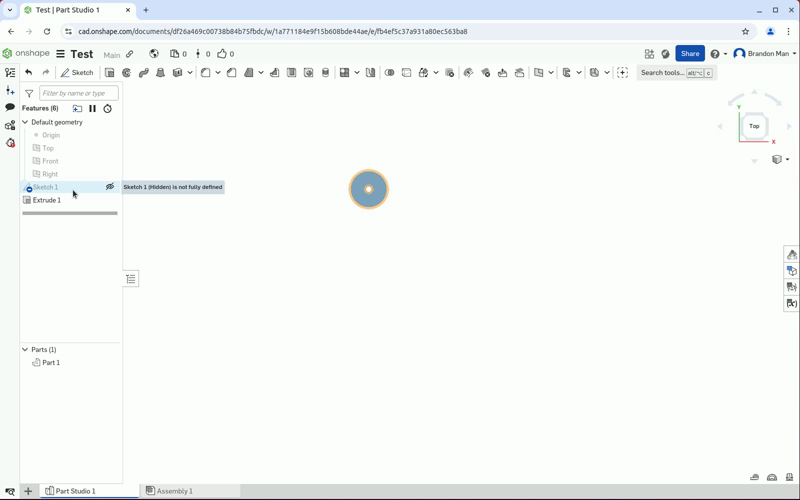
click(73, 189)
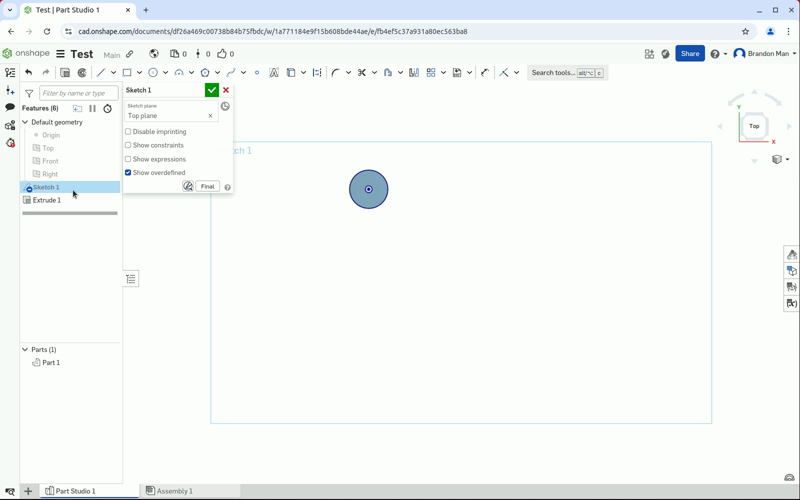
mouse_move(229, 92)
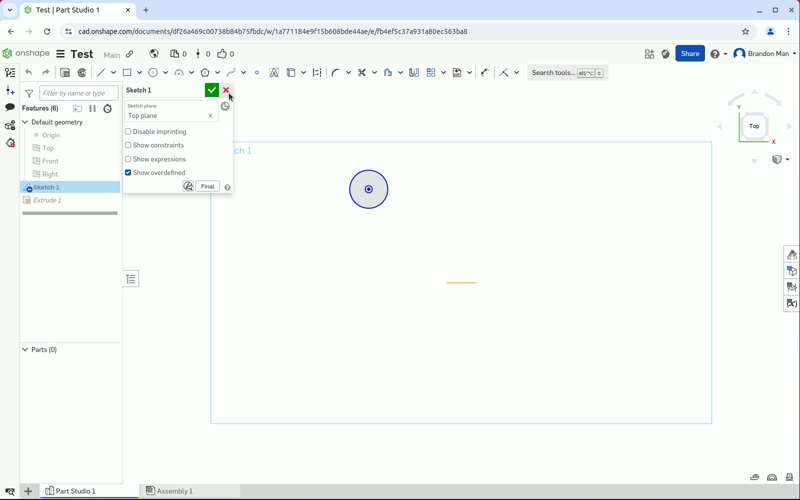
click(229, 92)
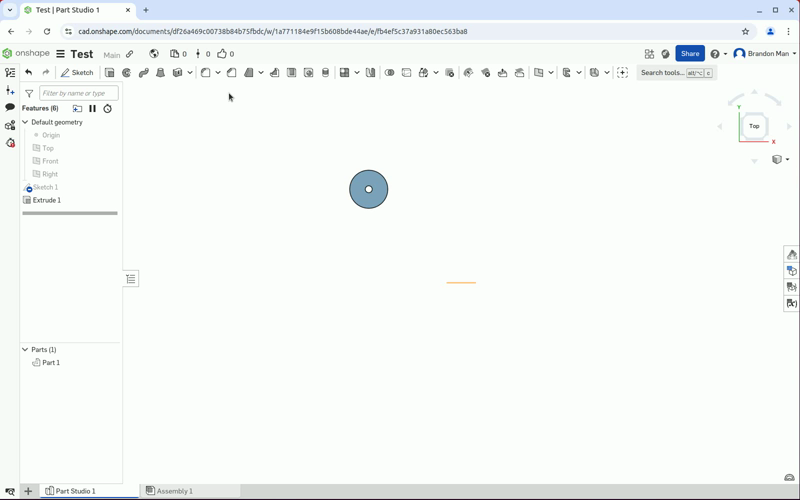
mouse_move(541, 75)
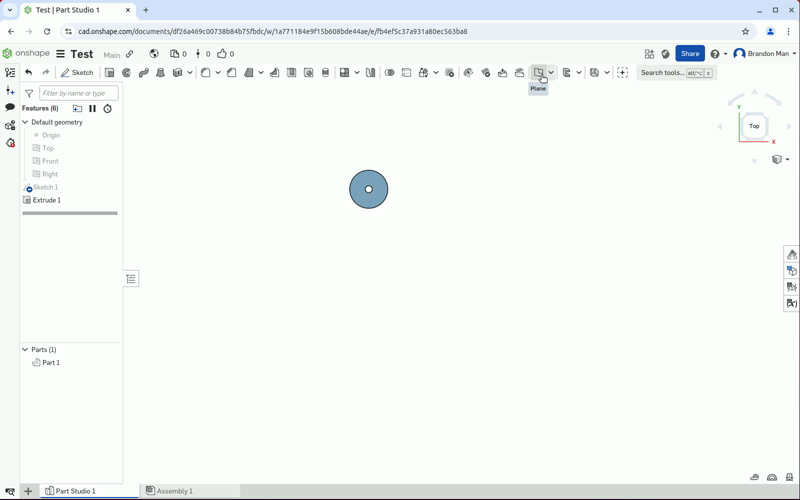
click(541, 75)
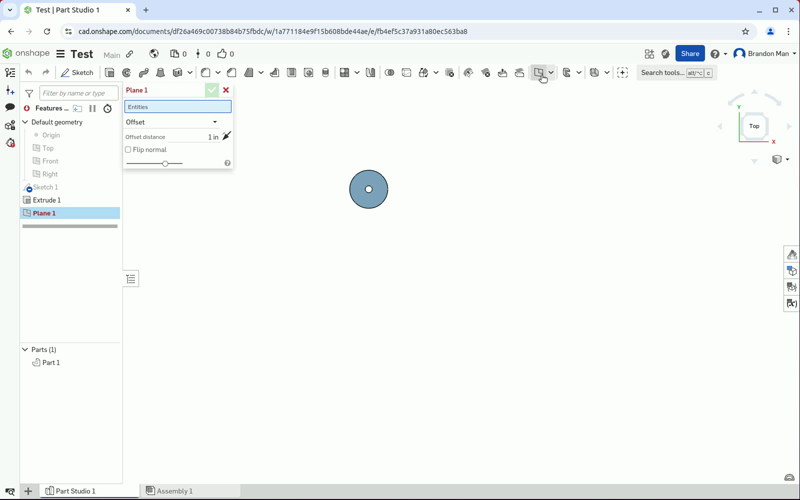
mouse_move(73, 150)
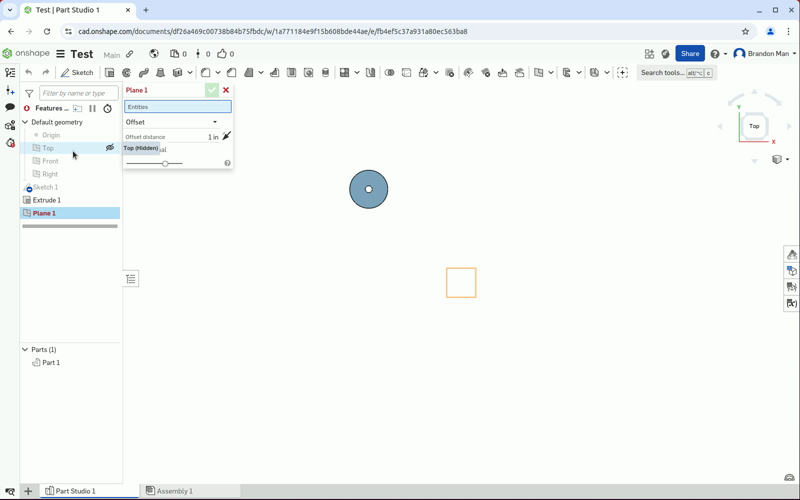
click(73, 150)
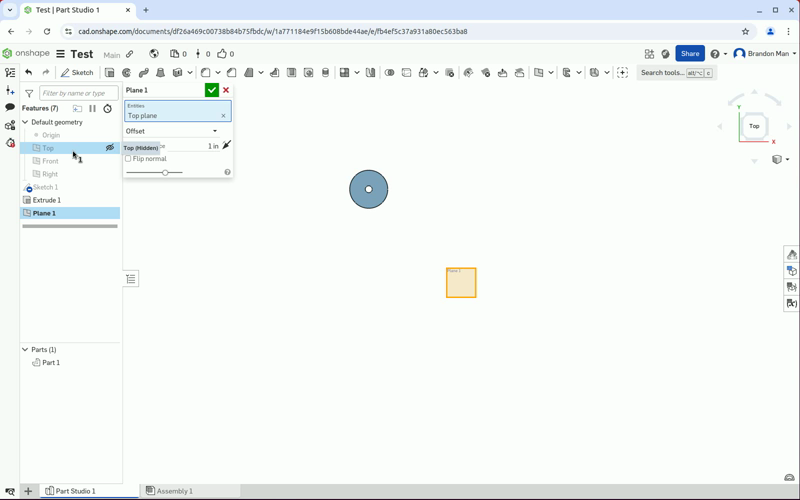
key(tab, 2)
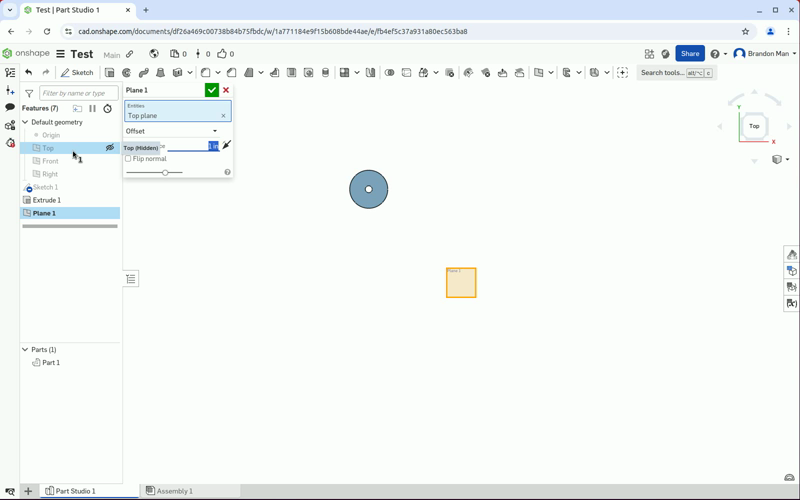
text(2.157)
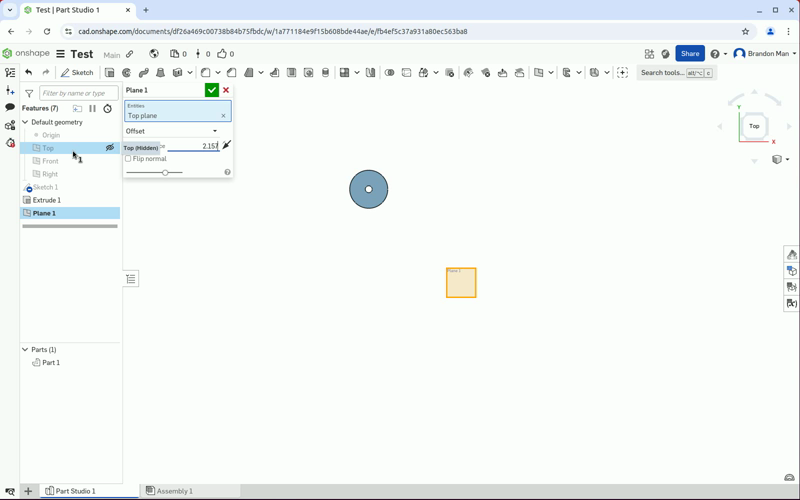
key(enter, 2)
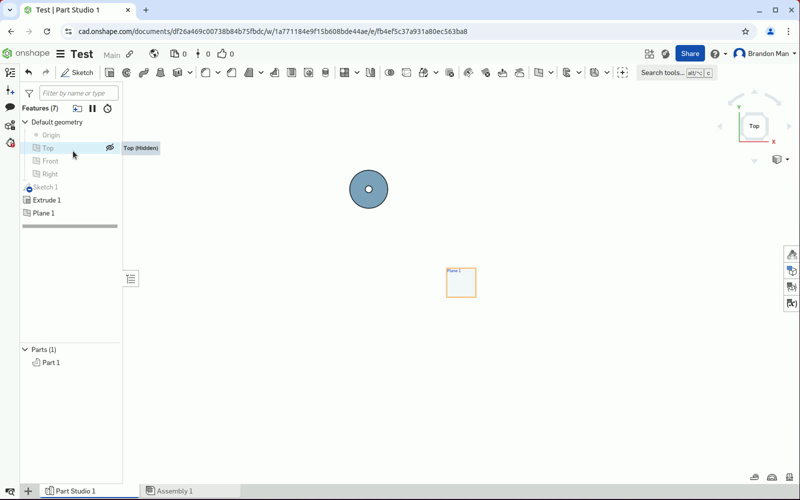
key(shift+s)
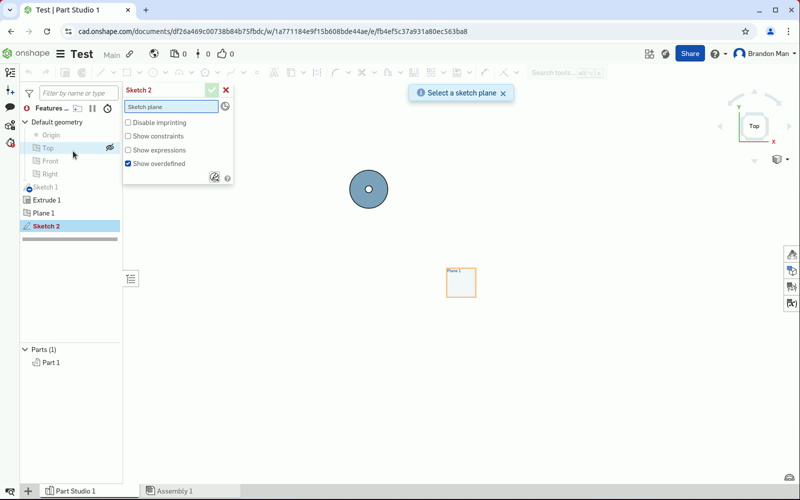
mouse_move(73, 215)
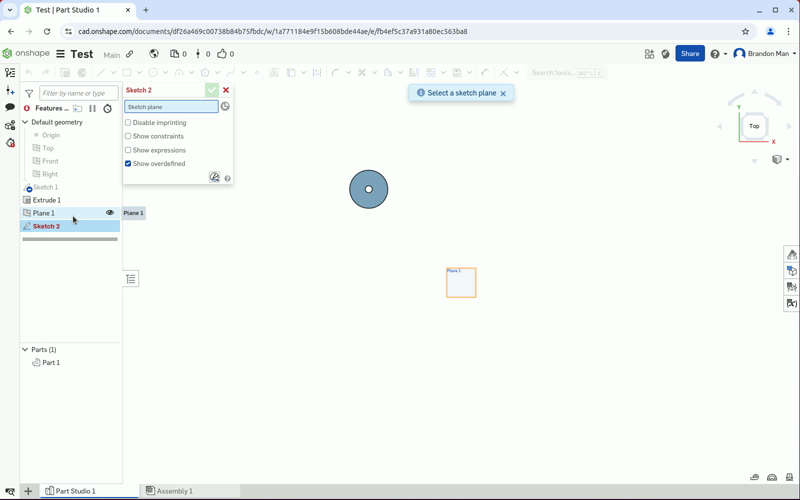
click(73, 215)
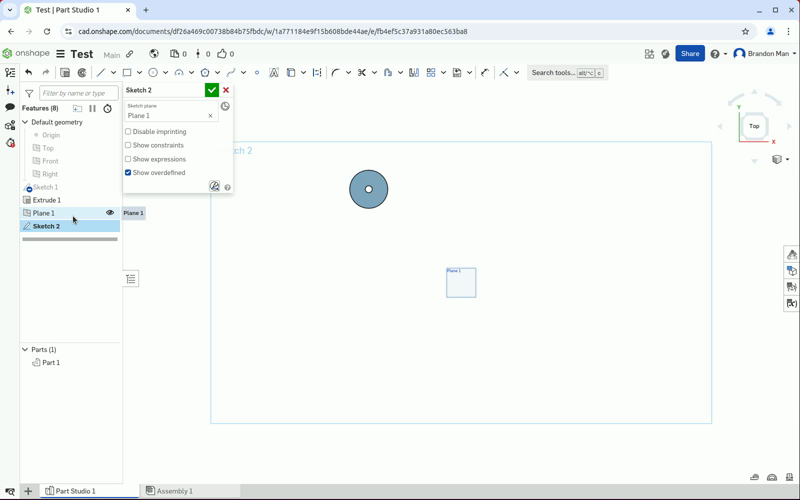
mouse_move(73, 352)
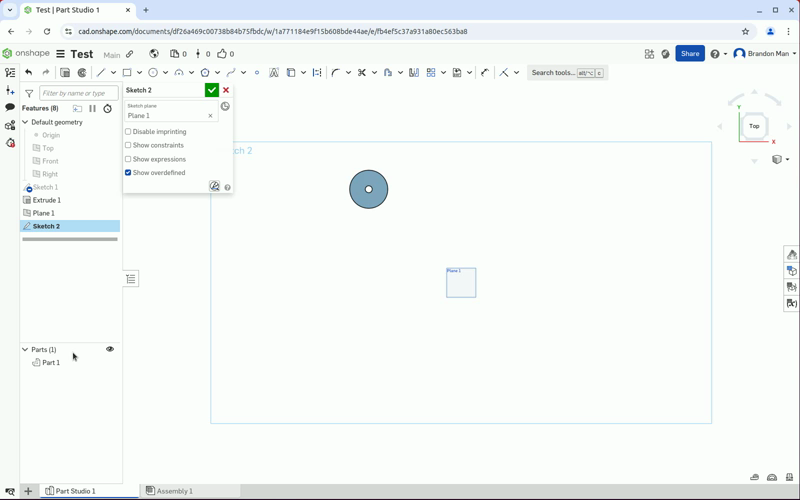
key(y)
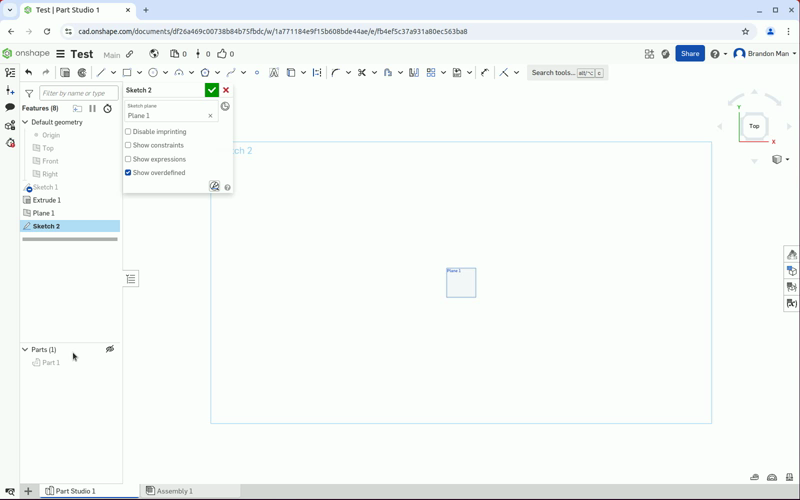
key(c)
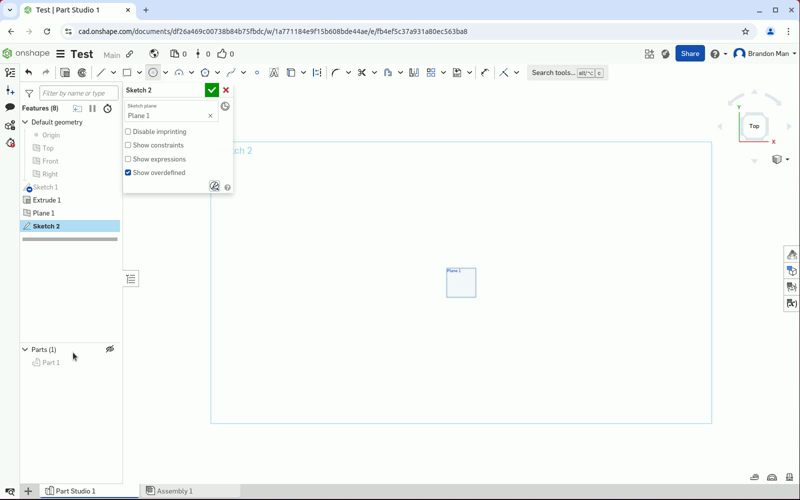
key_down(shift)
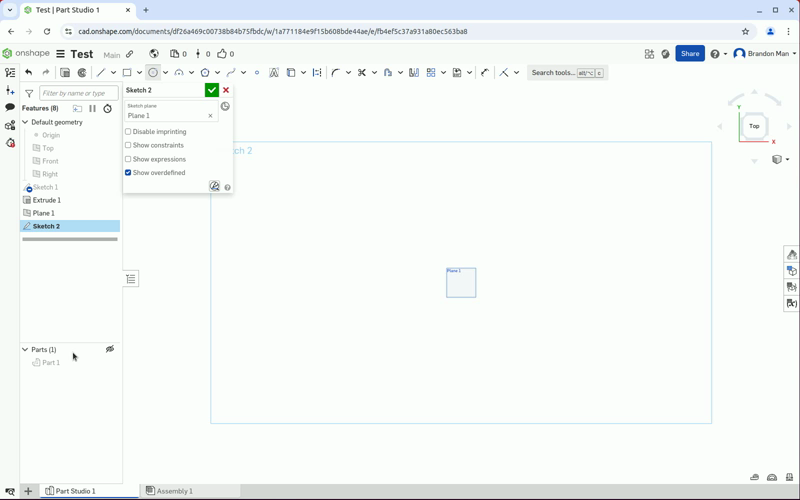
mouse_move(369, 189)
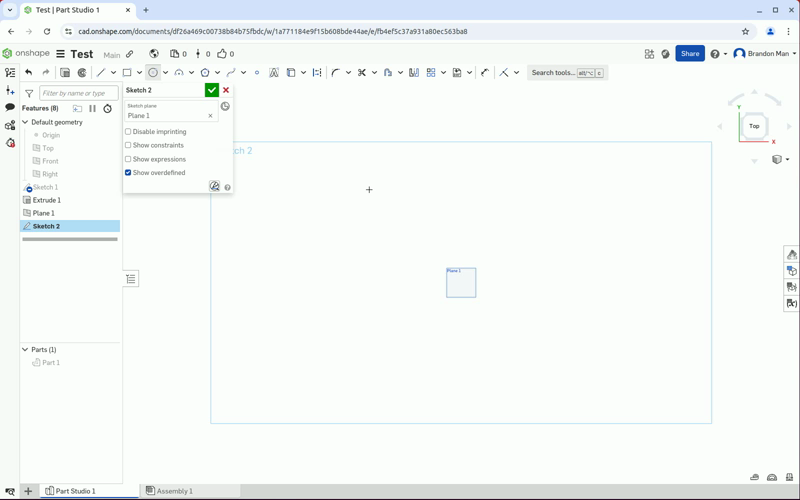
click(369, 189)
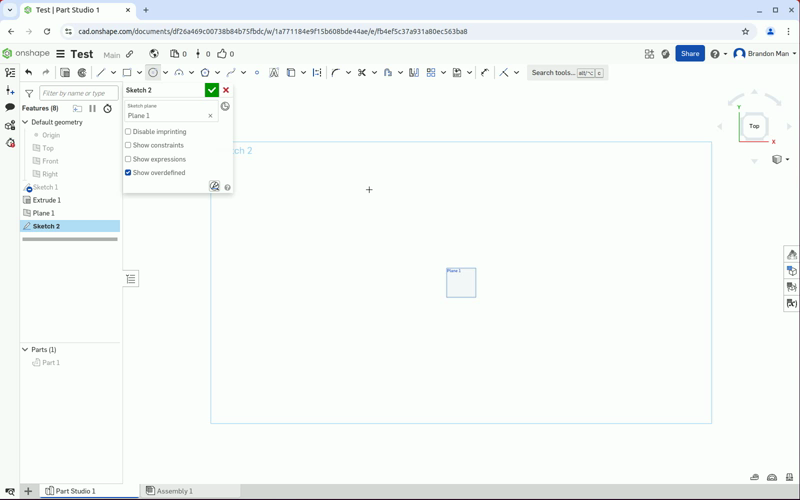
key_up(shift)
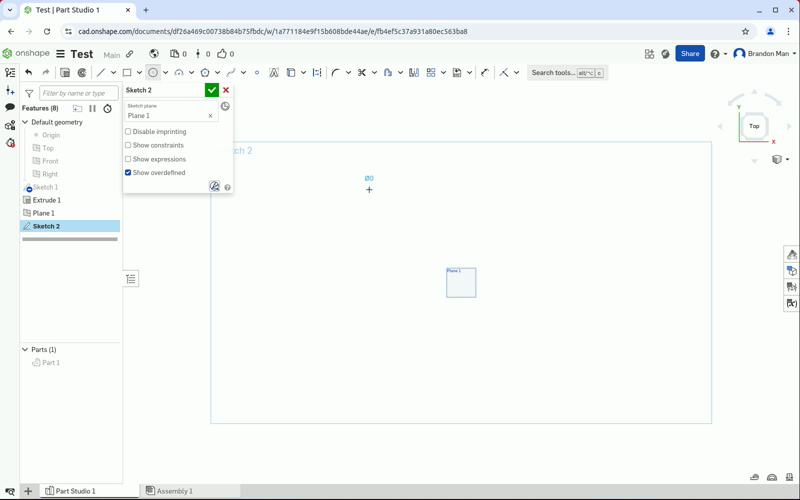
mouse_move(386, 189)
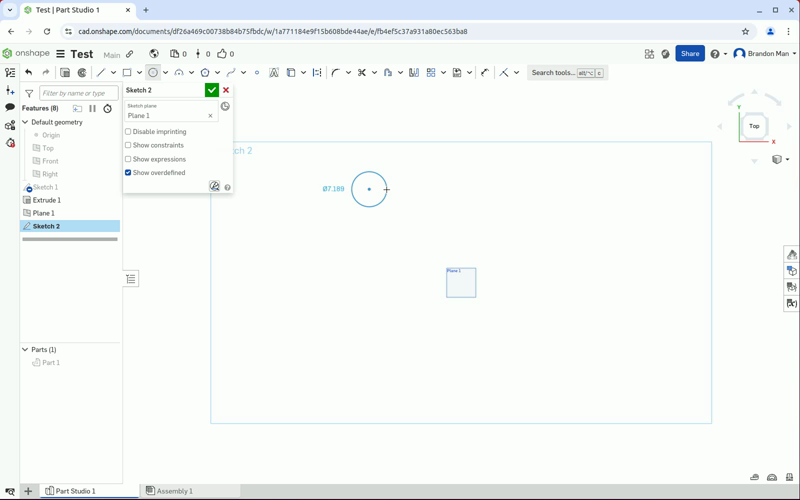
click(386, 189)
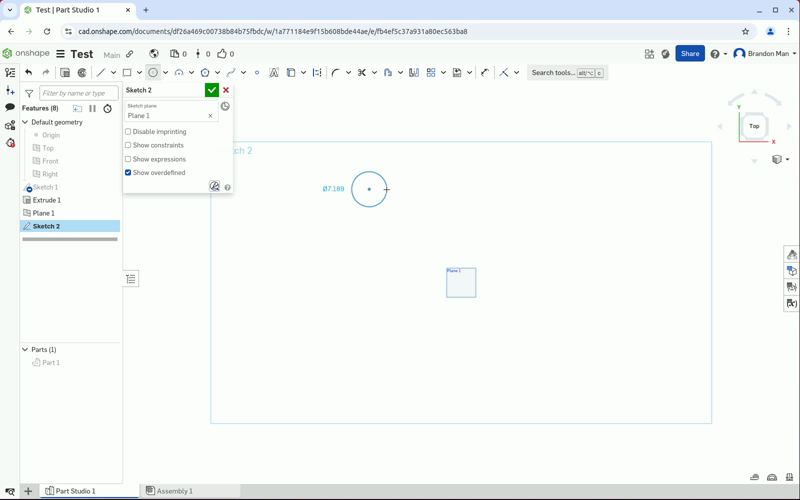
key(esc)
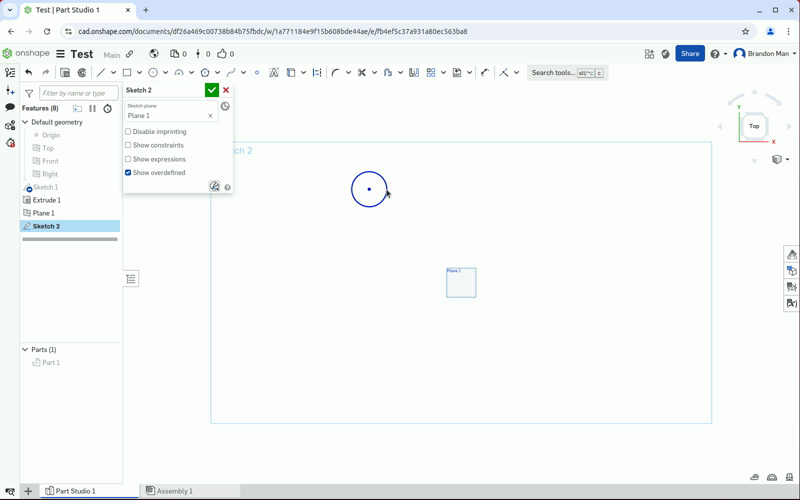
key(c)
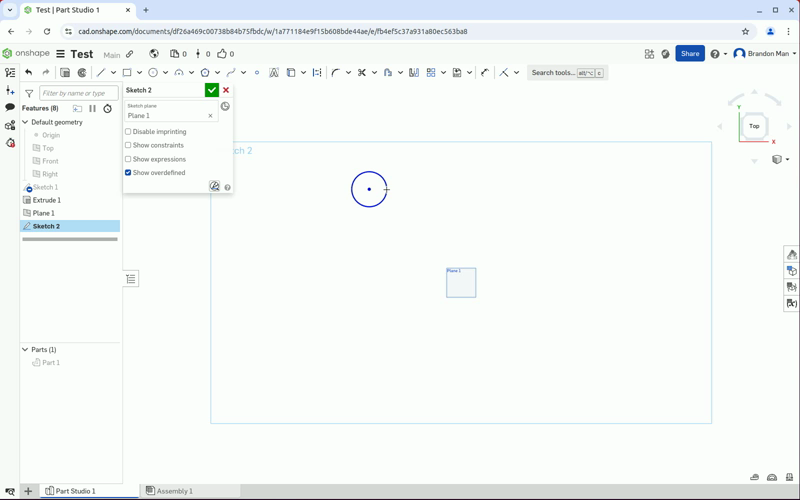
key_down(shift)
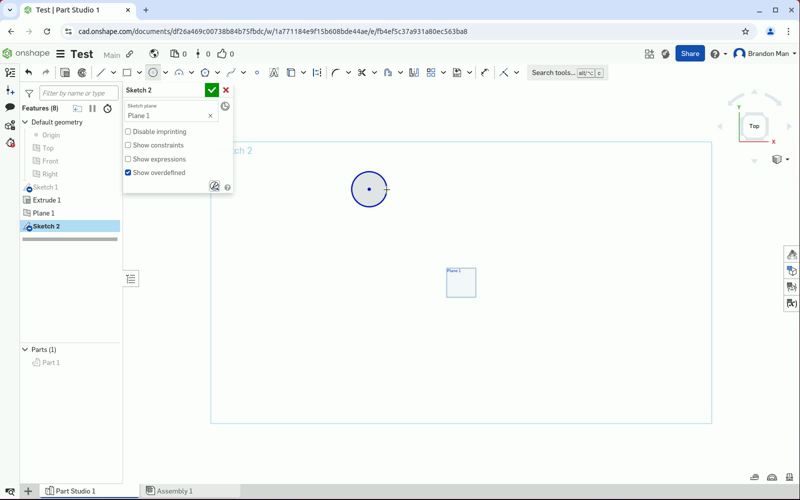
mouse_move(369, 189)
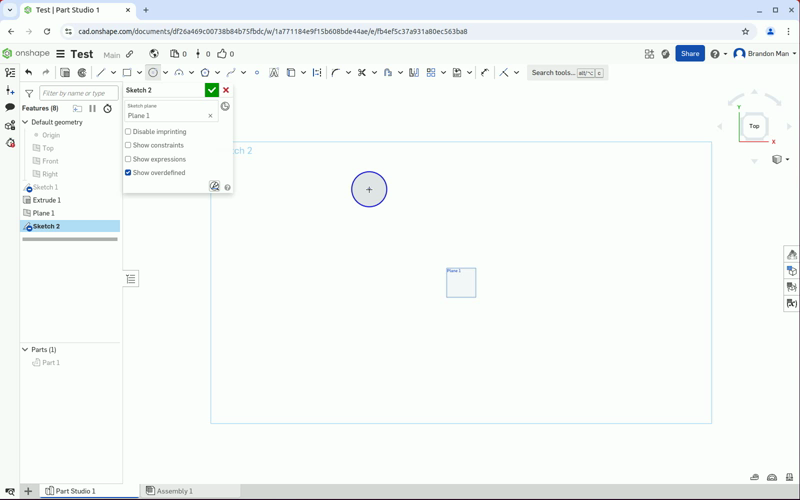
click(369, 189)
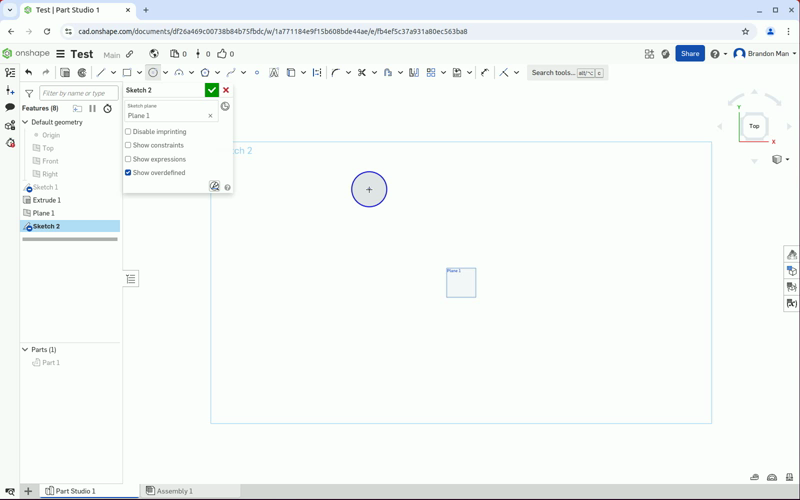
key_up(shift)
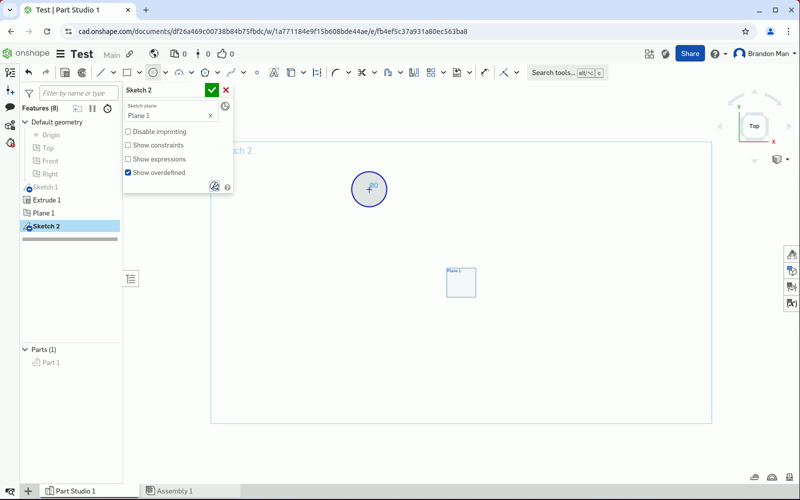
mouse_move(372, 189)
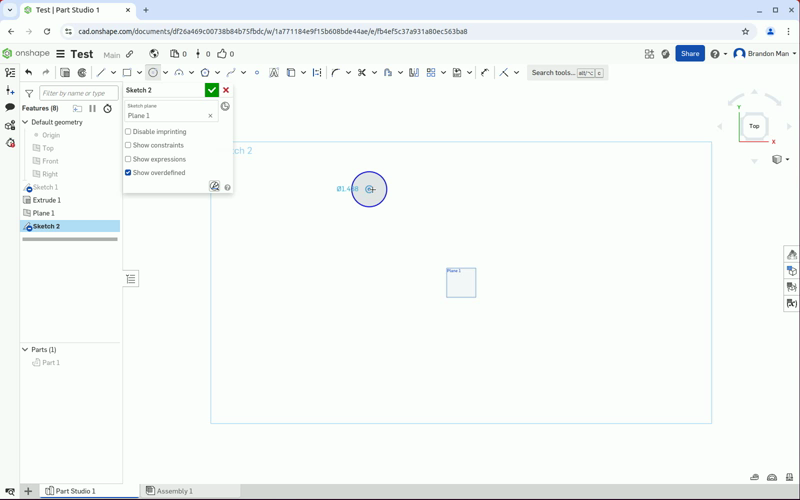
scroll(6)
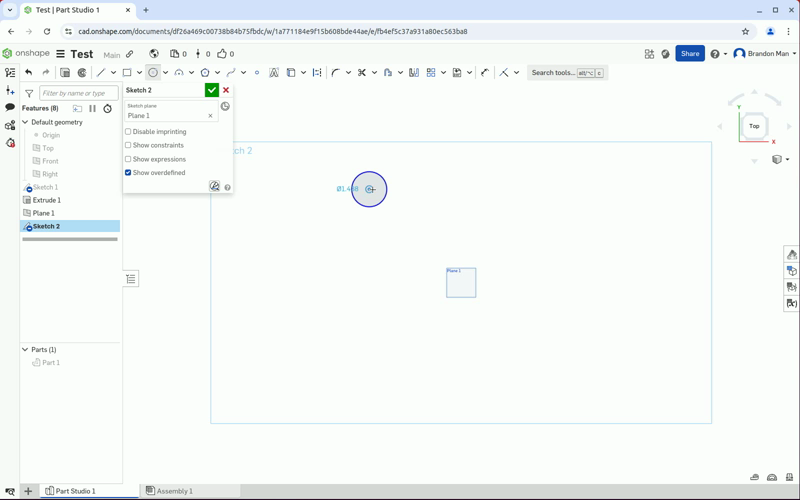
scroll(6)
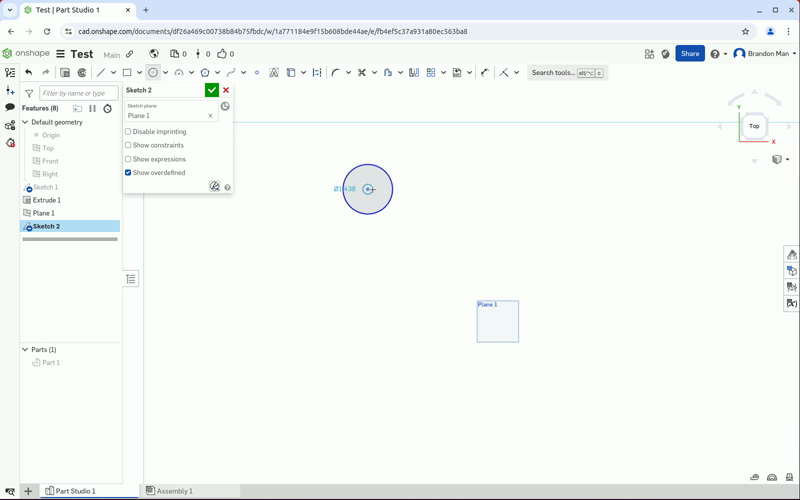
scroll(6)
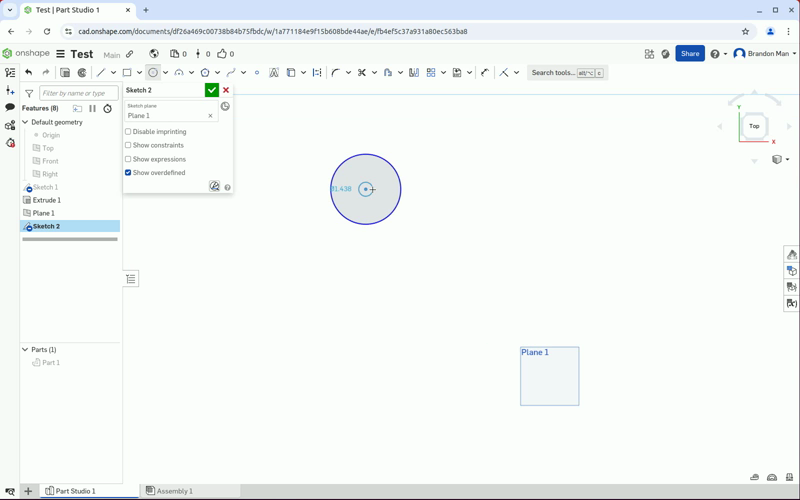
scroll(6)
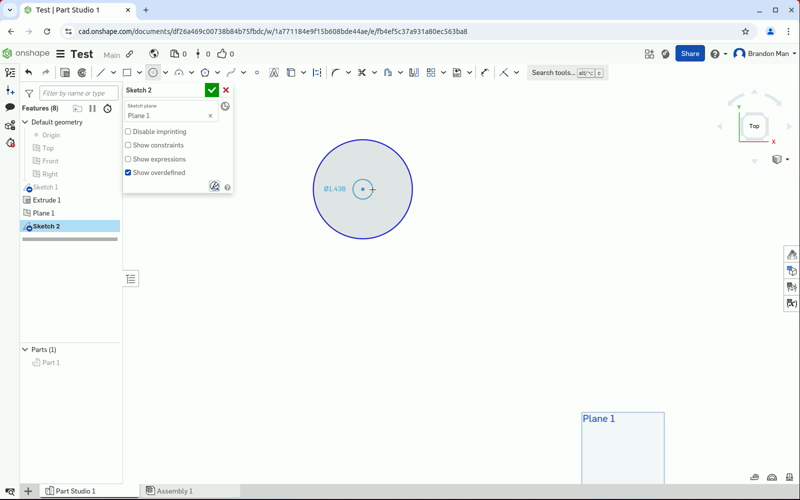
scroll(6)
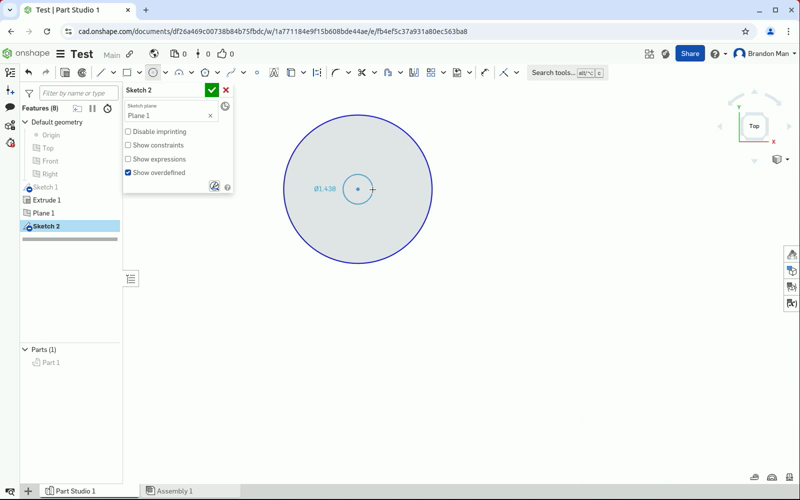
scroll(6)
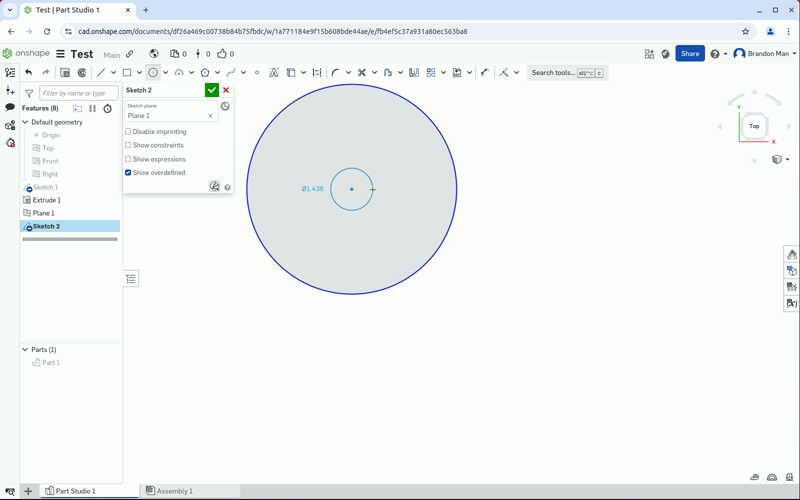
scroll(6)
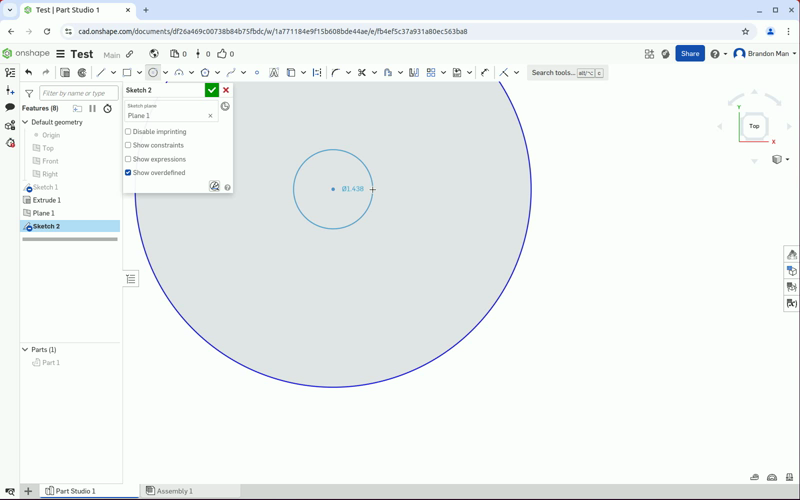
click(372, 189)
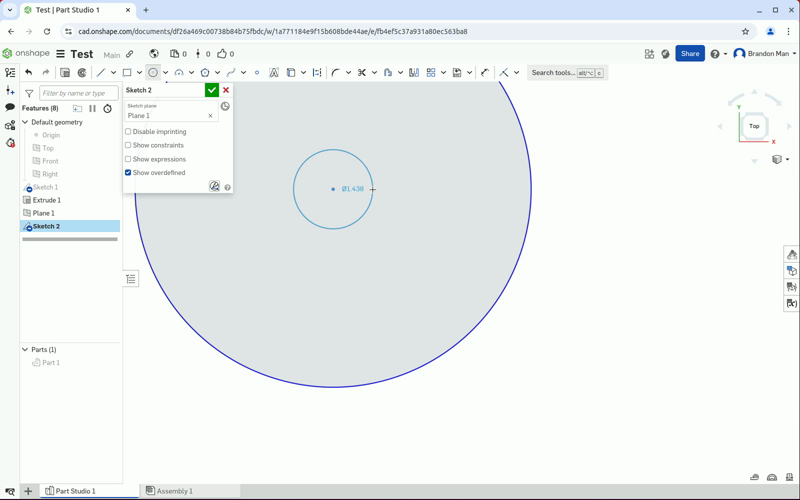
scroll(-6)
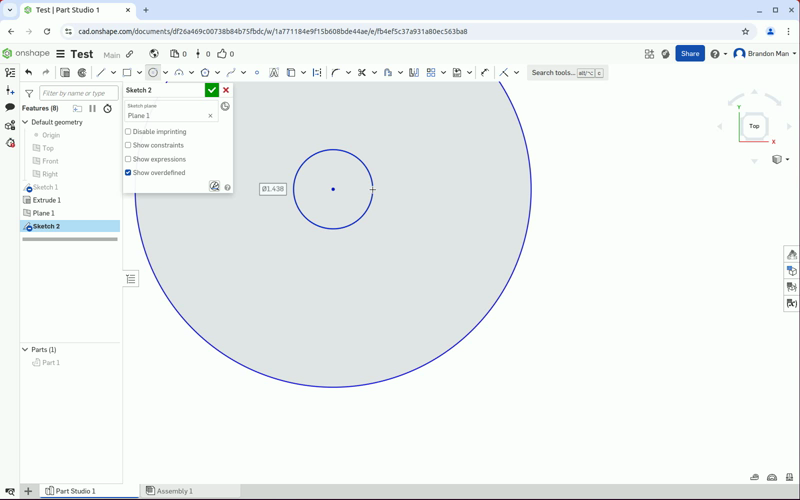
scroll(-6)
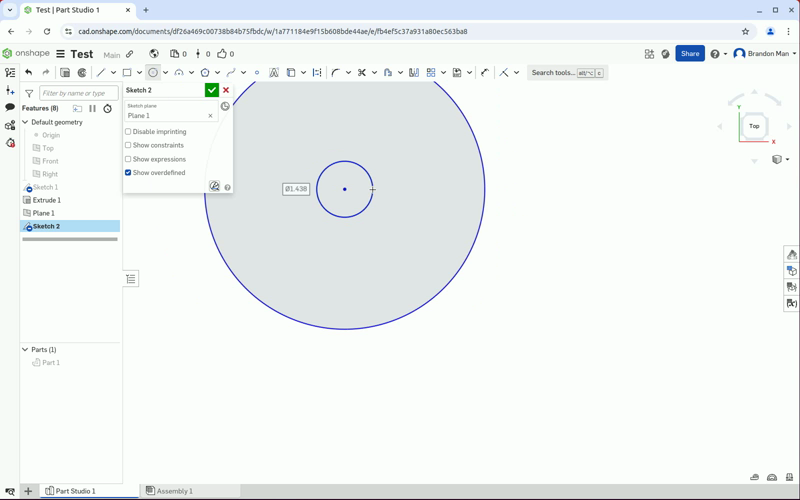
scroll(-6)
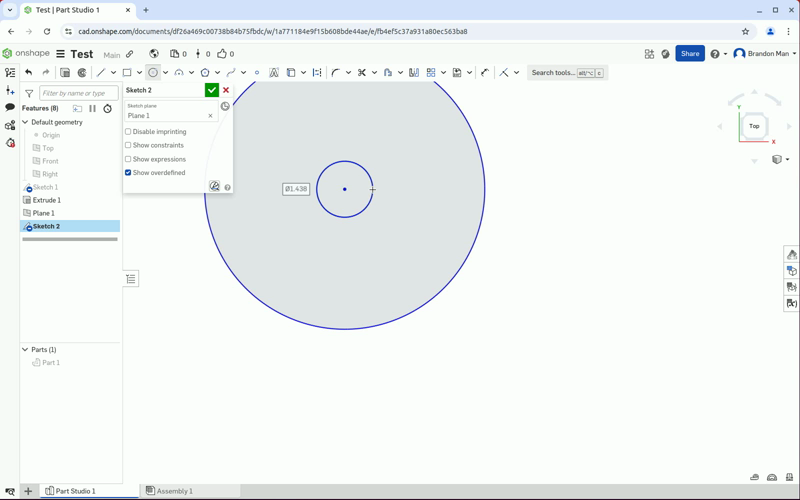
scroll(-6)
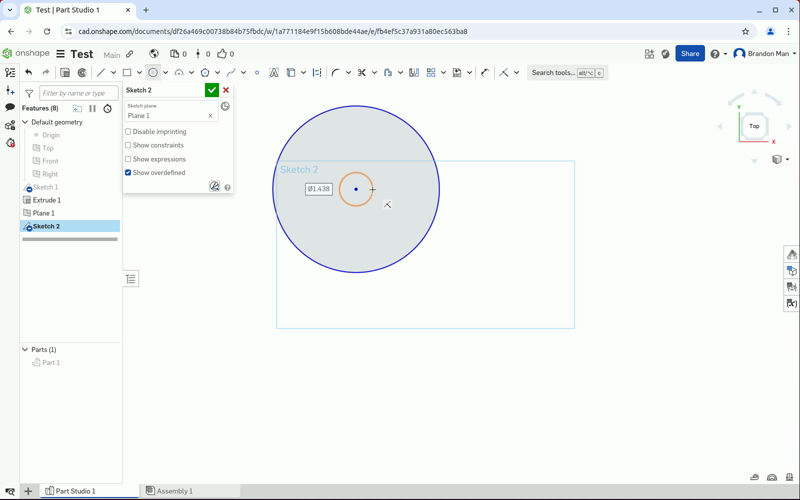
scroll(-6)
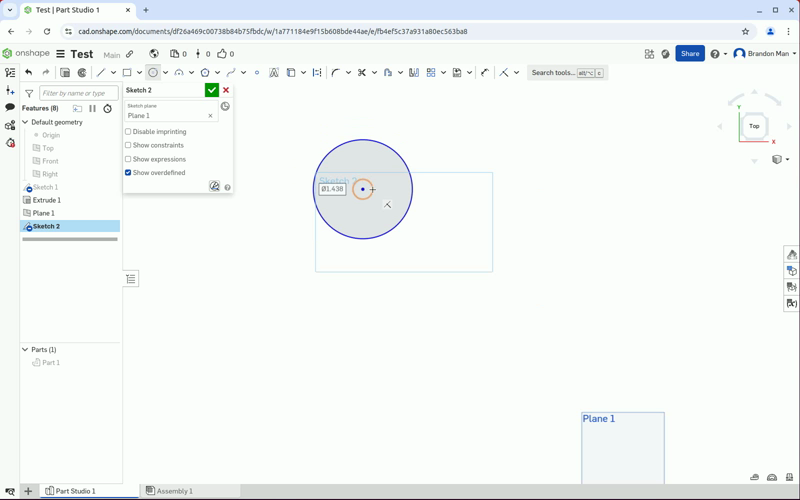
scroll(-6)
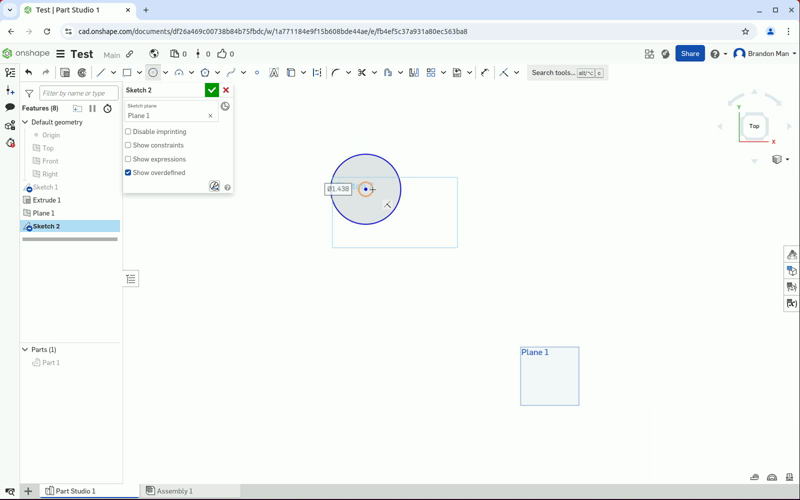
scroll(-6)
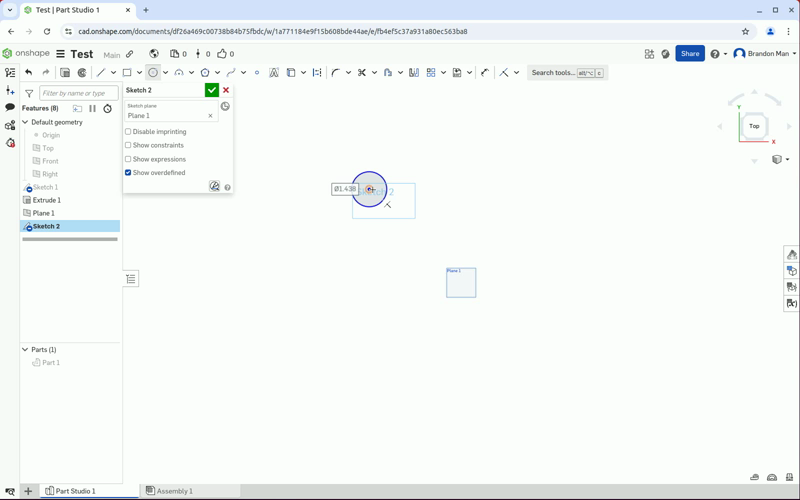
key(esc)
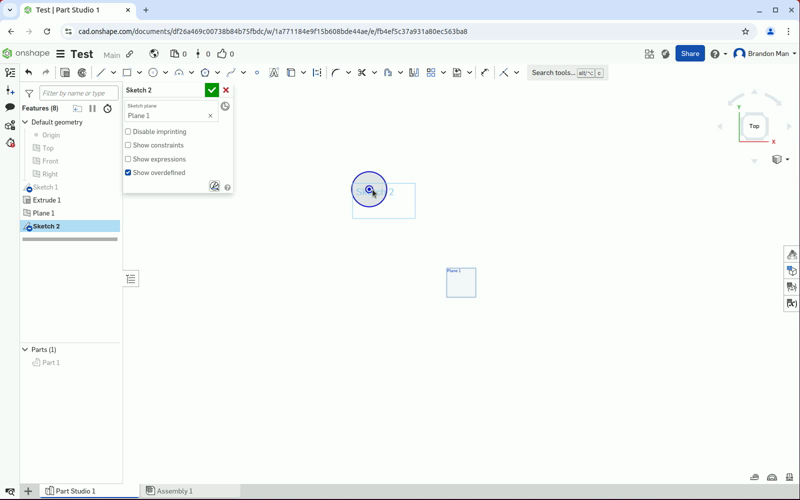
mouse_move(366, 173)
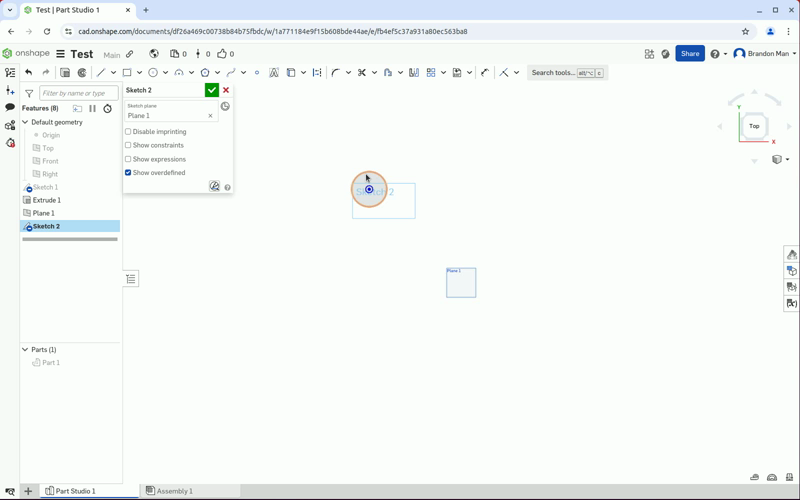
scroll(6)
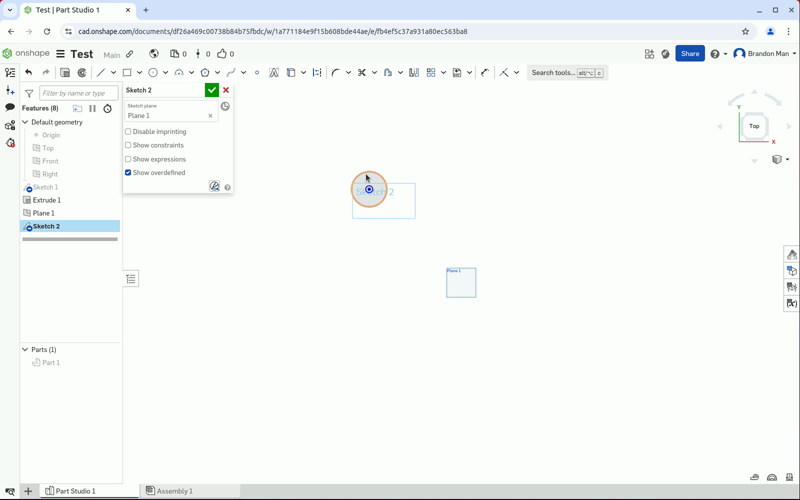
scroll(6)
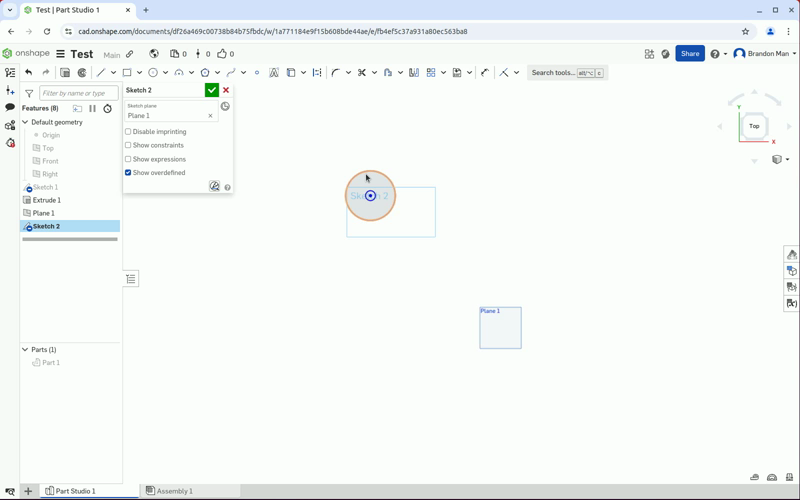
scroll(6)
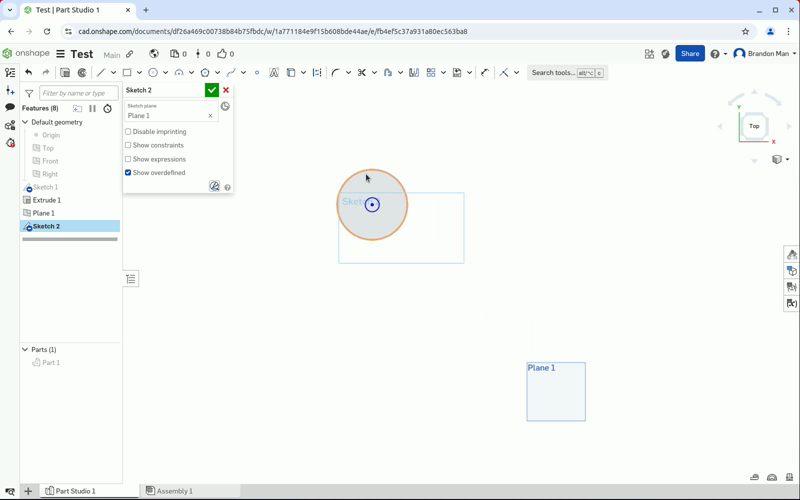
scroll(6)
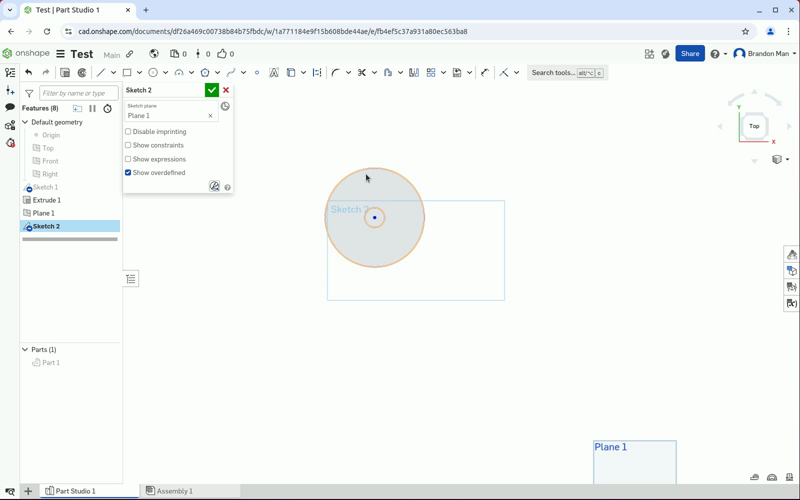
scroll(6)
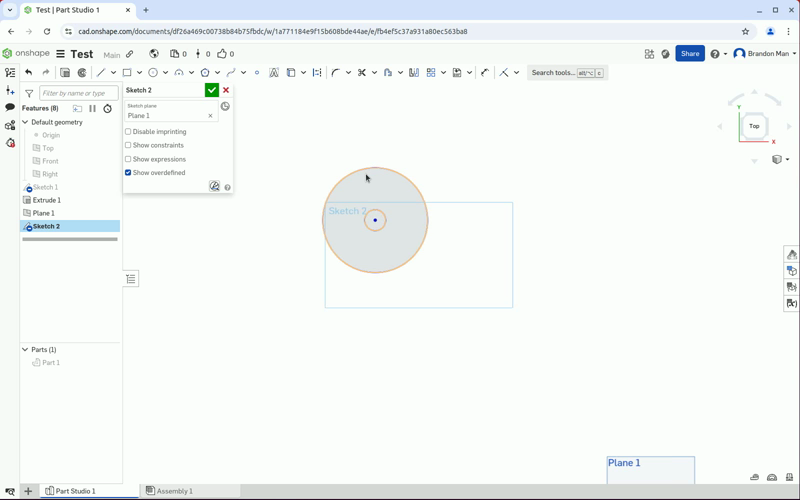
scroll(6)
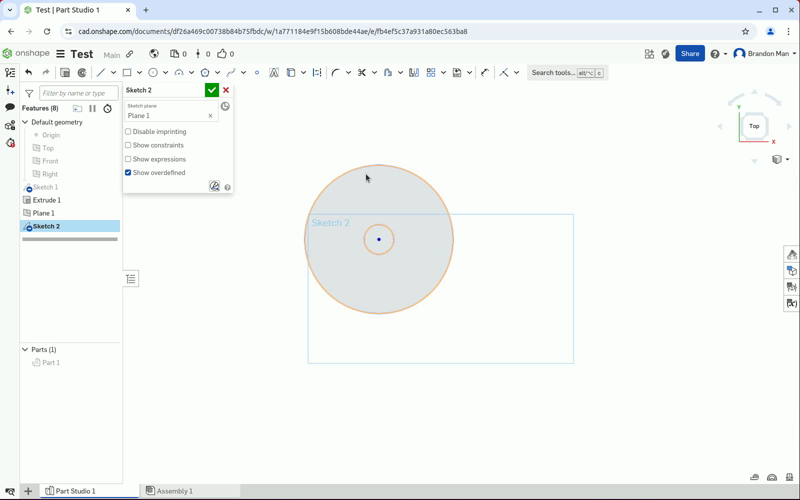
scroll(6)
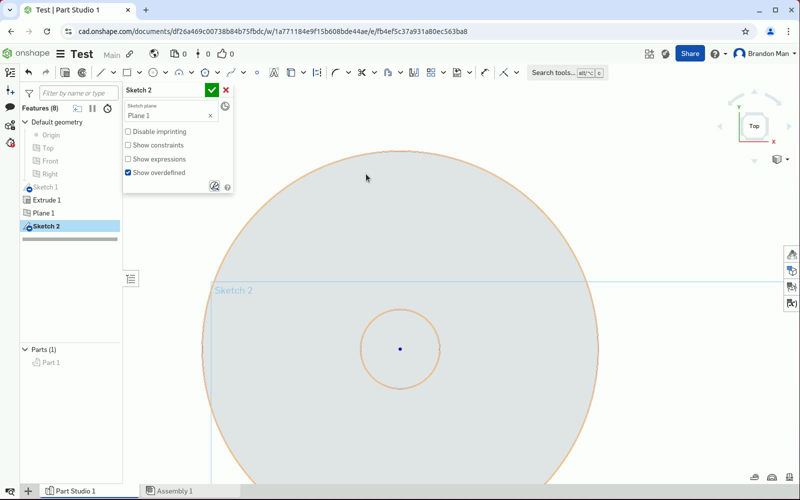
click(366, 173)
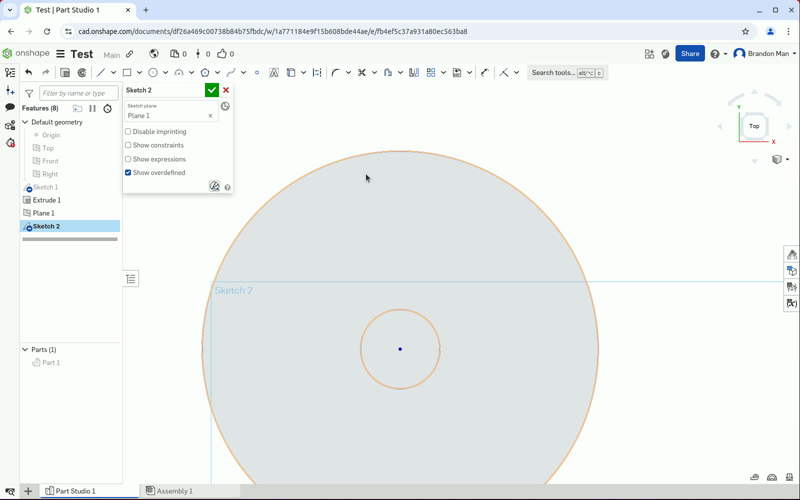
scroll(-6)
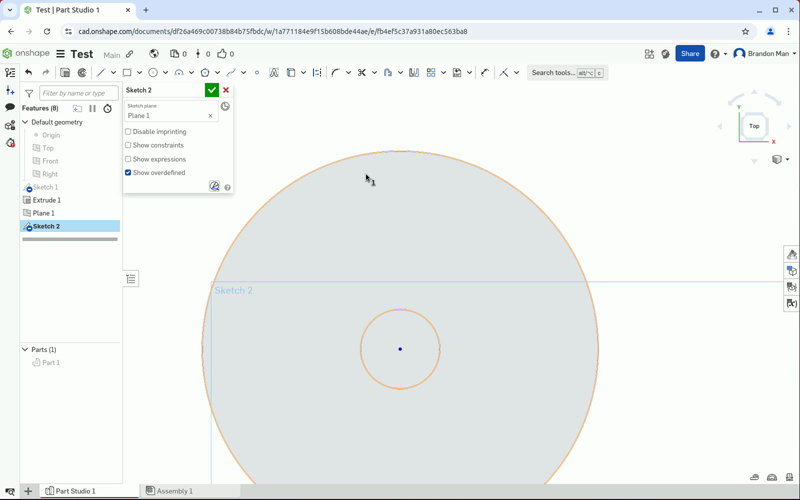
scroll(-6)
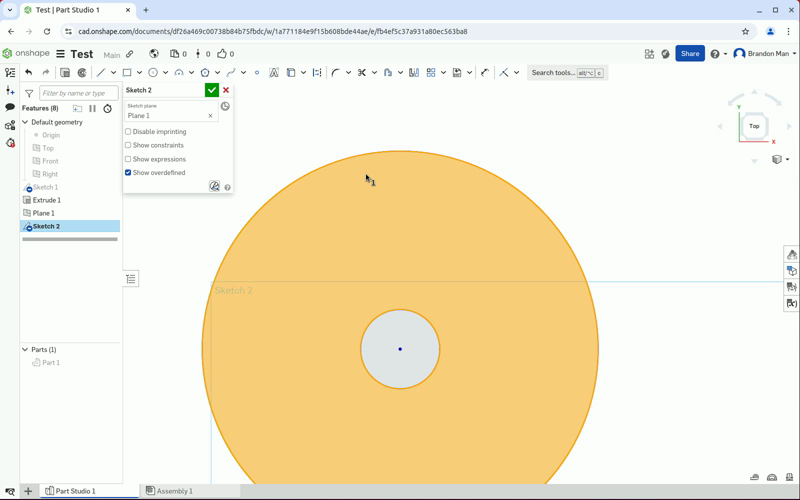
scroll(-6)
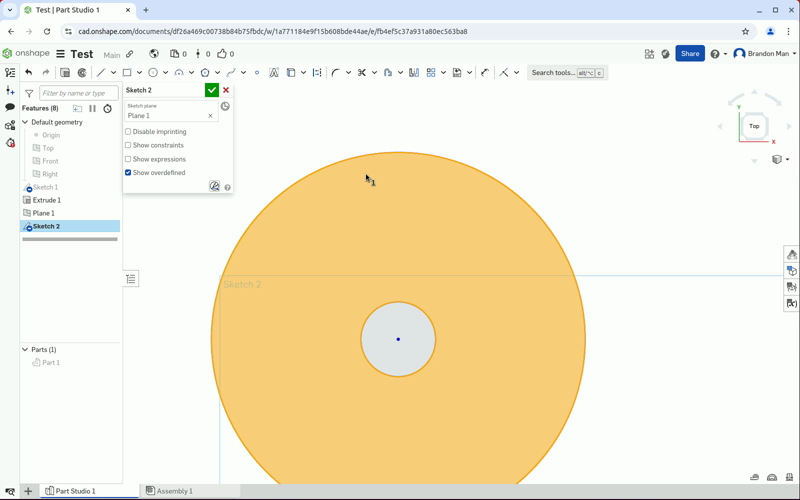
scroll(-6)
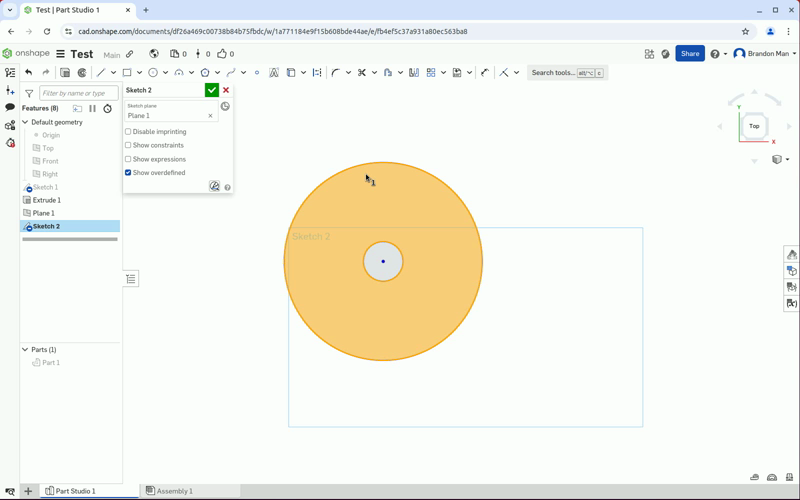
scroll(-6)
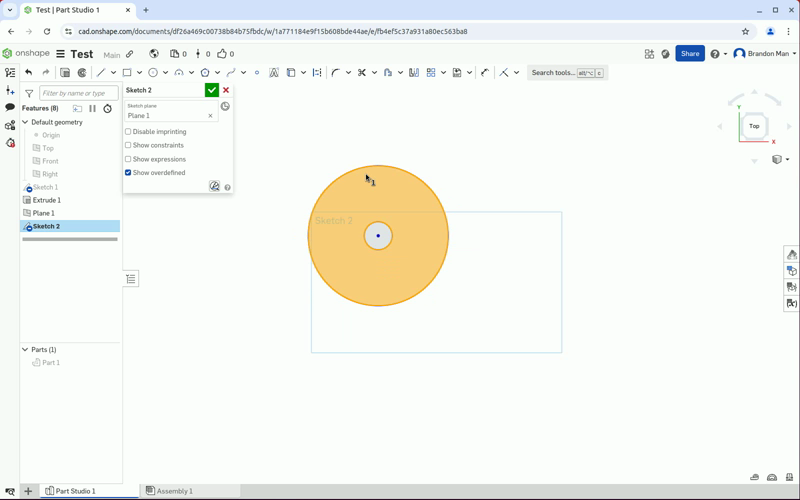
scroll(-6)
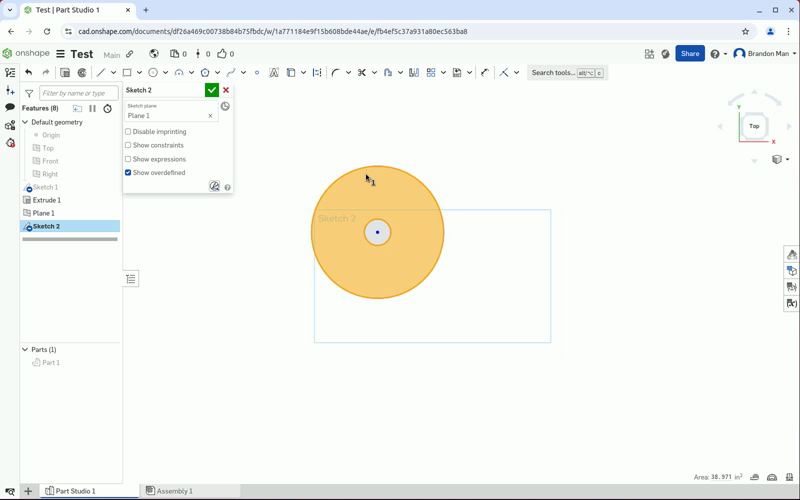
scroll(-6)
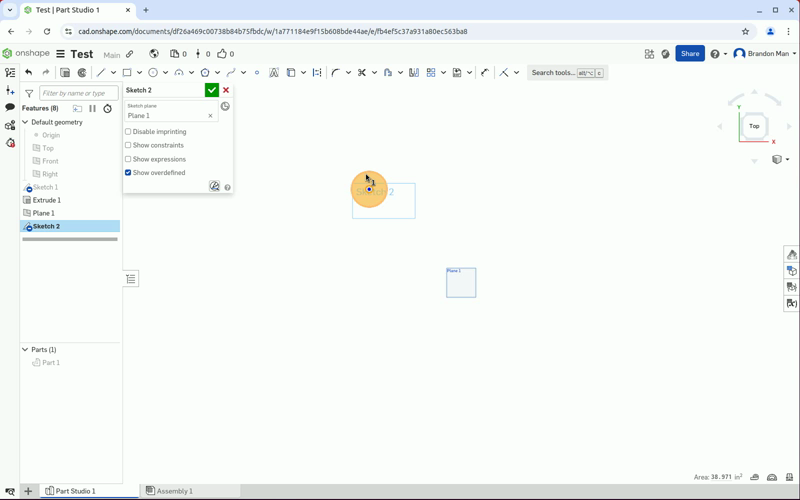
mouse_move(73, 352)
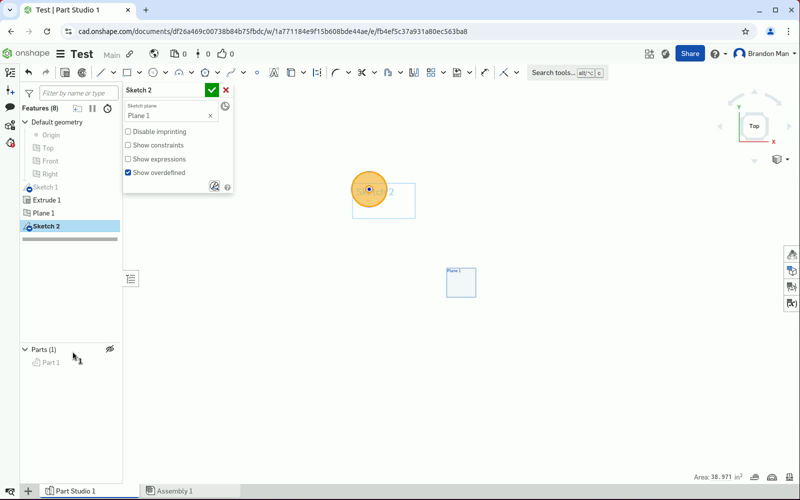
key(shift+y)
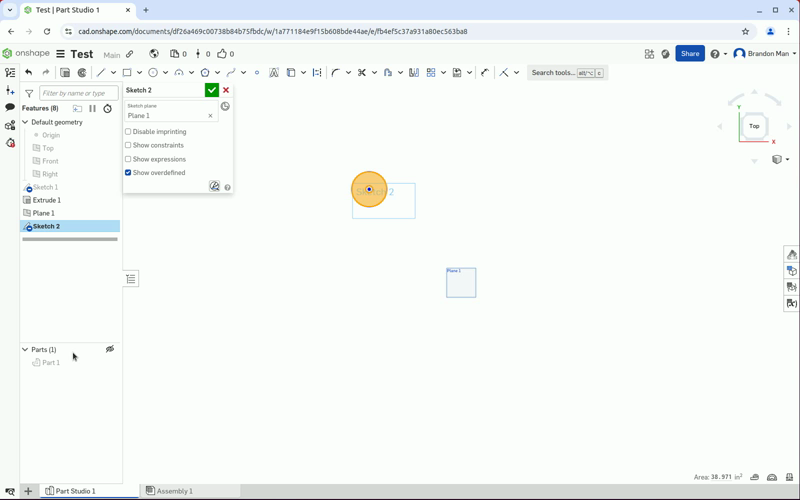
key(shift+e)
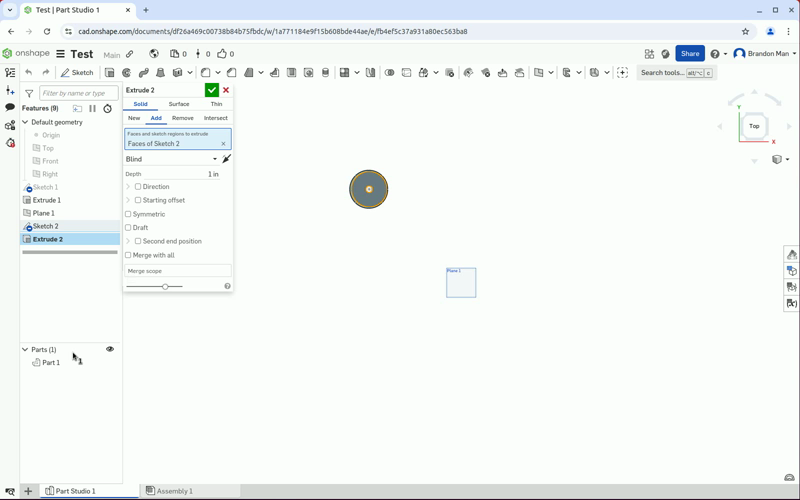
mouse_move(143, 106)
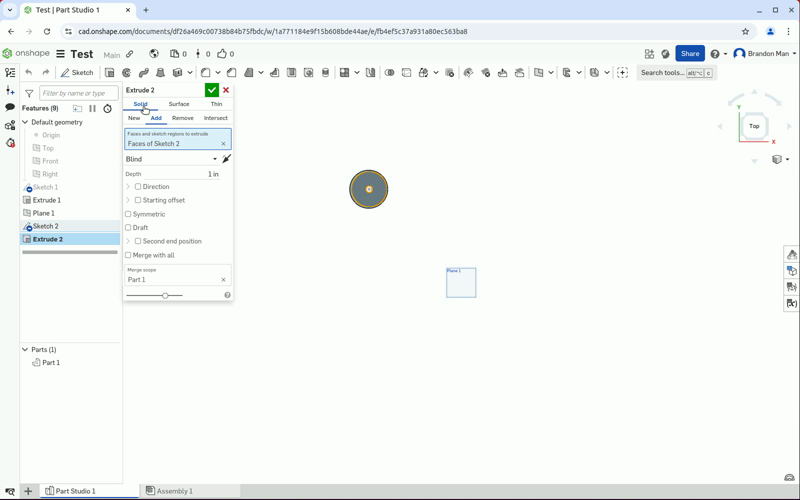
click(143, 106)
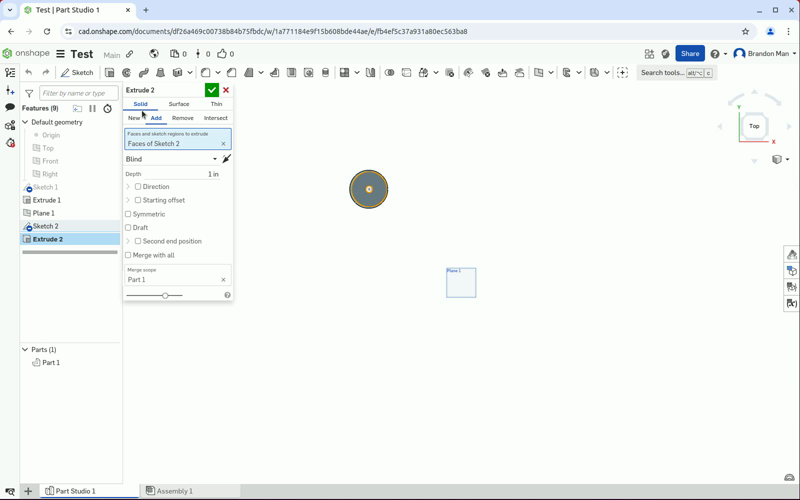
mouse_move(137, 120)
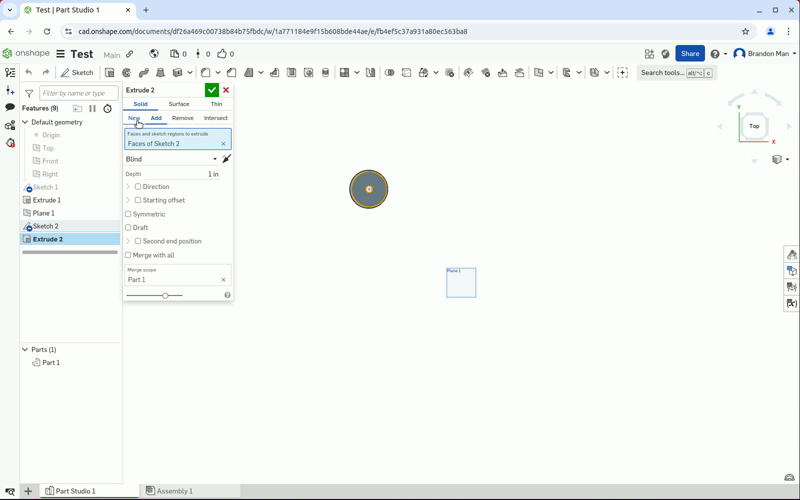
click(137, 120)
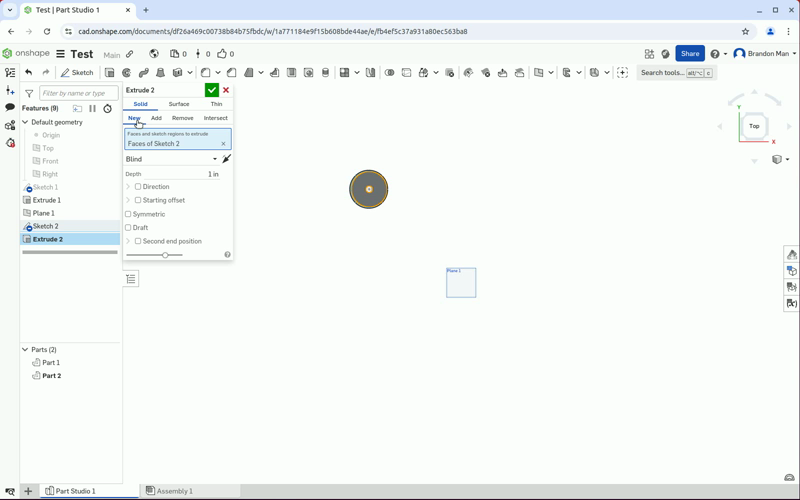
key(tab, 4)
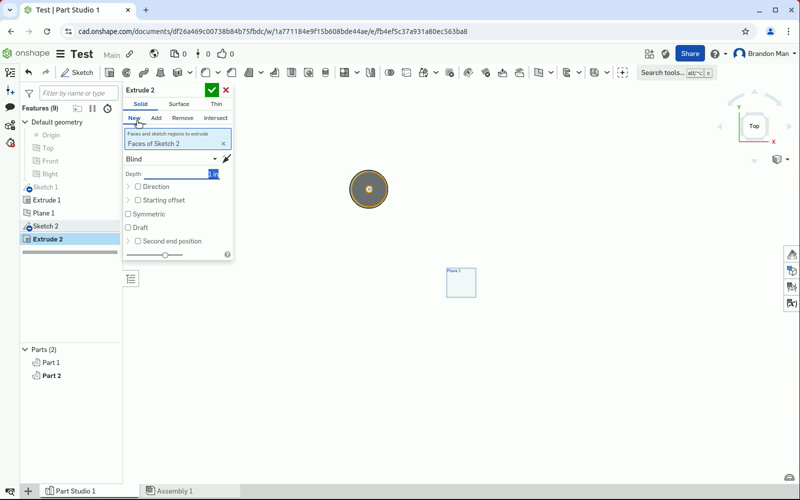
text(2.166)
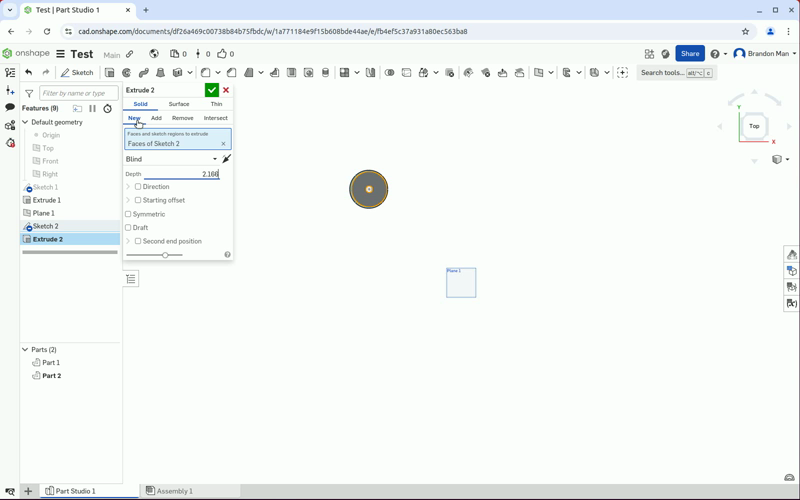
key(enter)
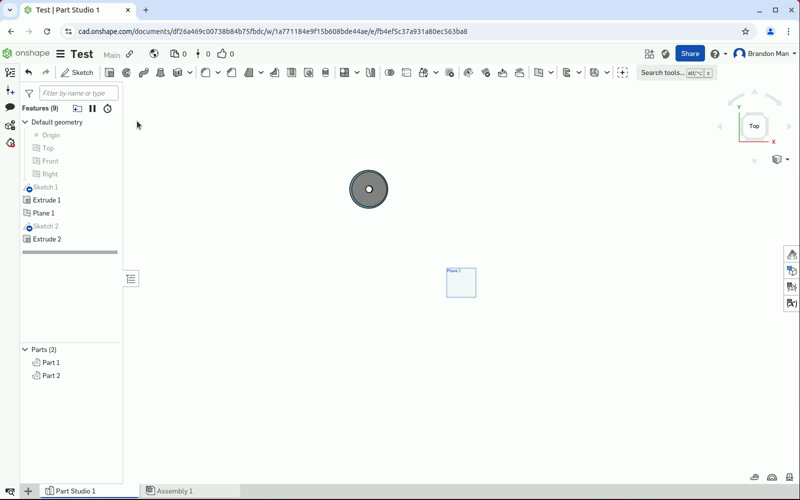
key(shift+h)
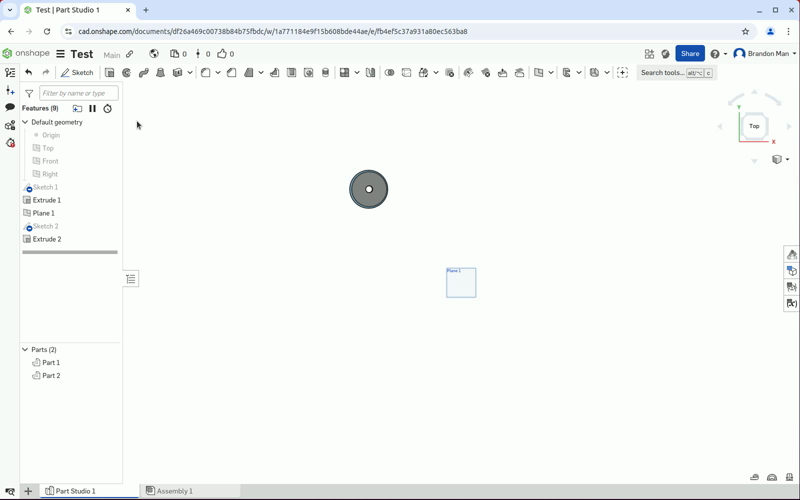
key(shift+h)
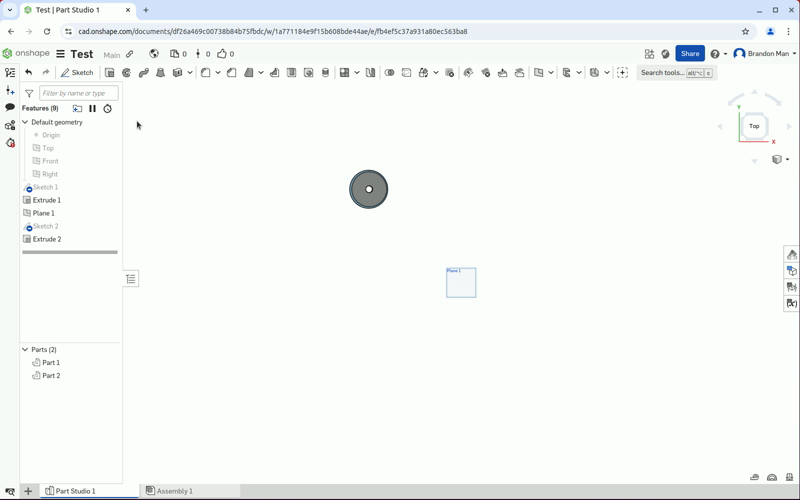
mouse_move(73, 189)
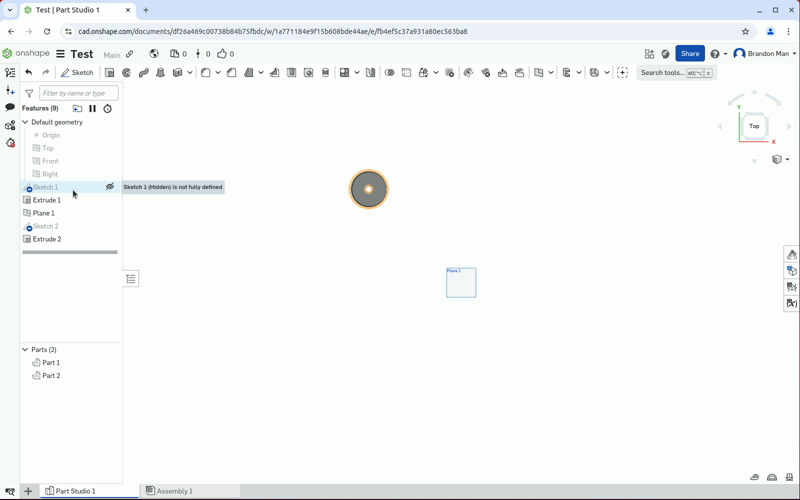
click(73, 189)
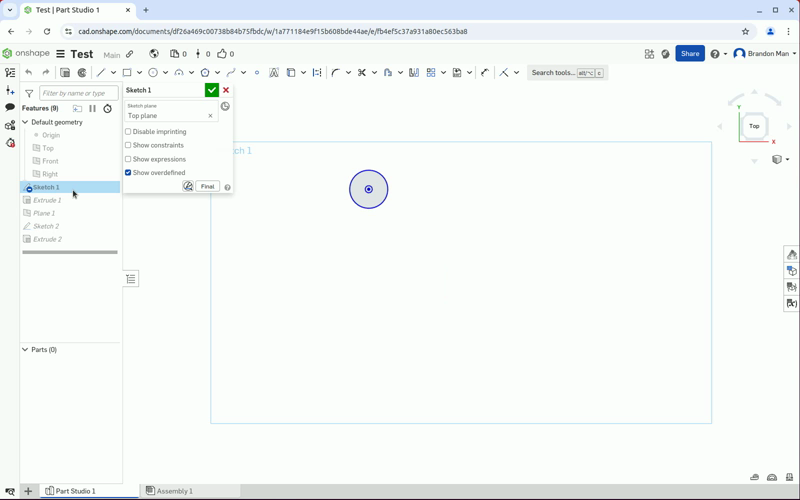
mouse_move(229, 92)
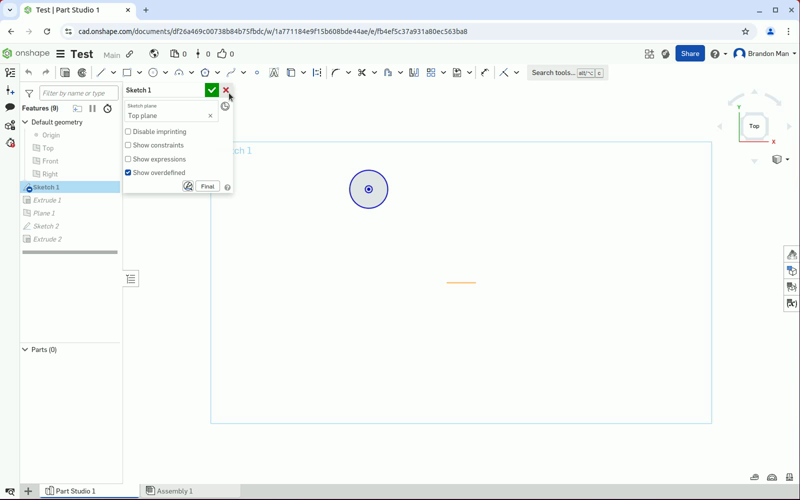
click(229, 92)
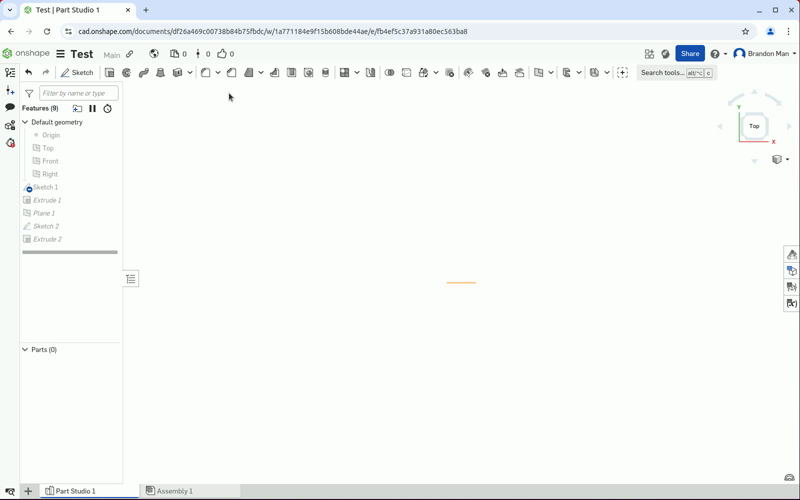
mouse_move(541, 75)
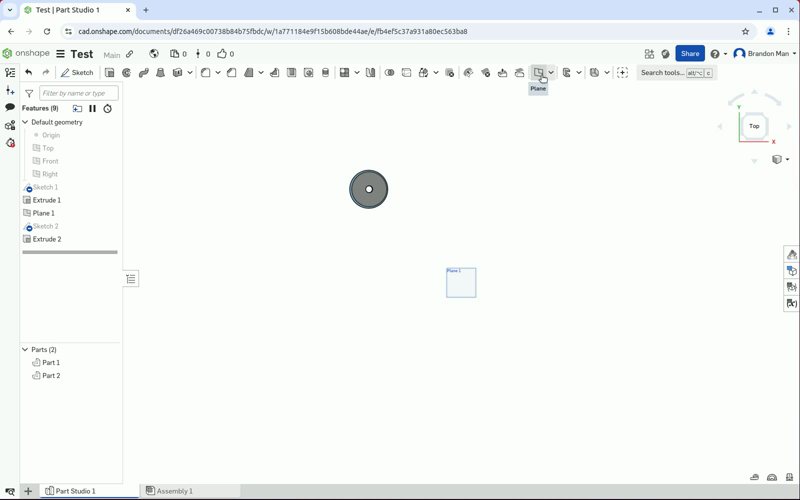
click(541, 75)
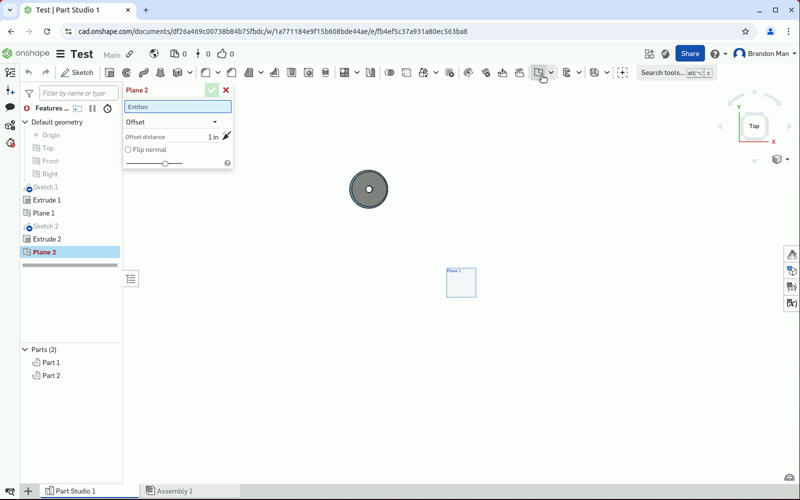
mouse_move(73, 150)
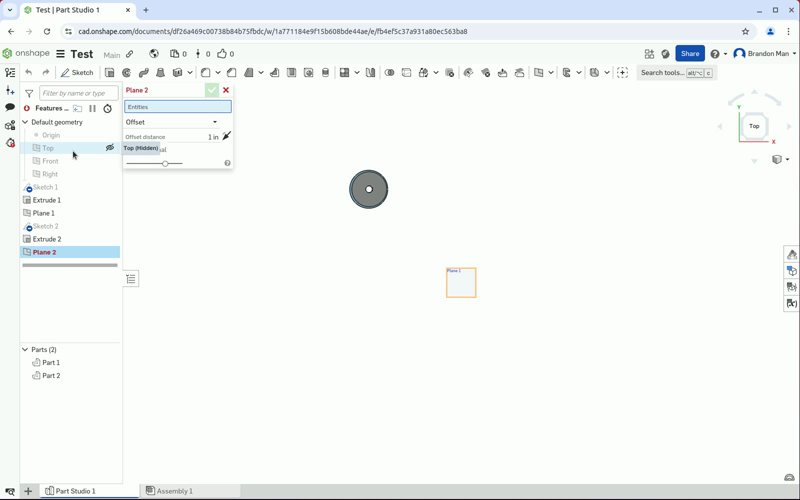
click(73, 150)
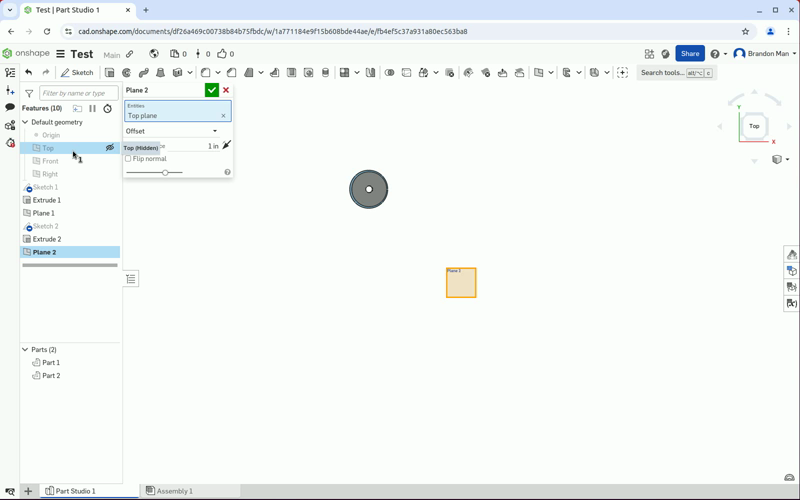
key(tab, 2)
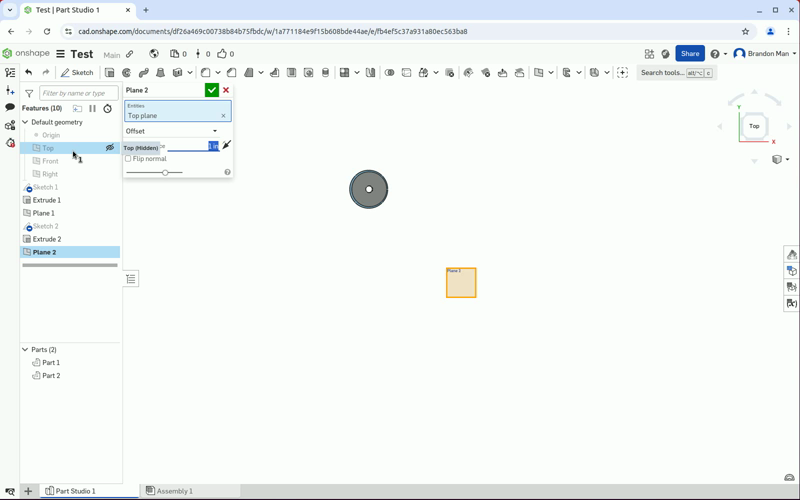
text(4.098)
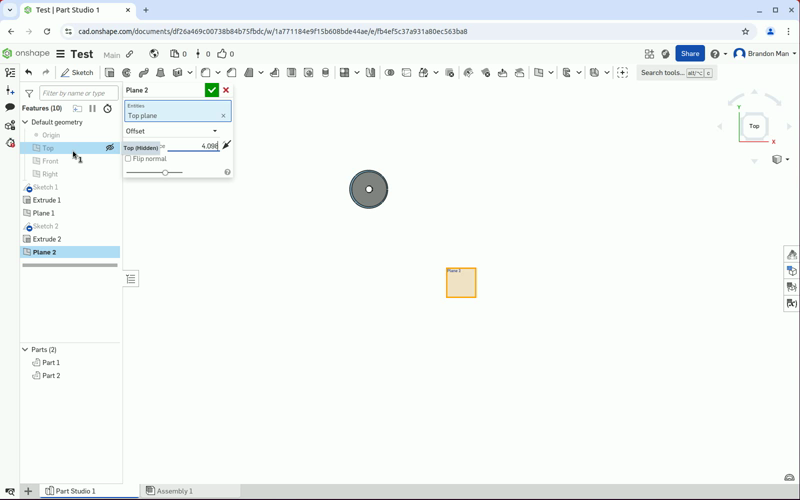
key(enter, 2)
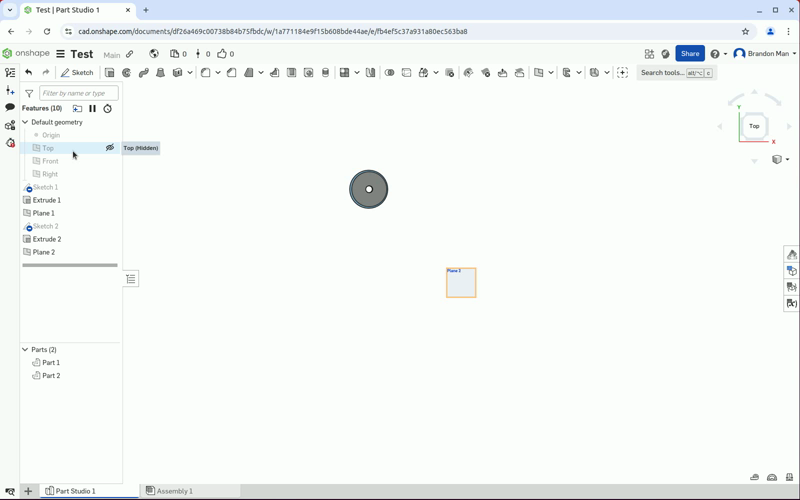
key(shift+s)
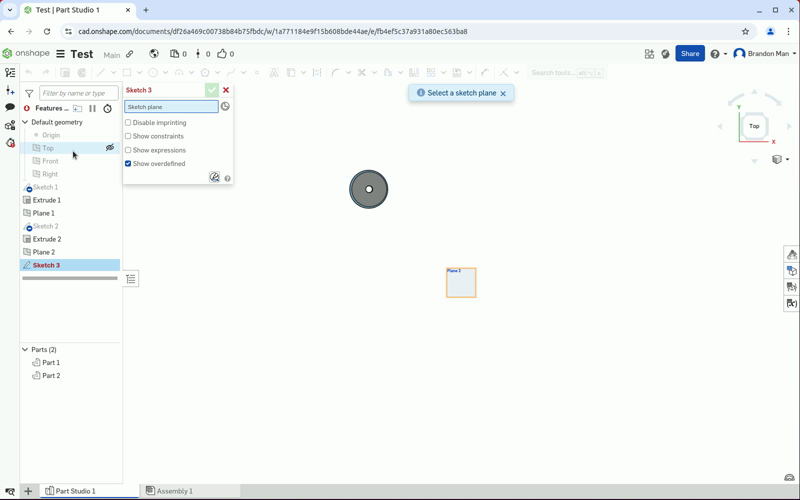
mouse_move(73, 254)
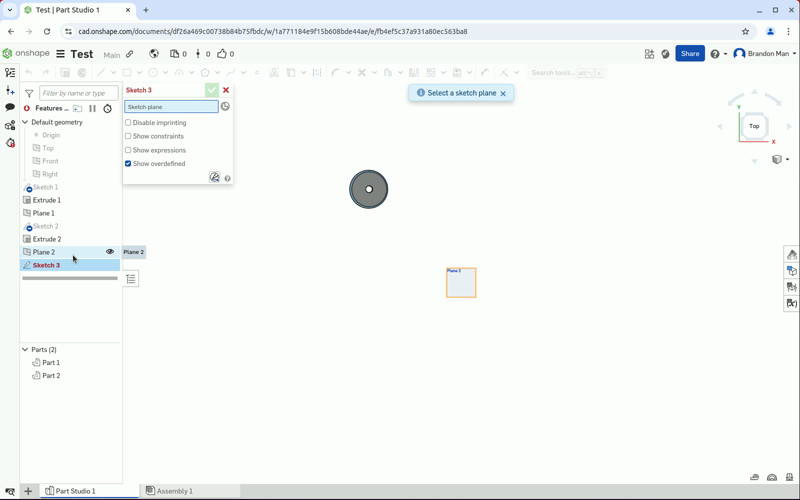
click(73, 254)
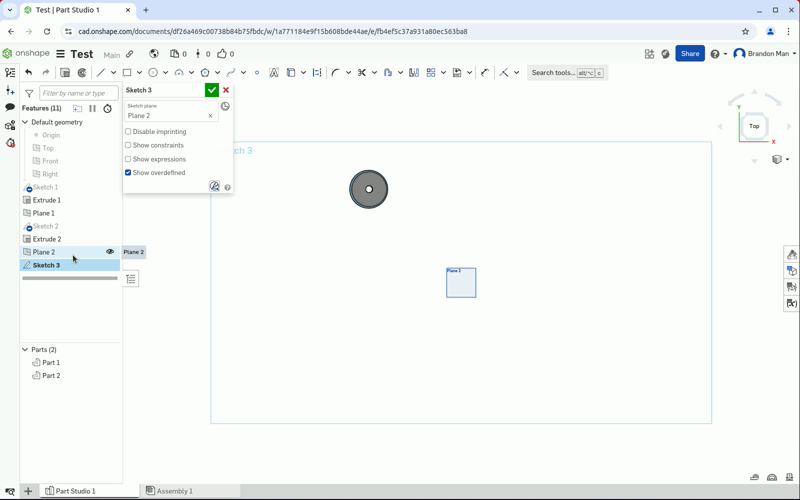
mouse_move(73, 352)
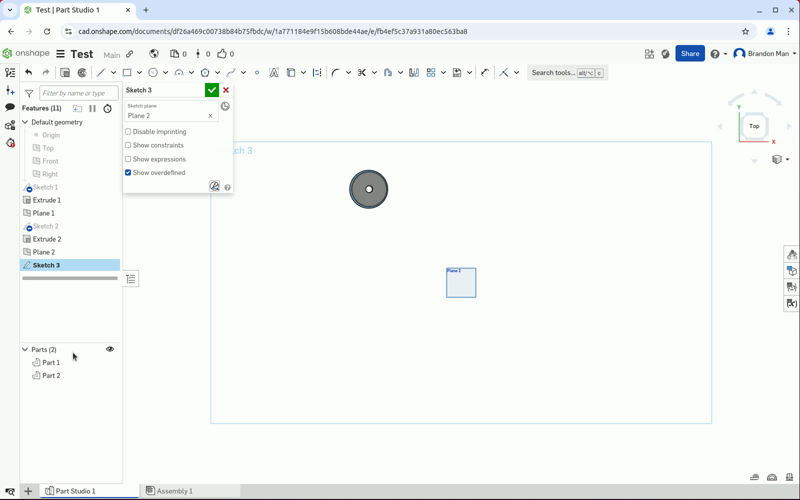
key(y)
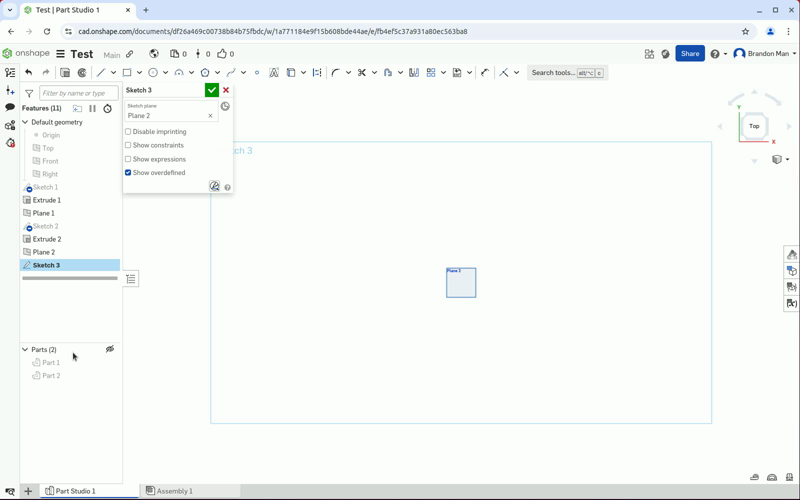
key(l)
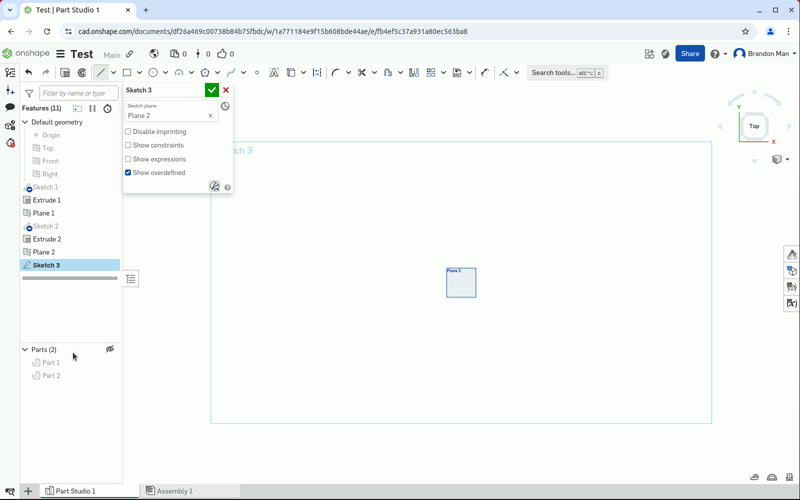
key_down(shift)
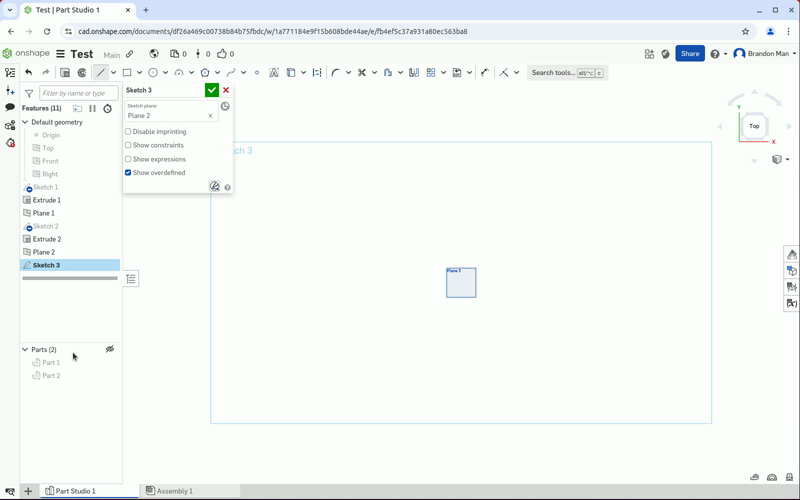
mouse_move(355, 198)
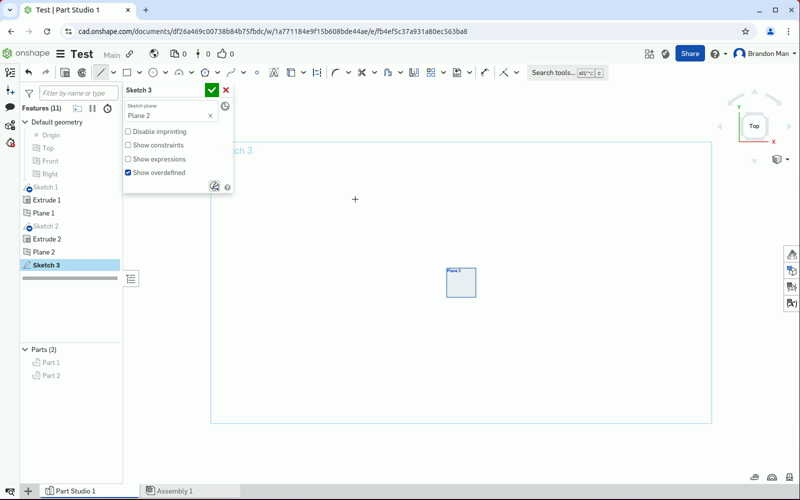
click(355, 198)
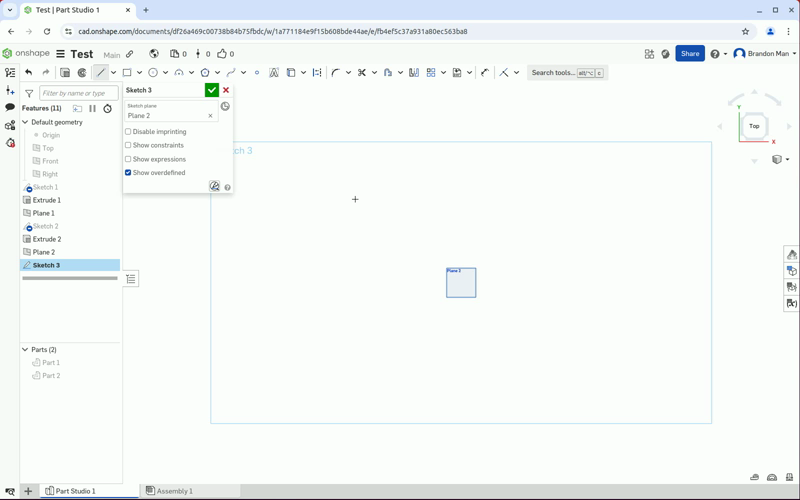
key_up(shift)
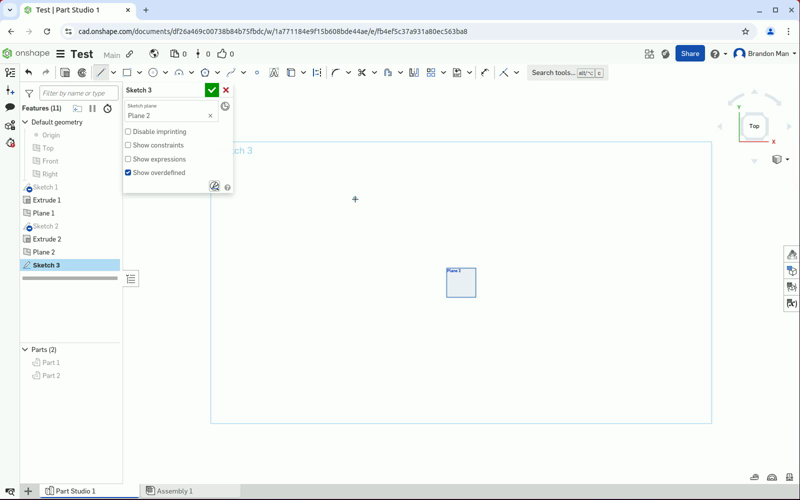
key_down(shift)
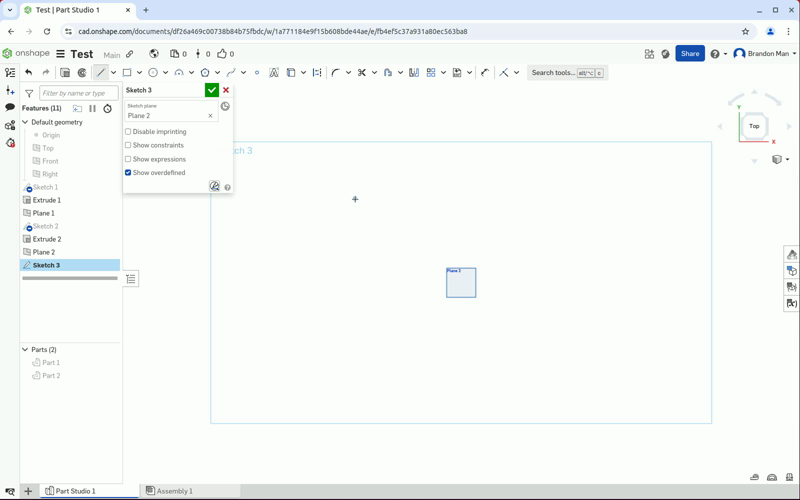
mouse_move(385, 198)
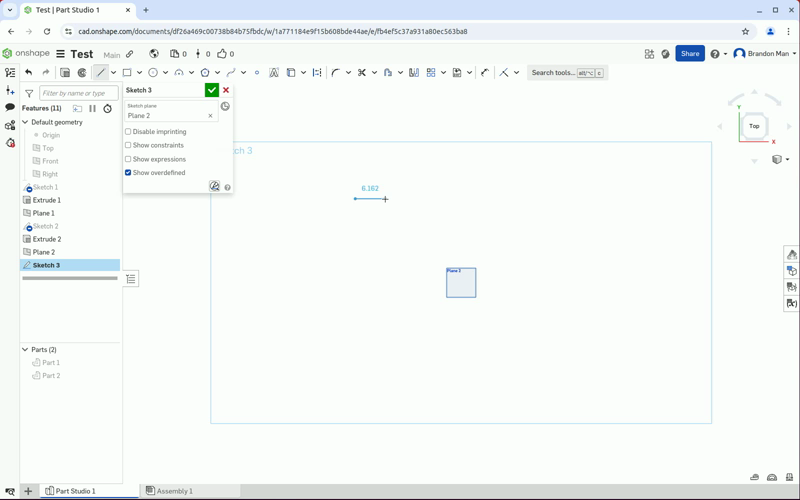
mouse_move(383, 198)
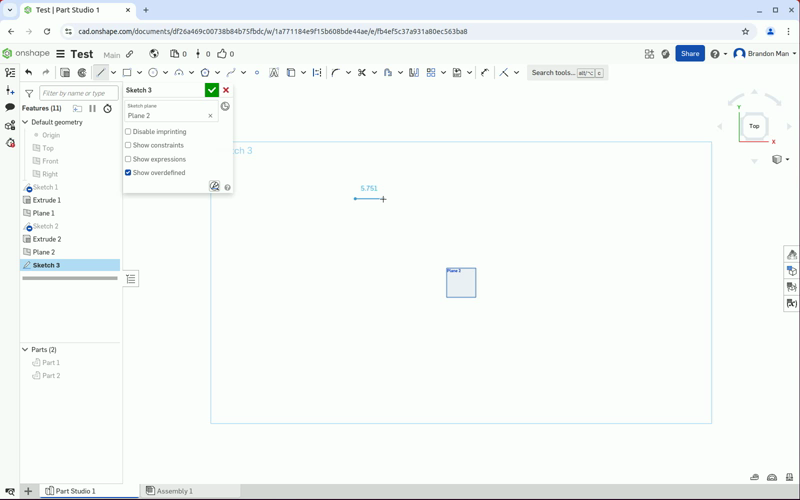
click(383, 198)
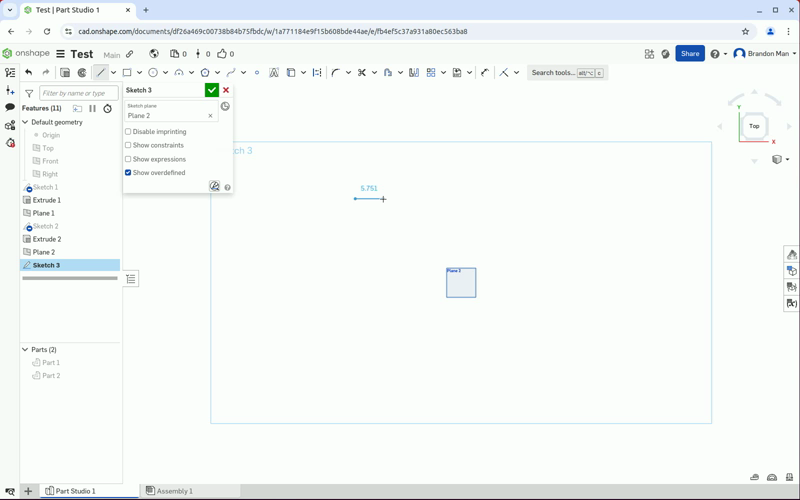
key_up(shift)
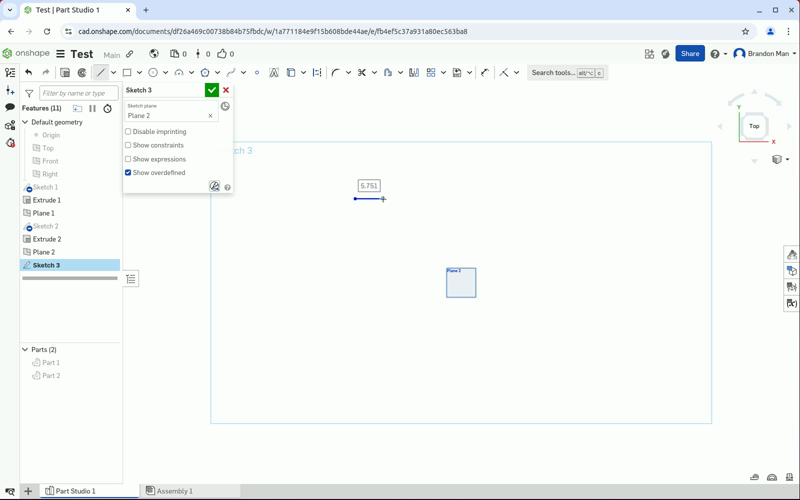
key_down(shift)
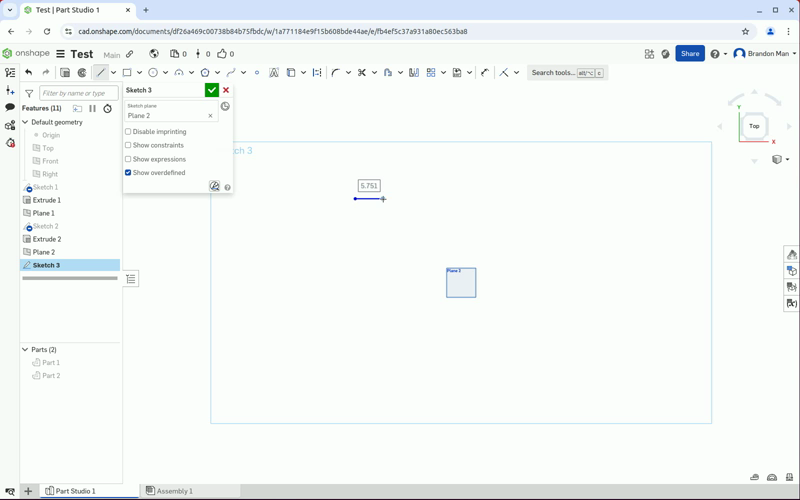
mouse_move(413, 198)
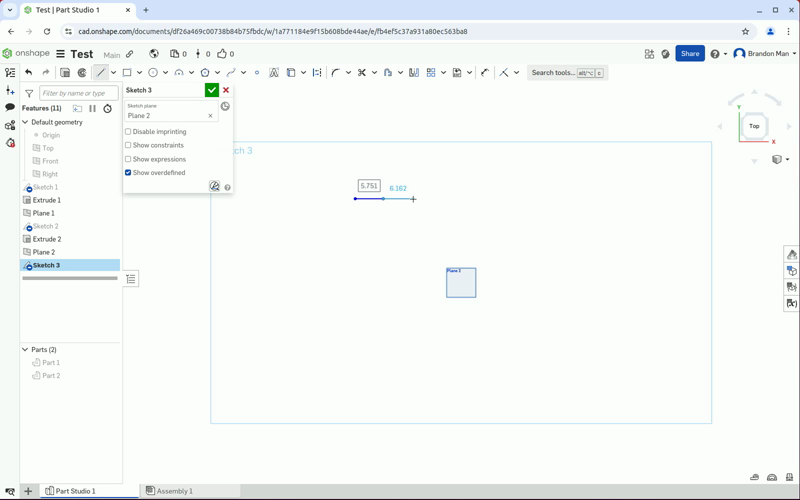
mouse_move(383, 177)
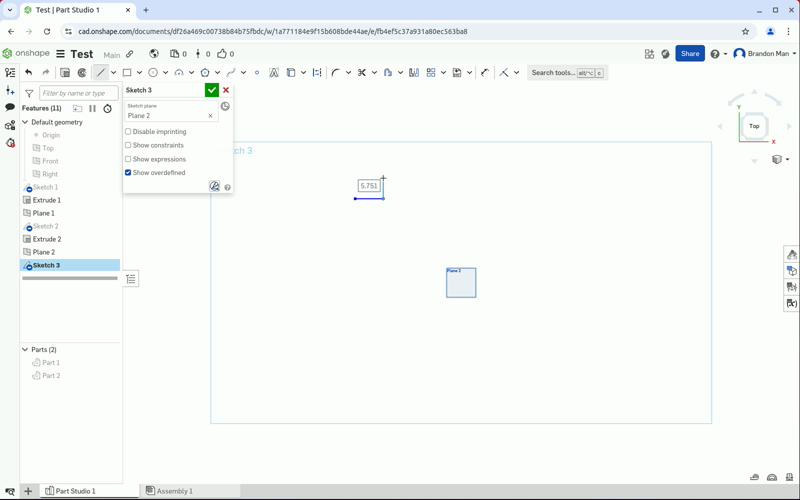
click(383, 177)
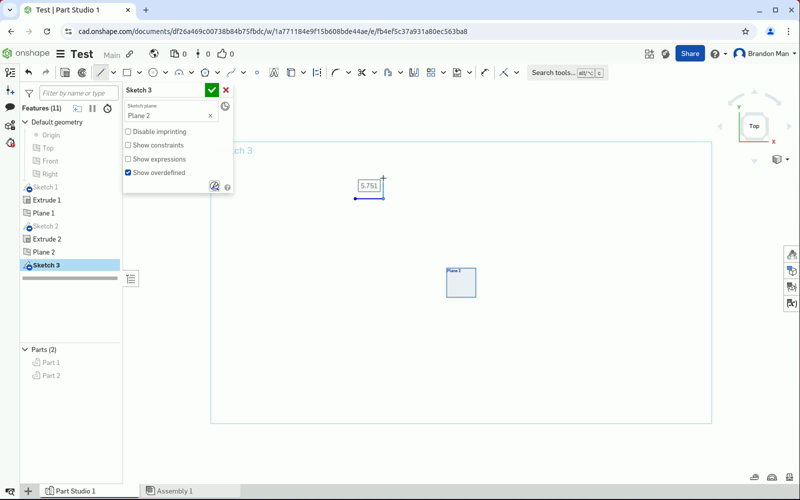
key_up(shift)
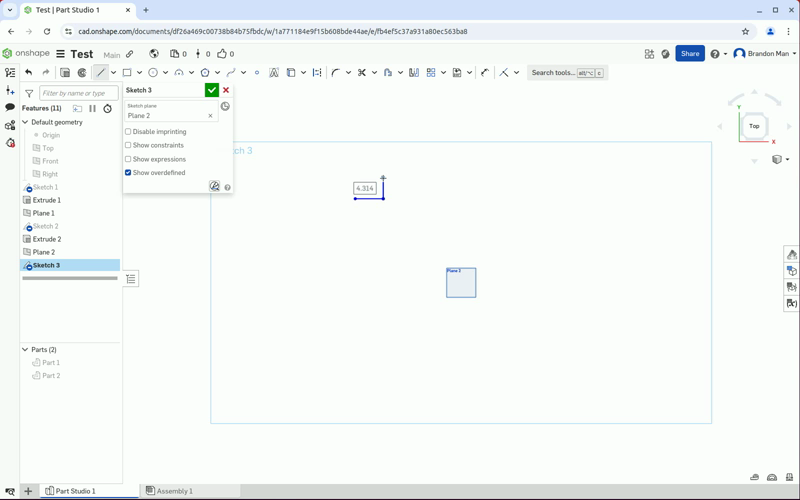
key_down(shift)
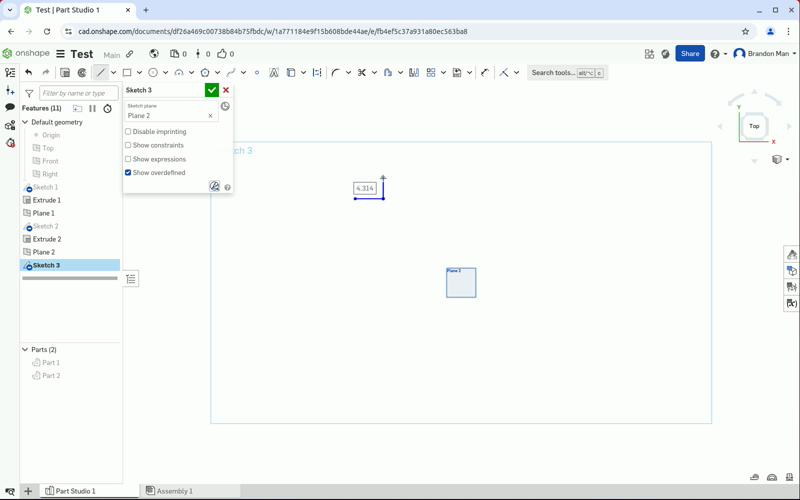
mouse_move(413, 177)
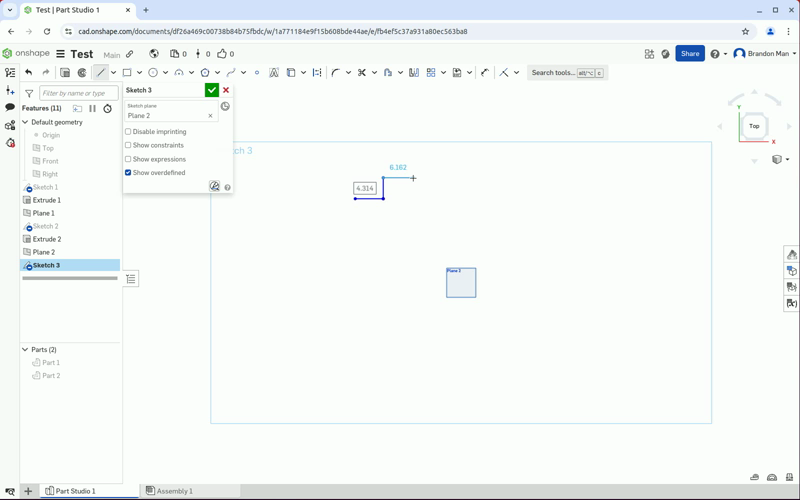
mouse_move(355, 177)
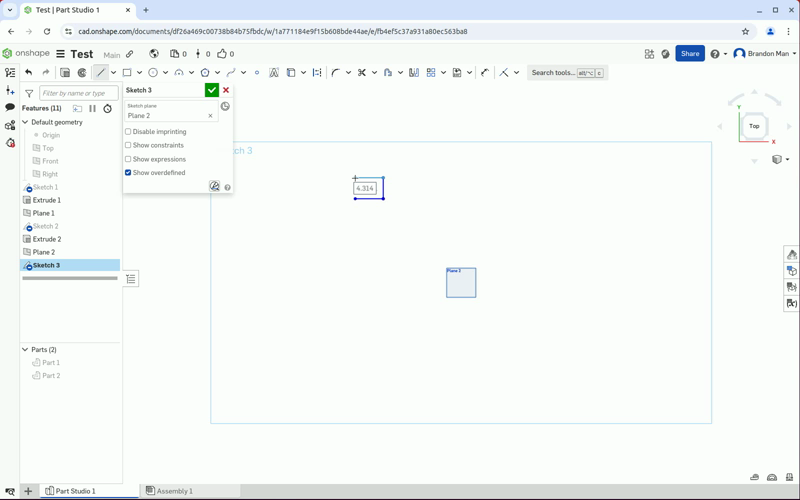
click(355, 177)
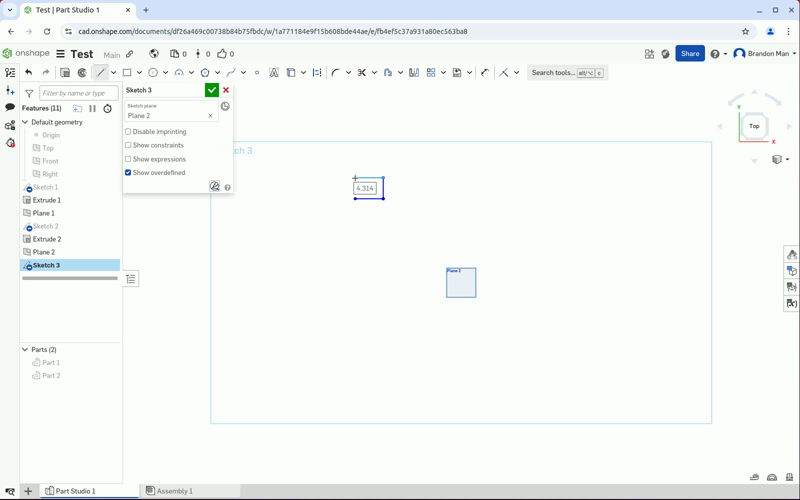
key_up(shift)
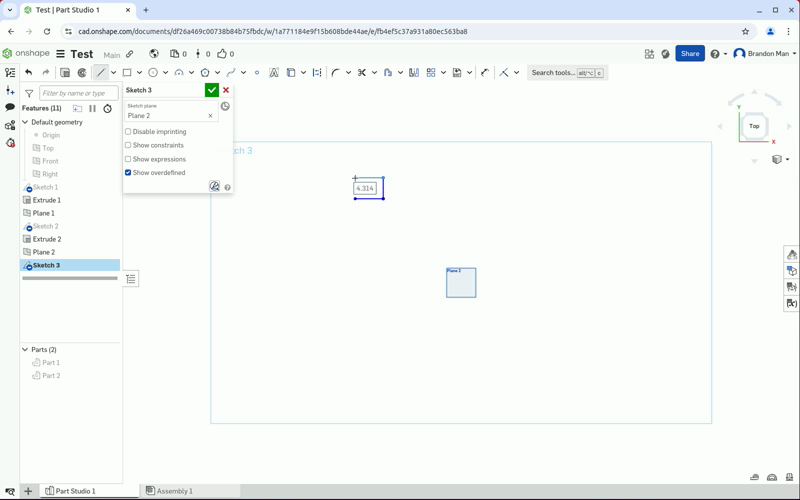
mouse_move(385, 177)
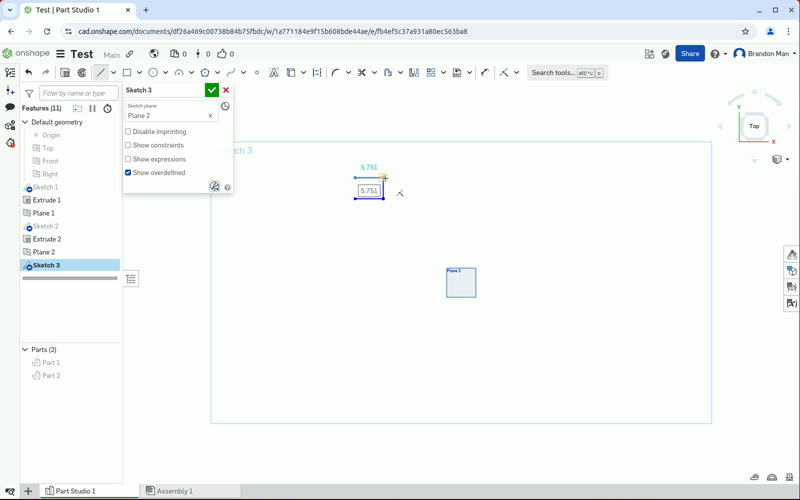
key_down(shift)
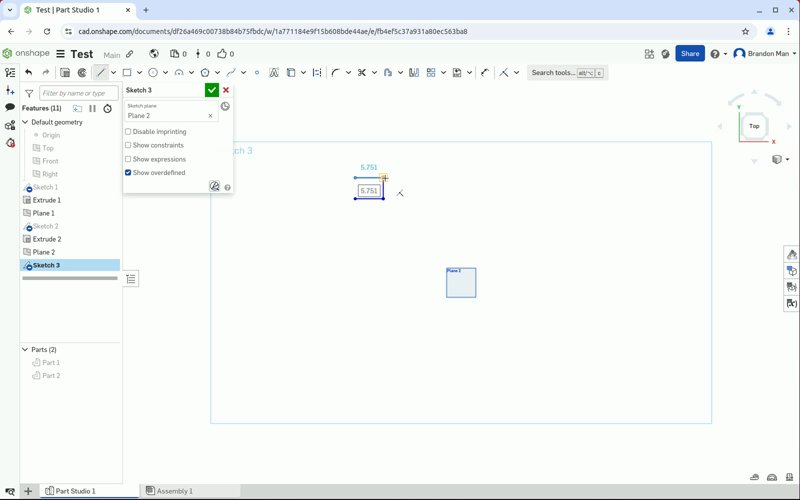
mouse_move(355, 198)
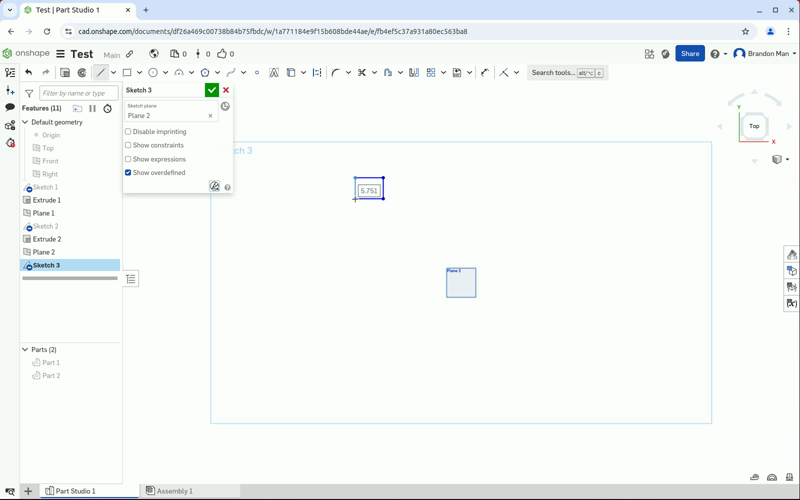
key_up(shift)
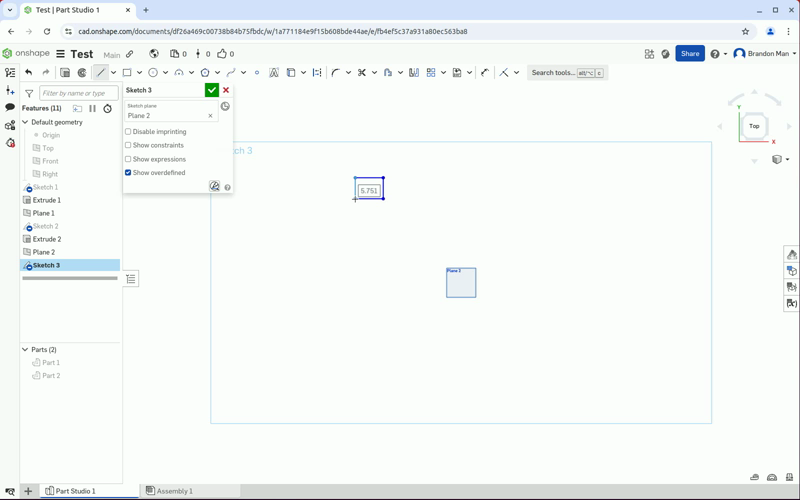
click(355, 198)
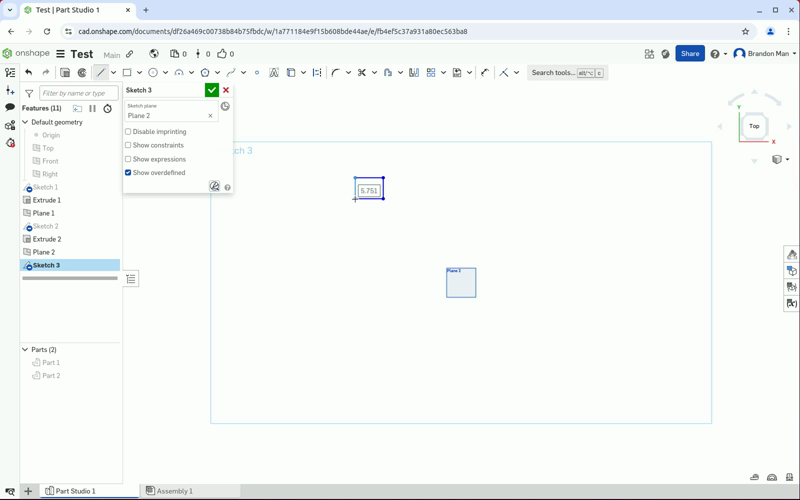
key(esc)
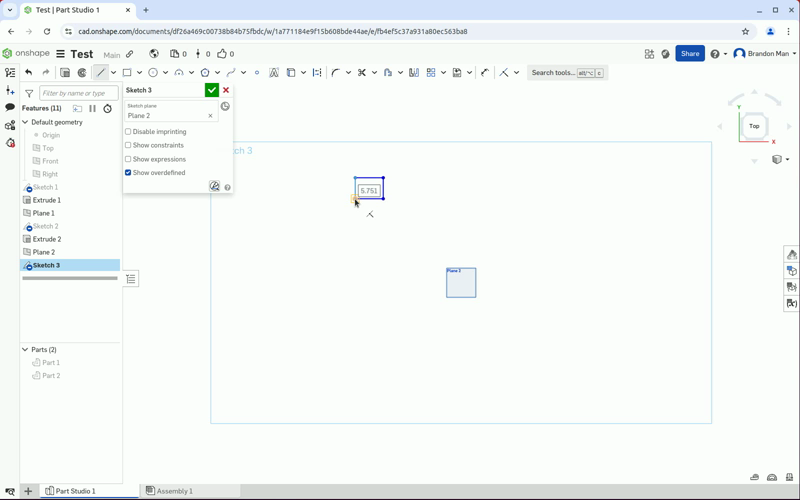
key(c)
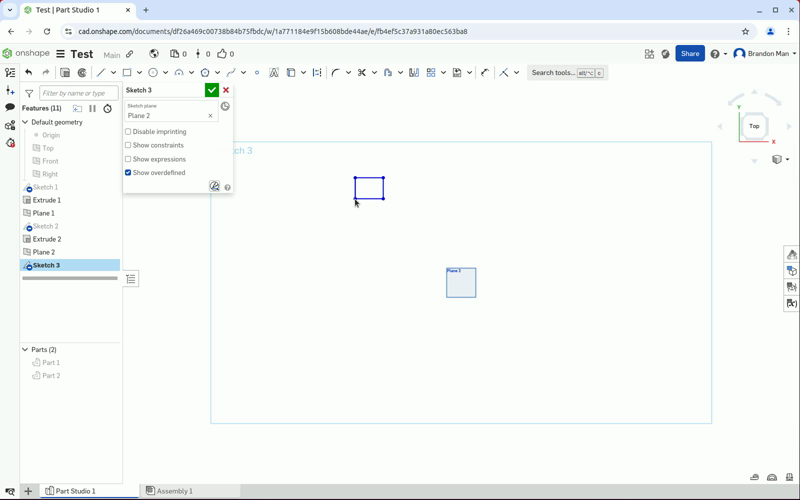
key_down(shift)
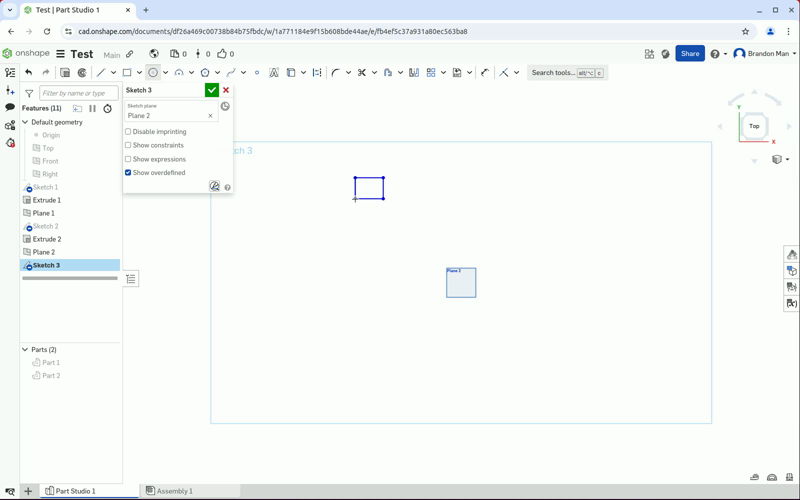
mouse_move(369, 188)
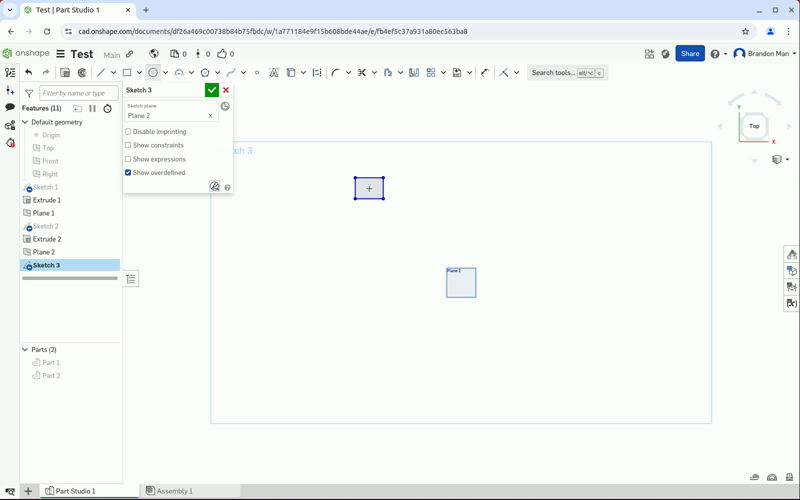
click(369, 188)
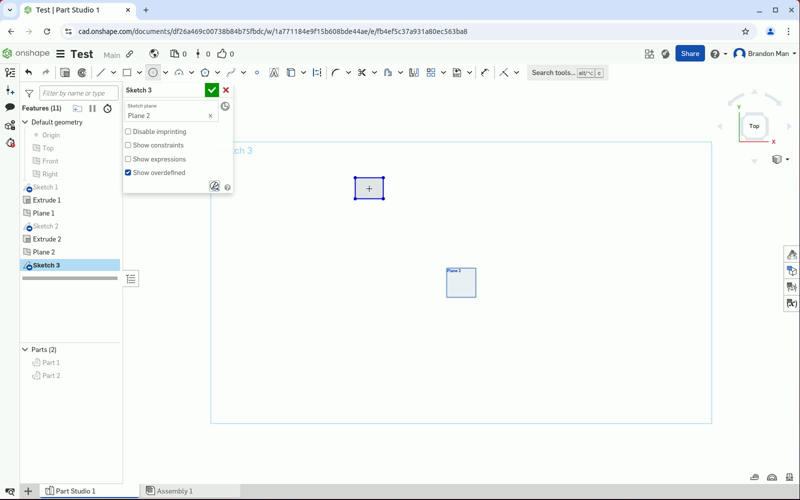
key_up(shift)
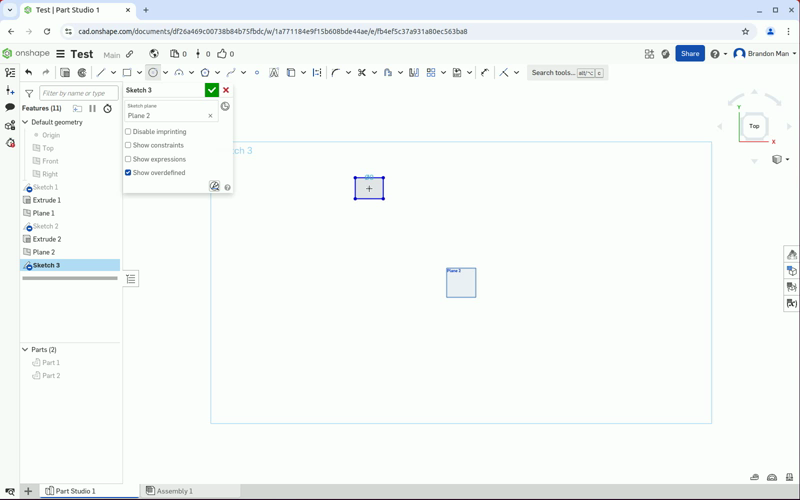
mouse_move(372, 188)
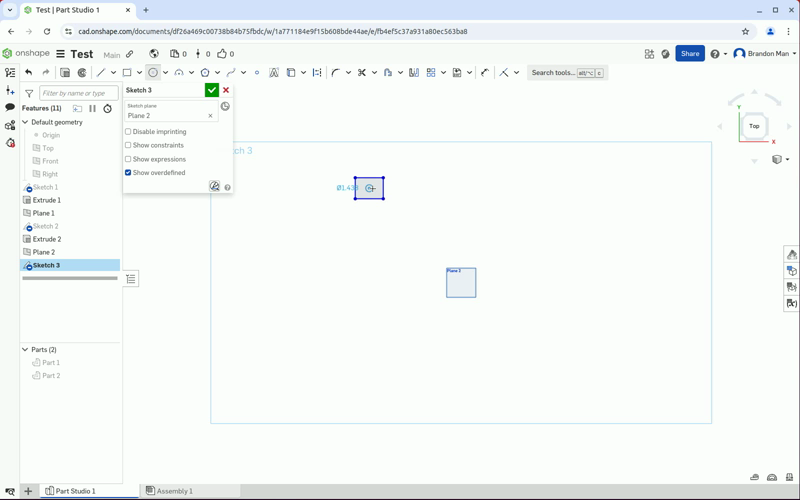
click(372, 188)
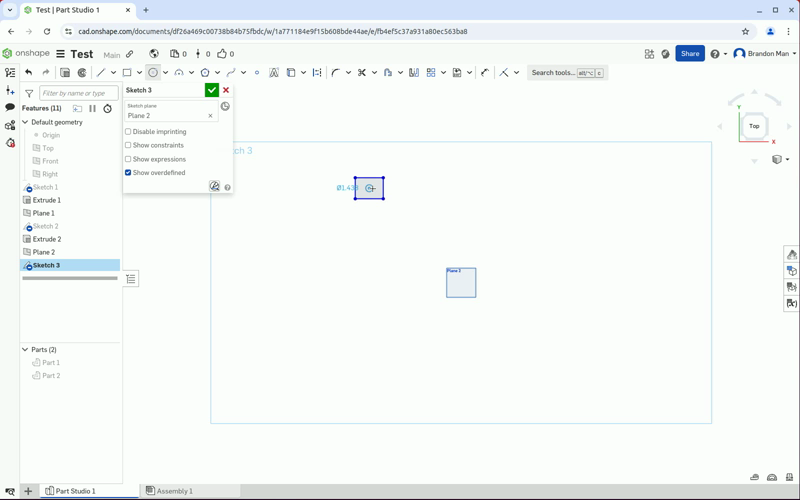
key(esc)
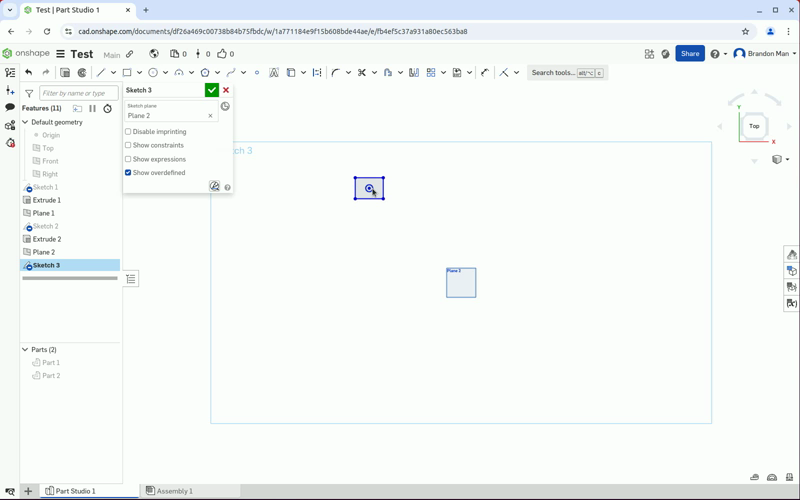
mouse_move(368, 184)
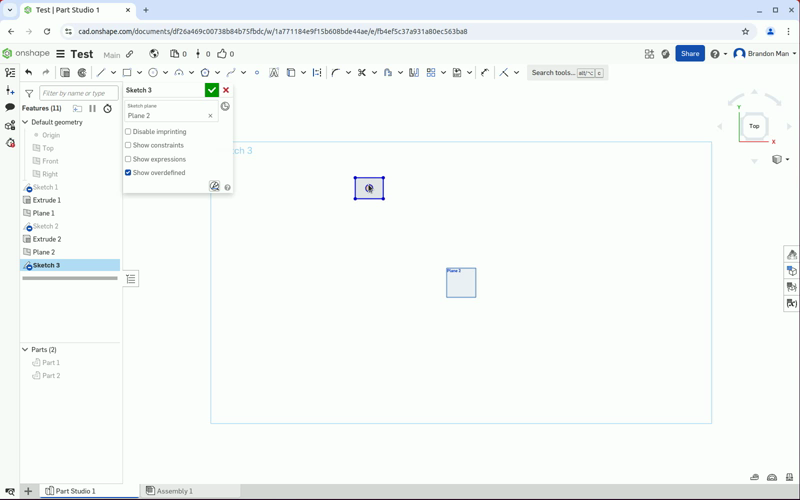
scroll(6)
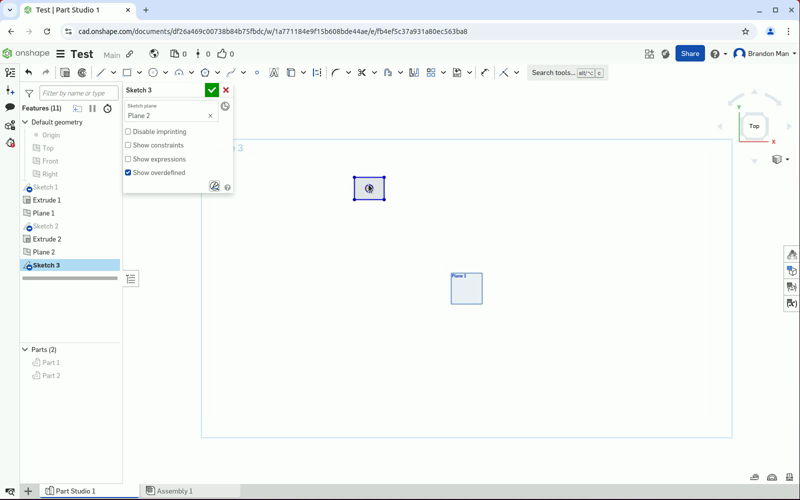
scroll(6)
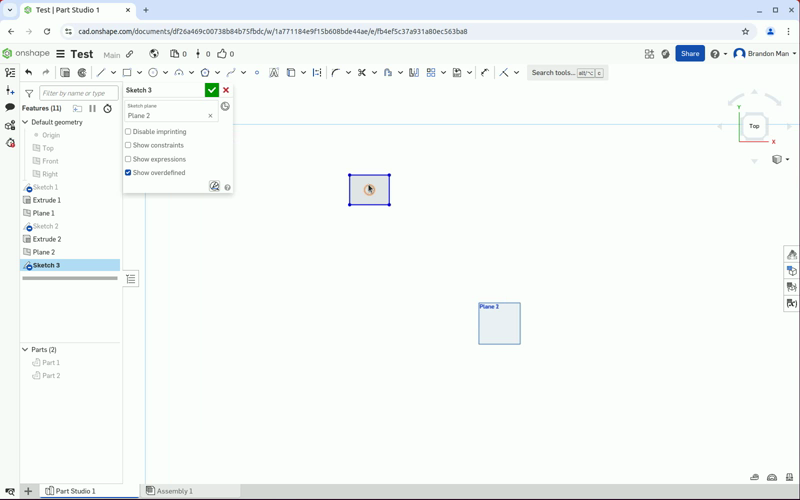
scroll(6)
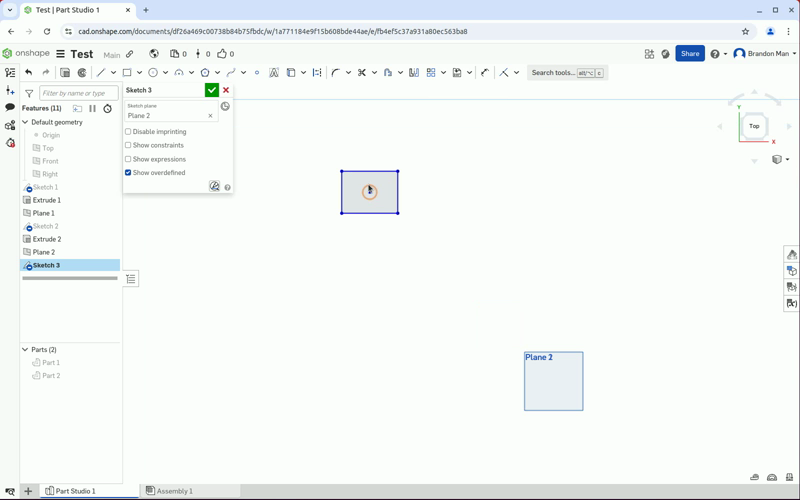
scroll(6)
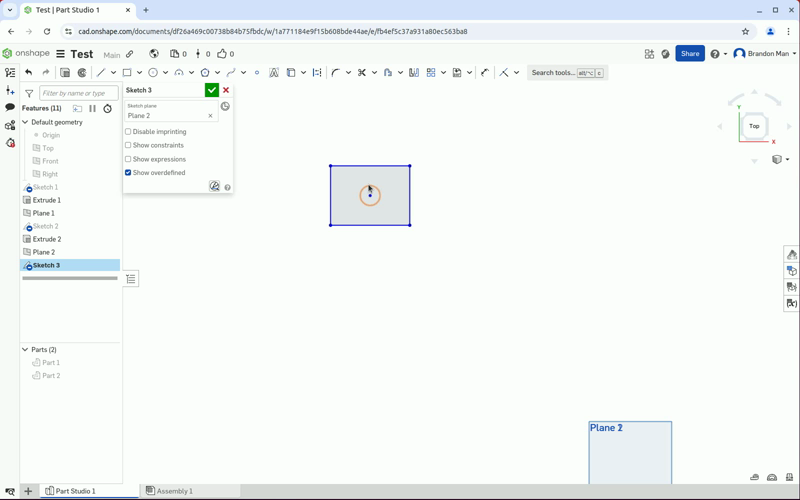
scroll(6)
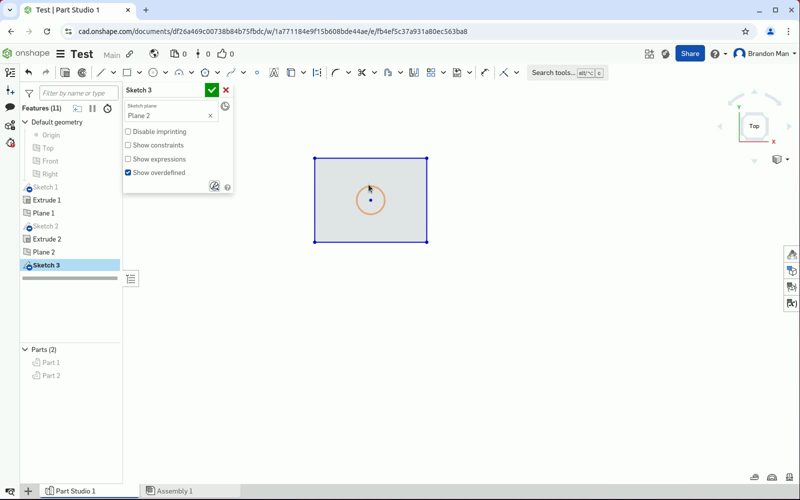
scroll(6)
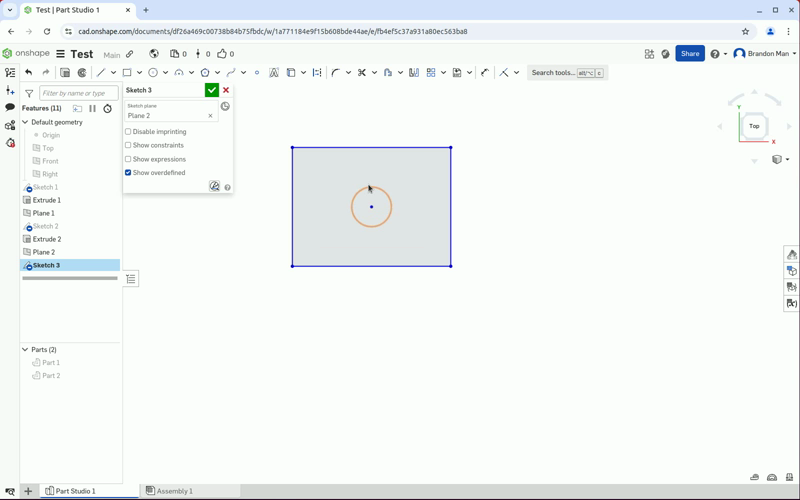
scroll(6)
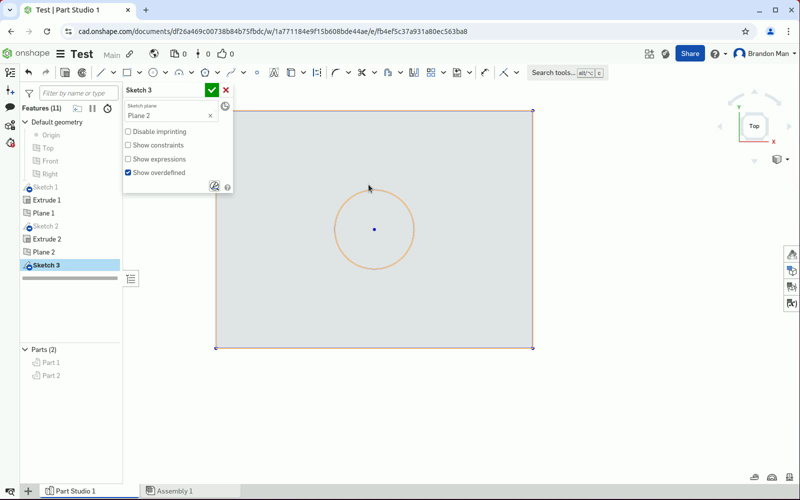
click(368, 184)
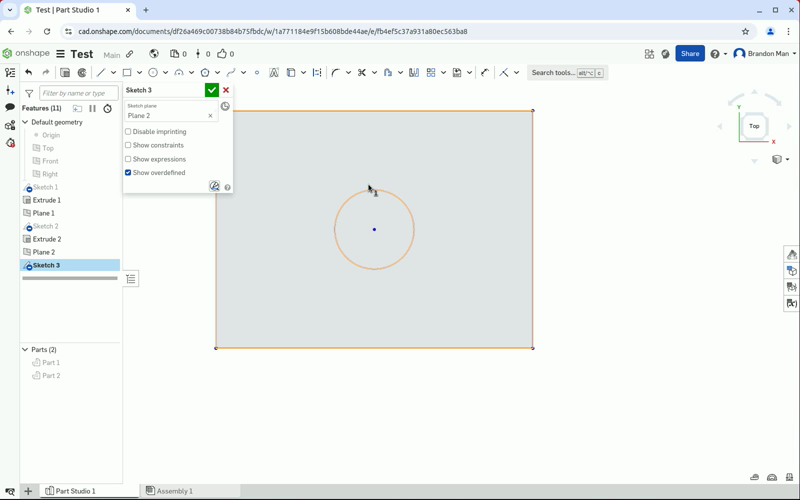
scroll(-6)
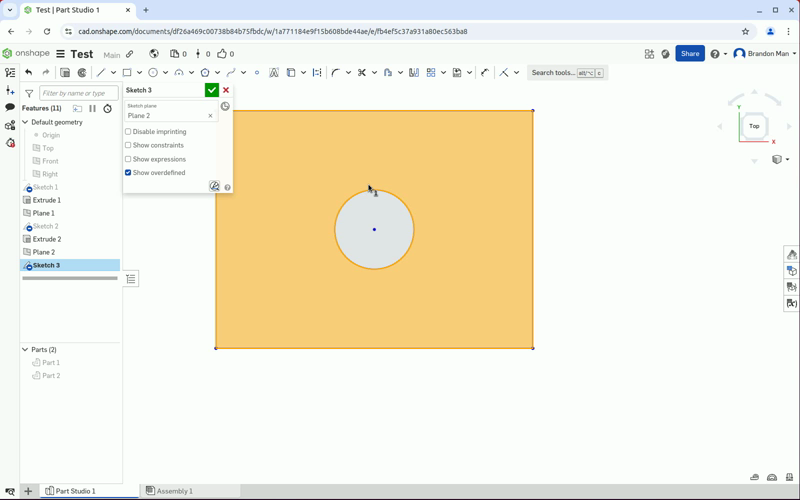
scroll(-6)
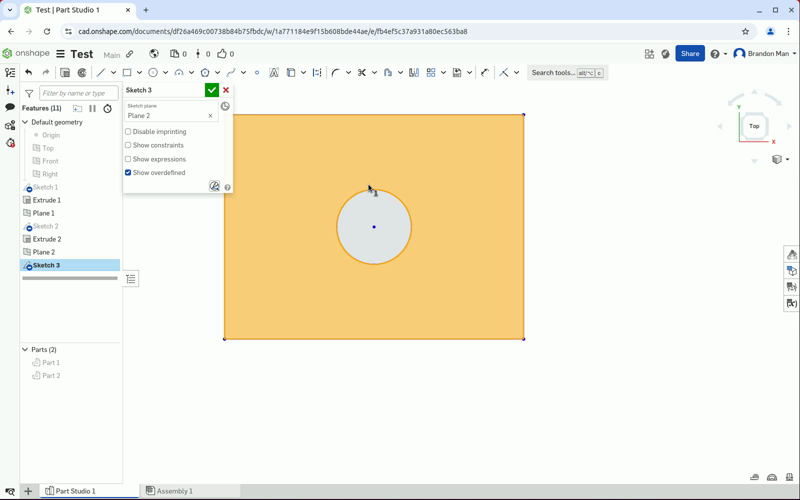
scroll(-6)
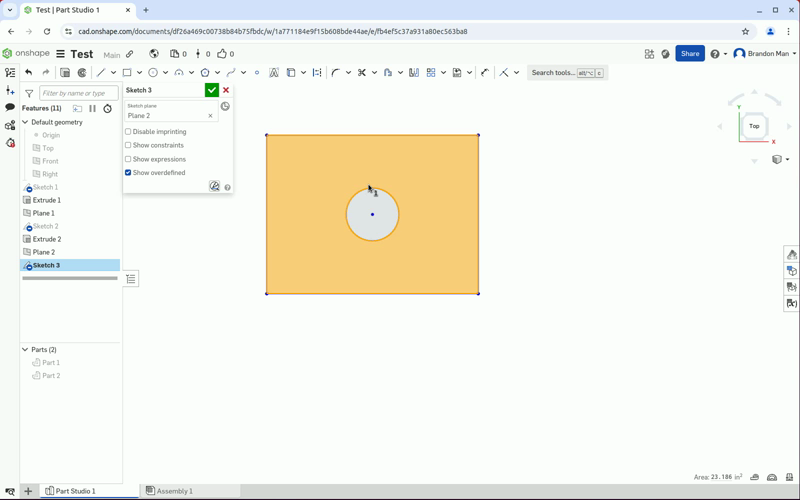
scroll(-6)
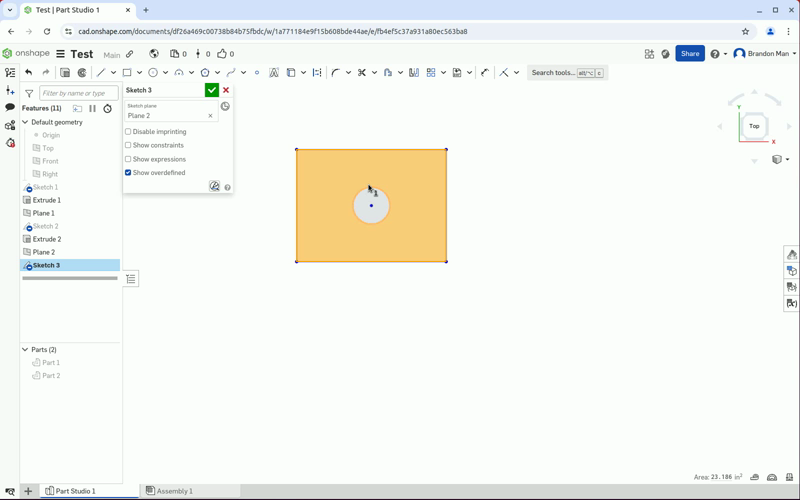
scroll(-6)
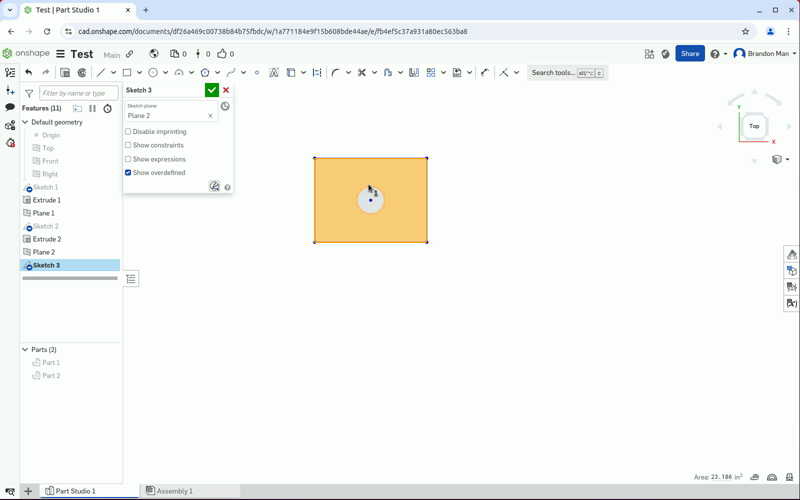
scroll(-6)
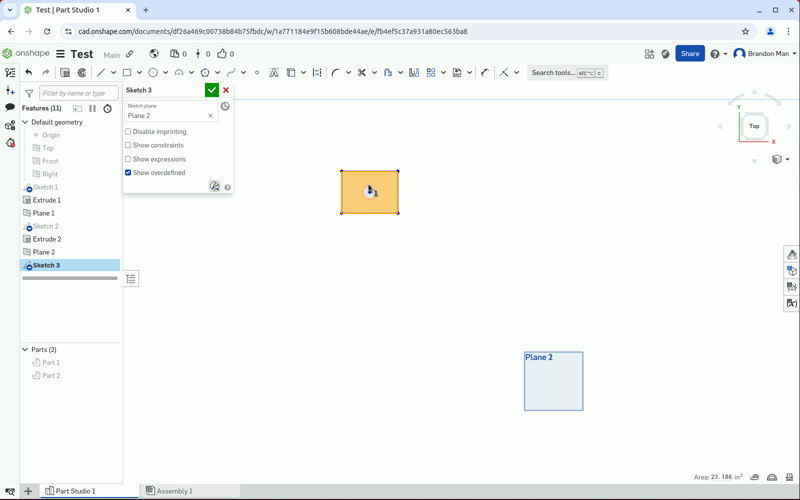
scroll(-6)
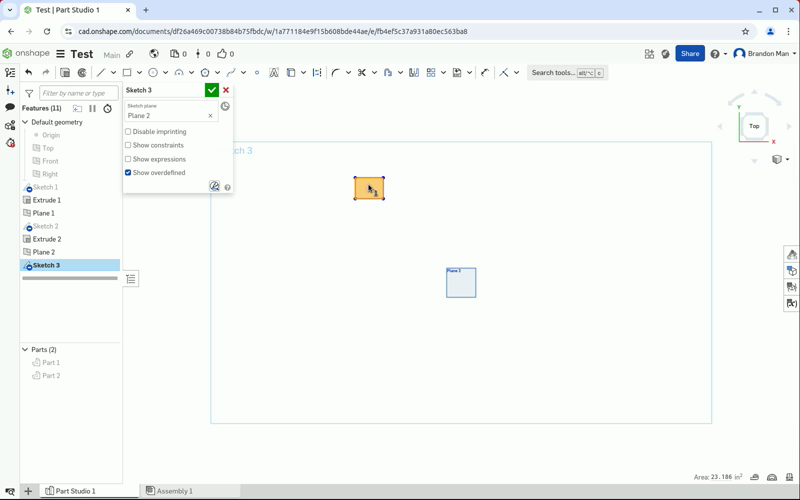
mouse_move(73, 352)
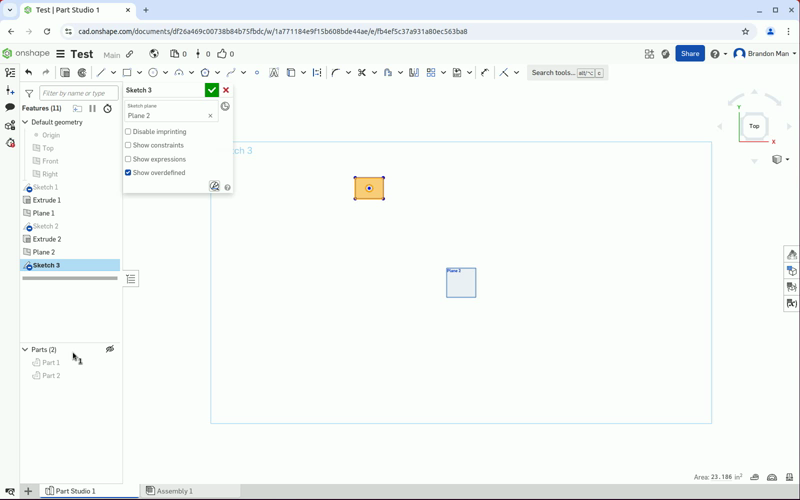
key(shift+y)
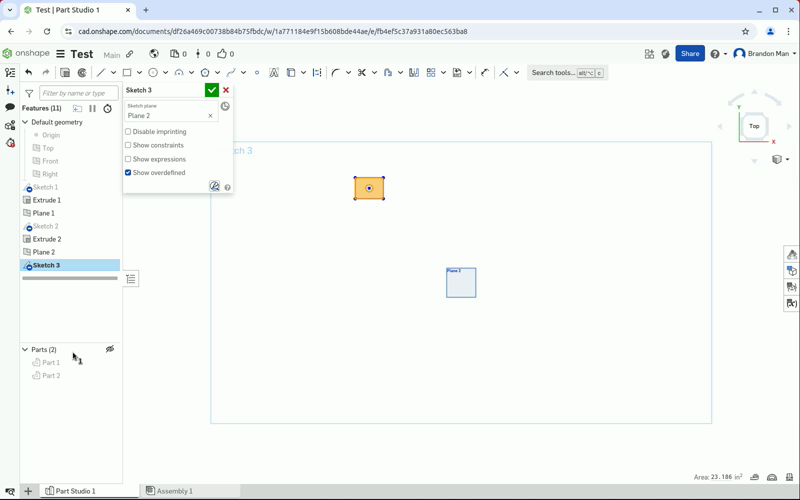
key(shift+e)
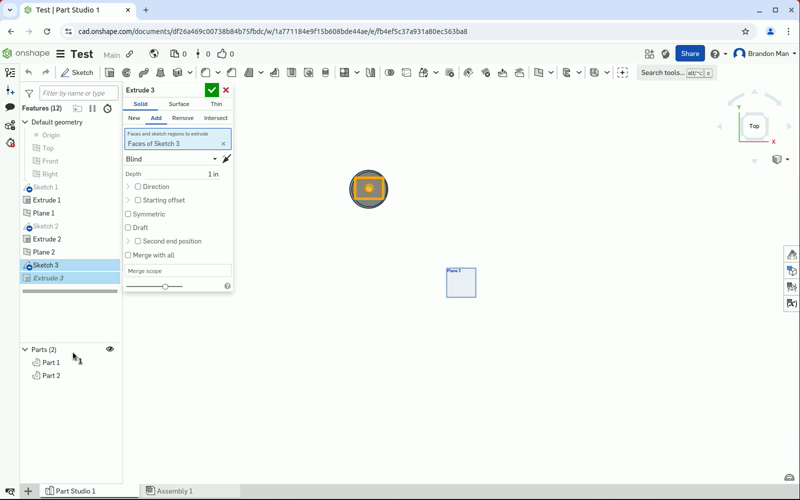
mouse_move(143, 106)
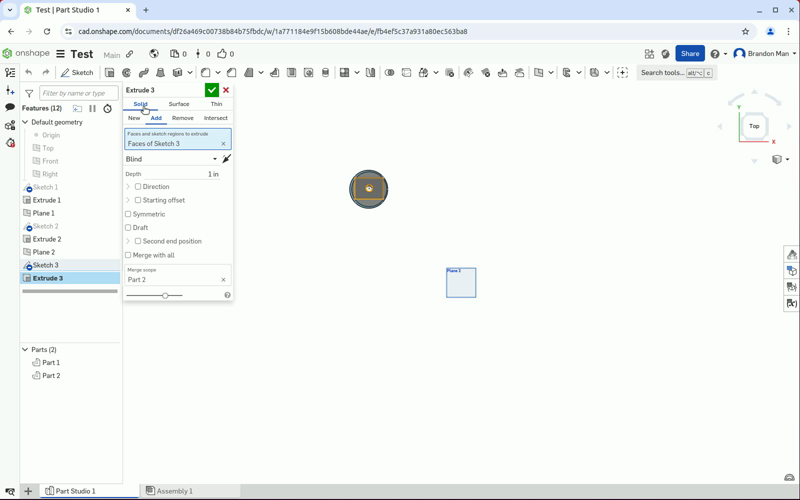
click(143, 106)
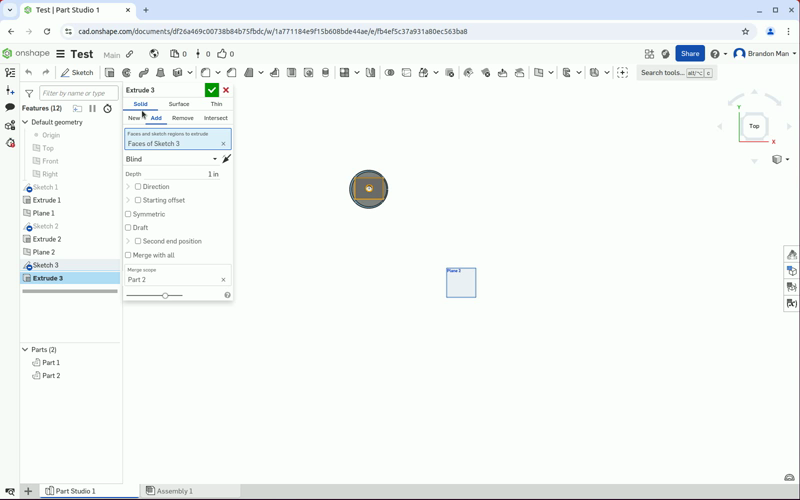
mouse_move(137, 120)
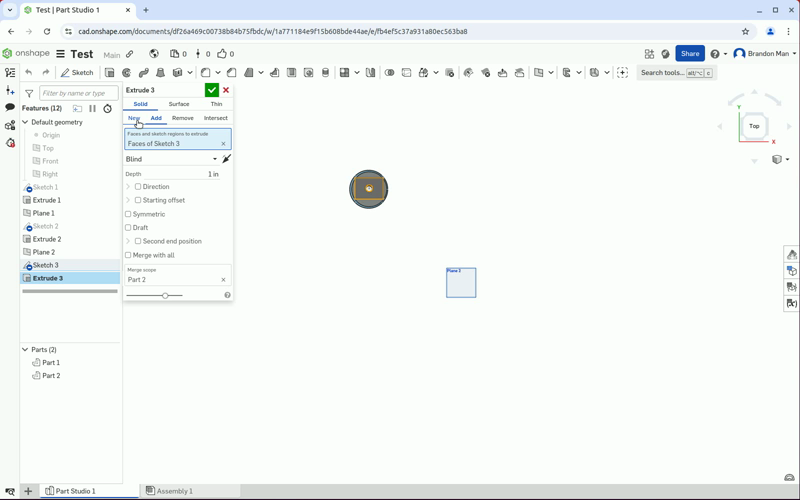
click(137, 120)
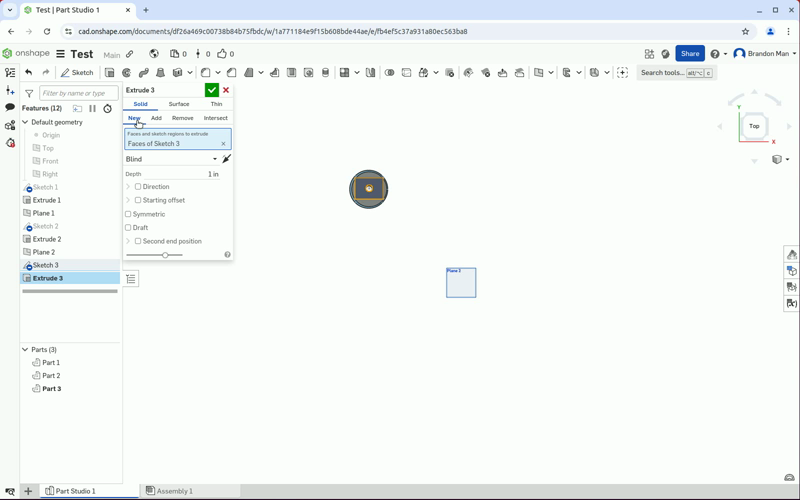
key(tab, 4)
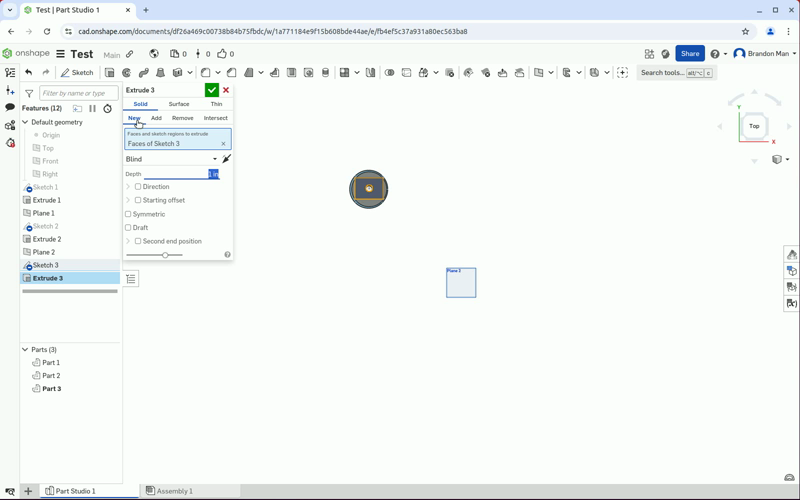
text(5.536)
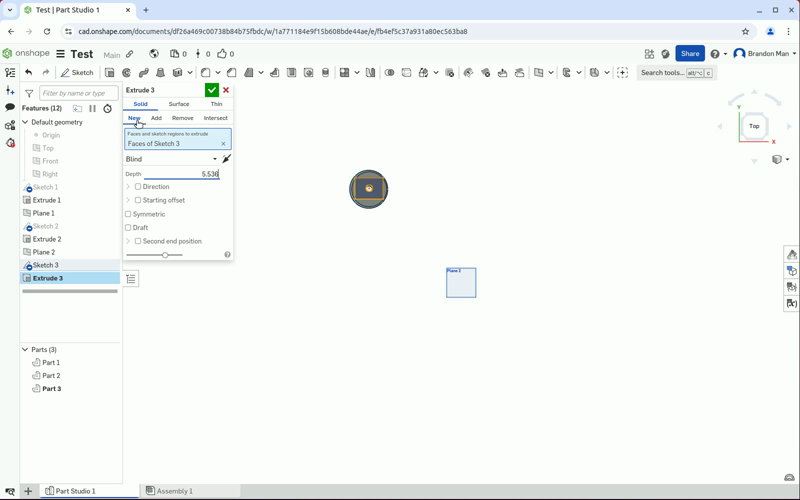
key(enter)
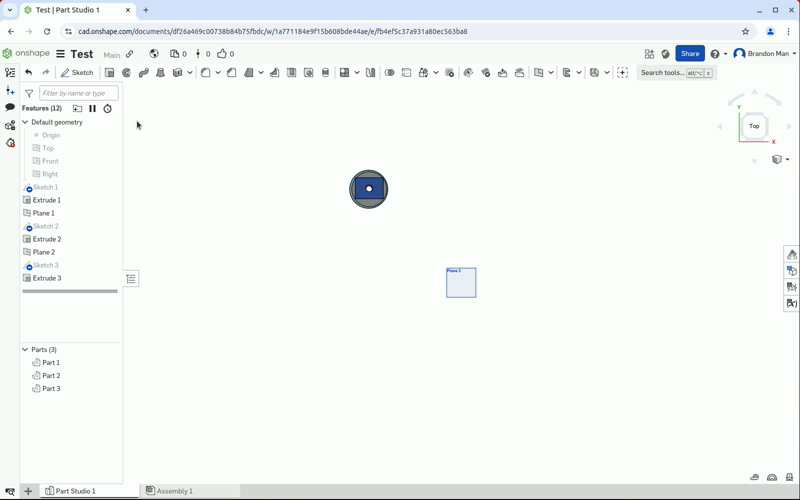
key(shift+h)
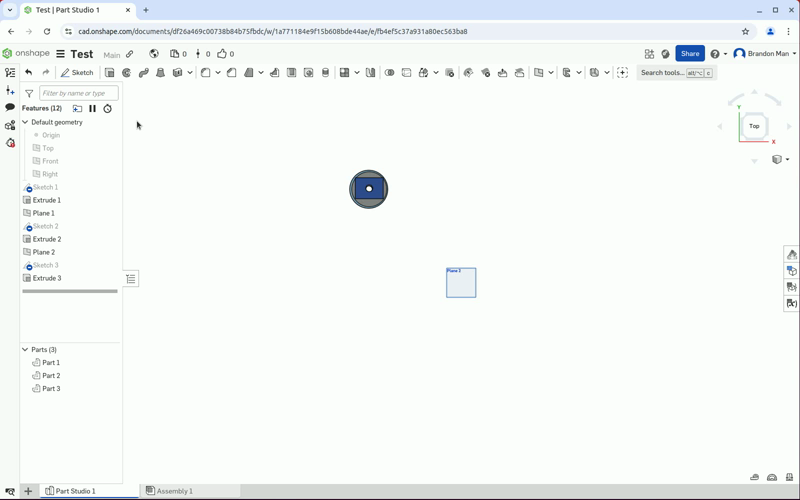
key(shift+h)
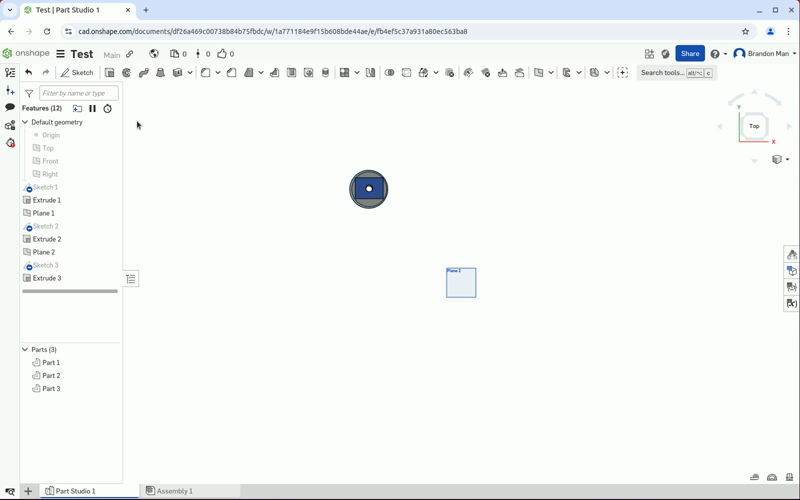
mouse_move(73, 189)
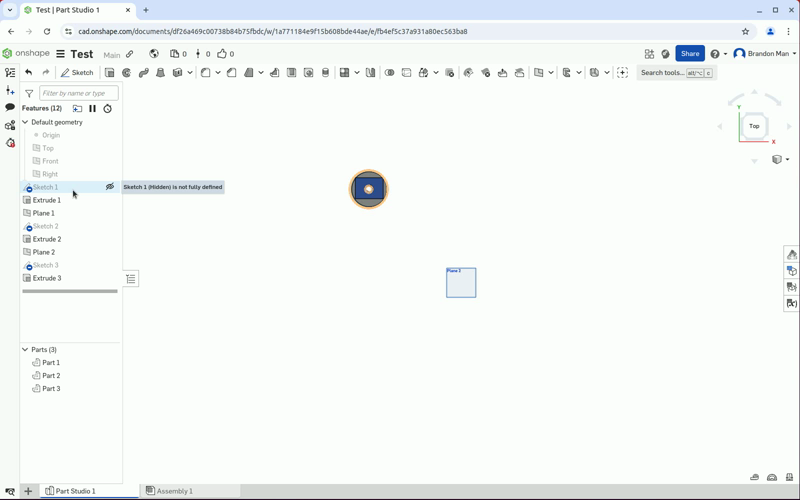
click(73, 189)
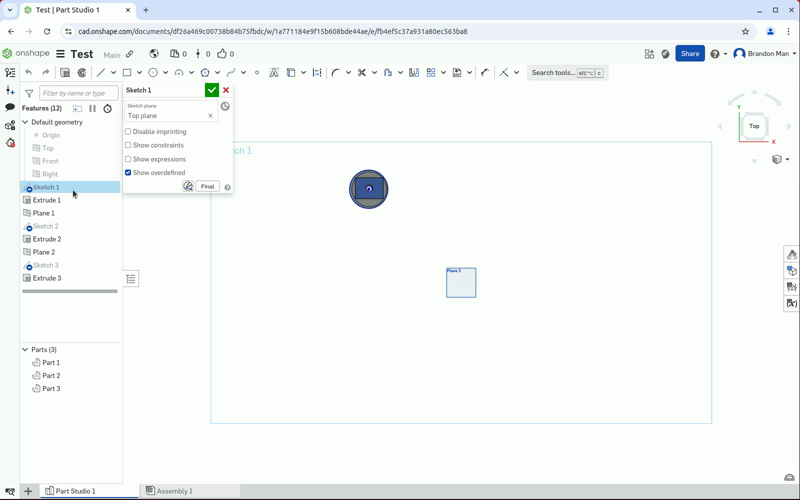
mouse_move(229, 92)
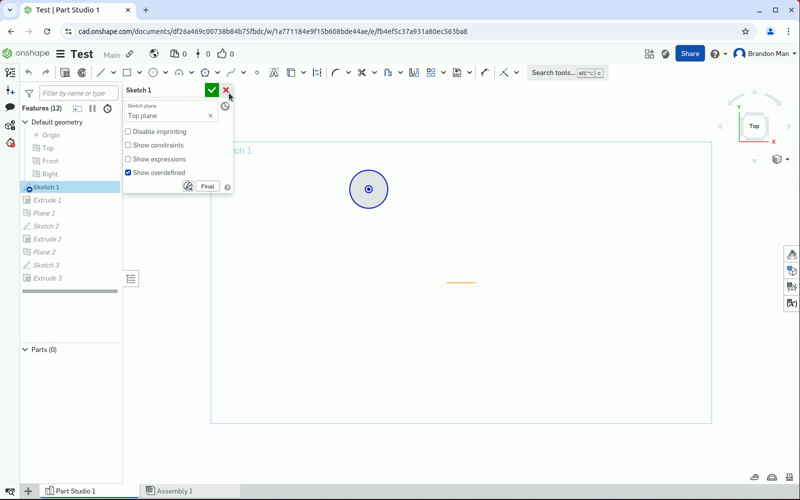
click(229, 92)
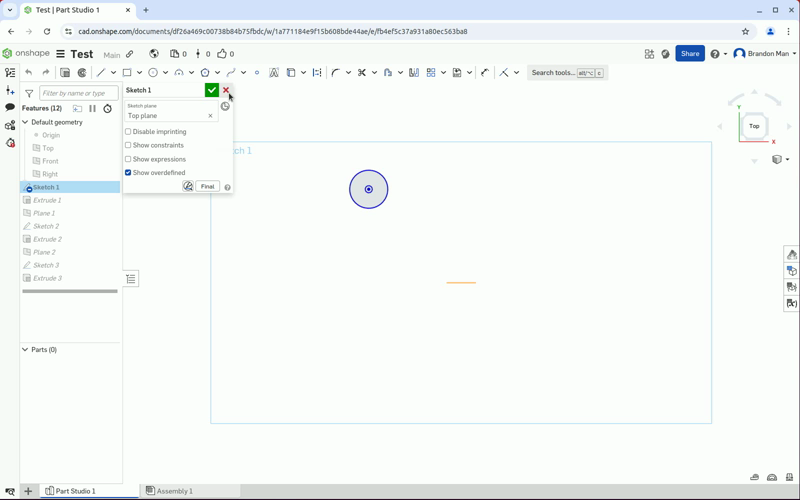
key(shift+s)
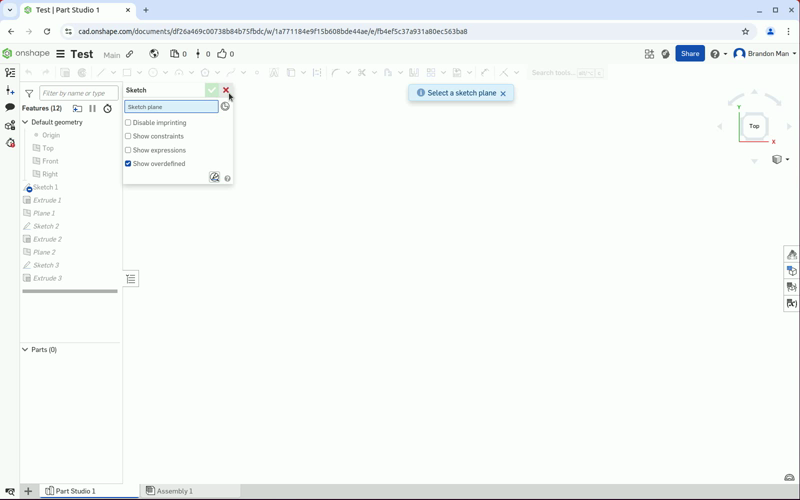
mouse_move(73, 254)
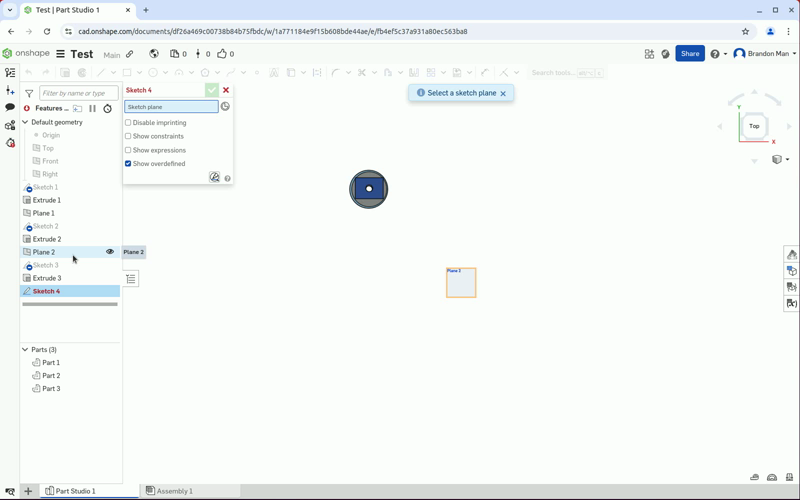
click(73, 254)
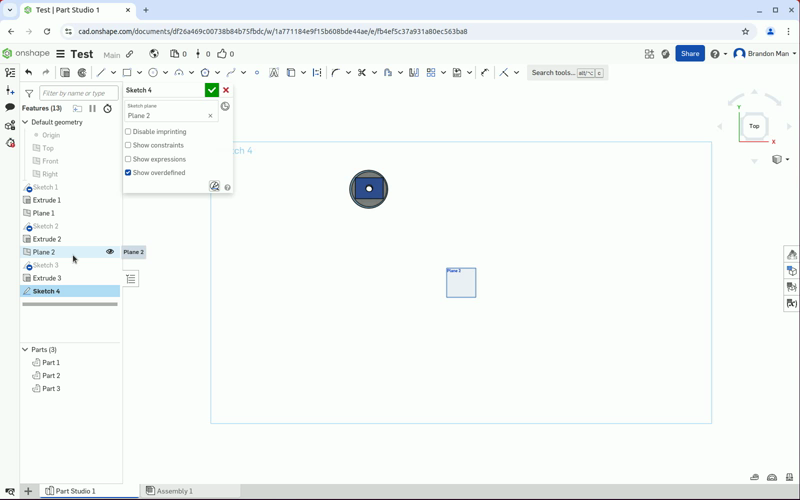
mouse_move(73, 352)
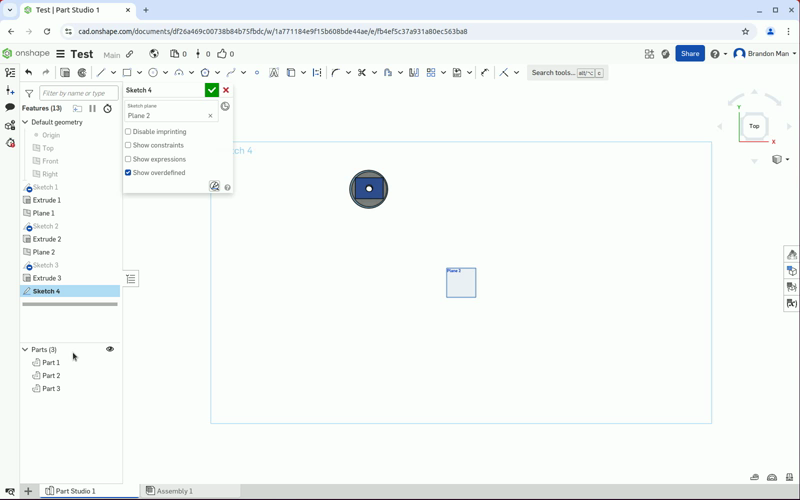
key(y)
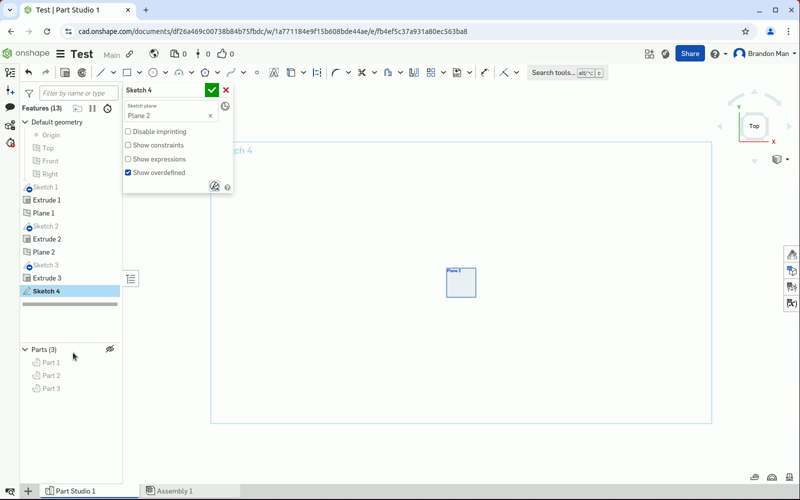
key(c)
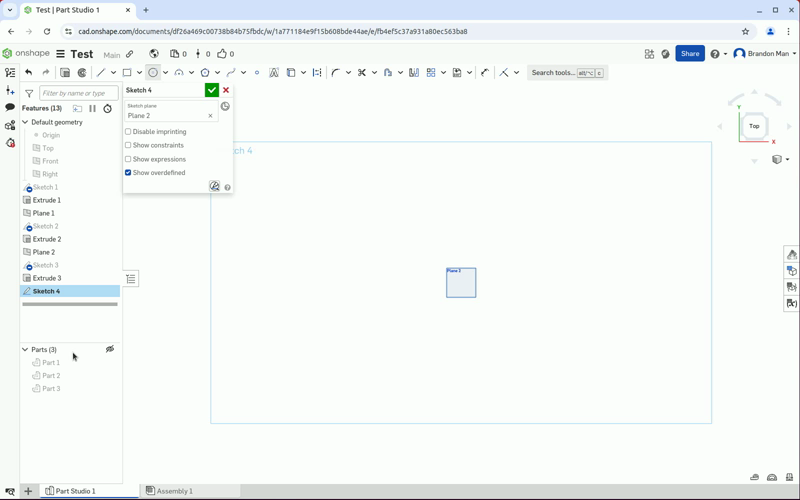
key_down(shift)
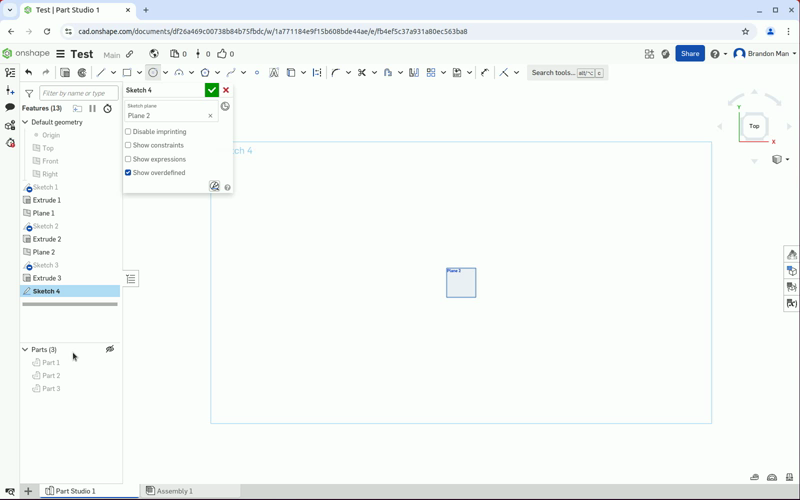
mouse_move(368, 189)
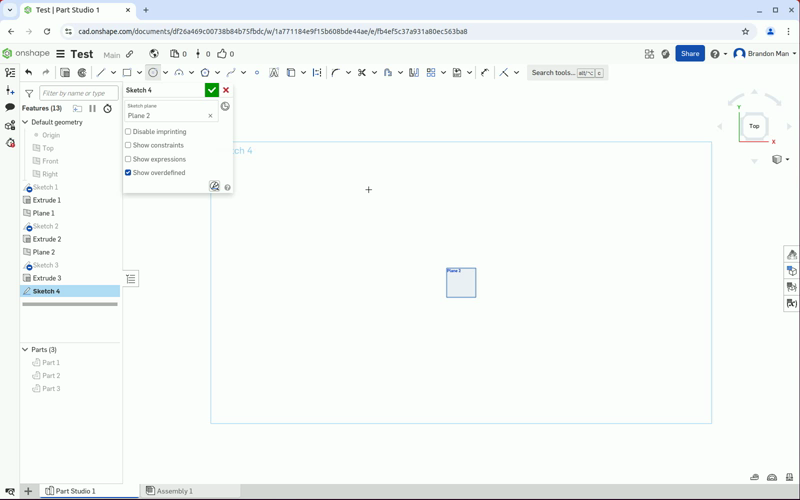
click(368, 189)
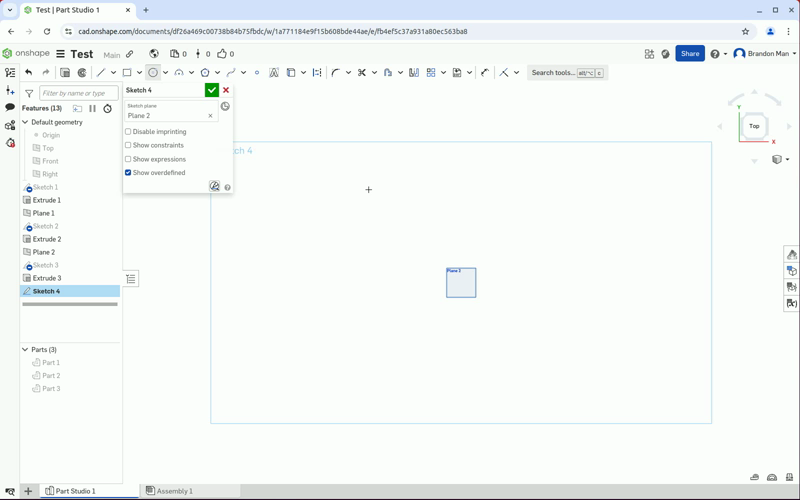
key_up(shift)
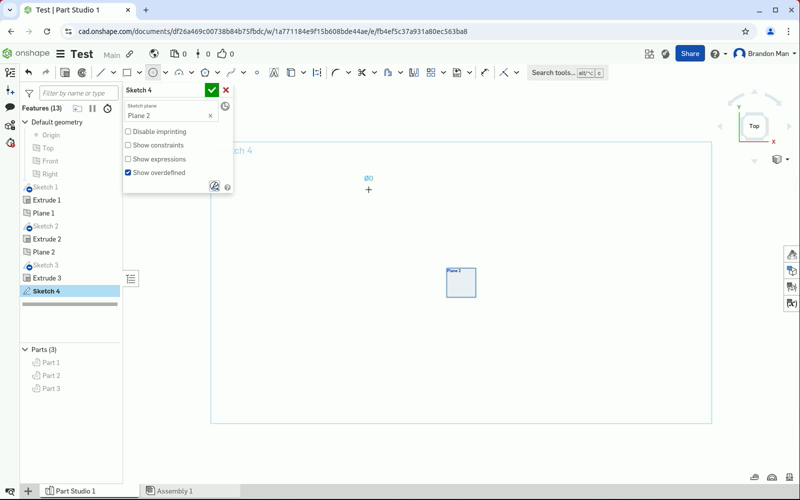
mouse_move(372, 189)
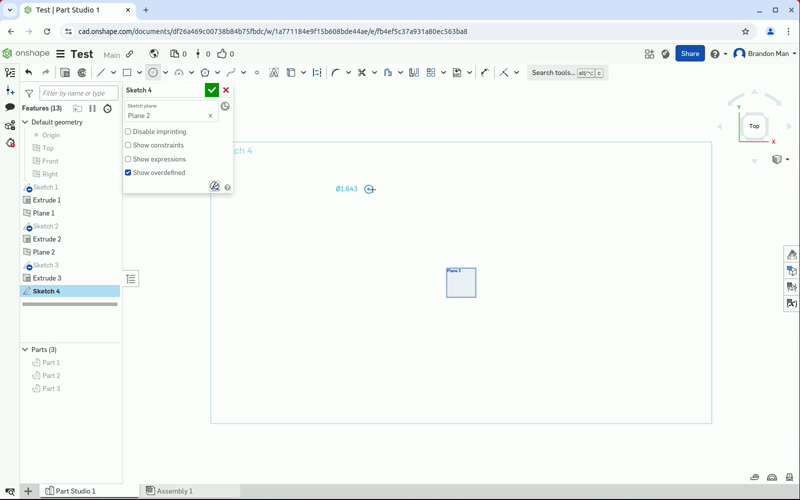
click(372, 189)
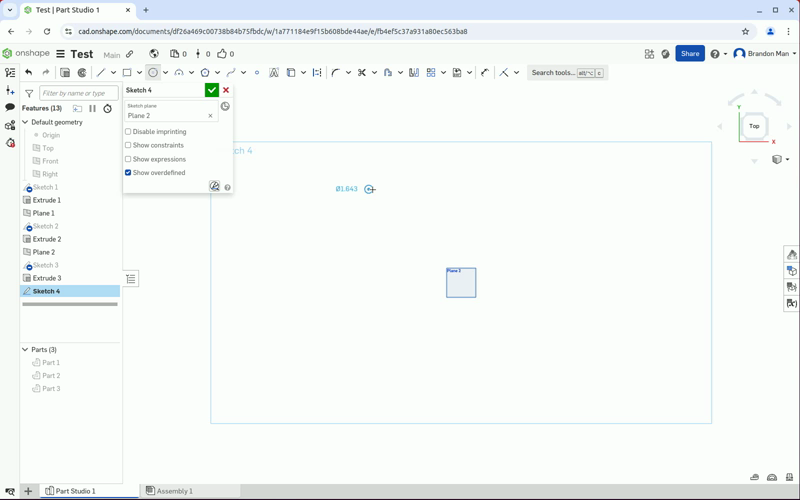
key(esc)
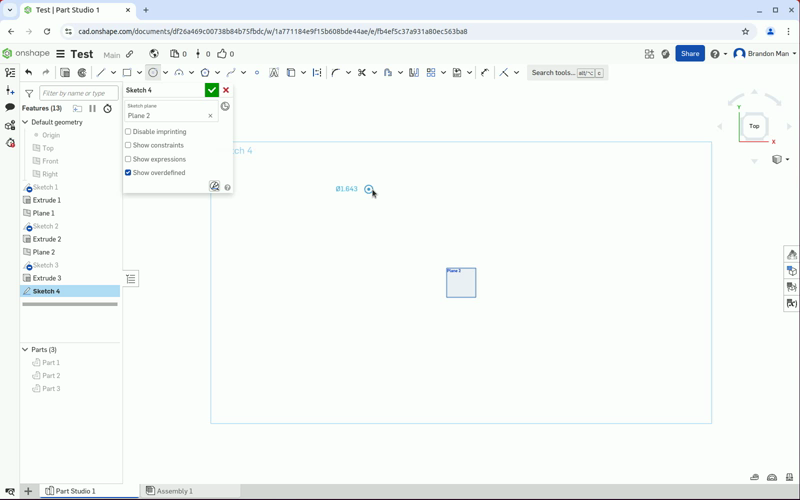
mouse_move(371, 187)
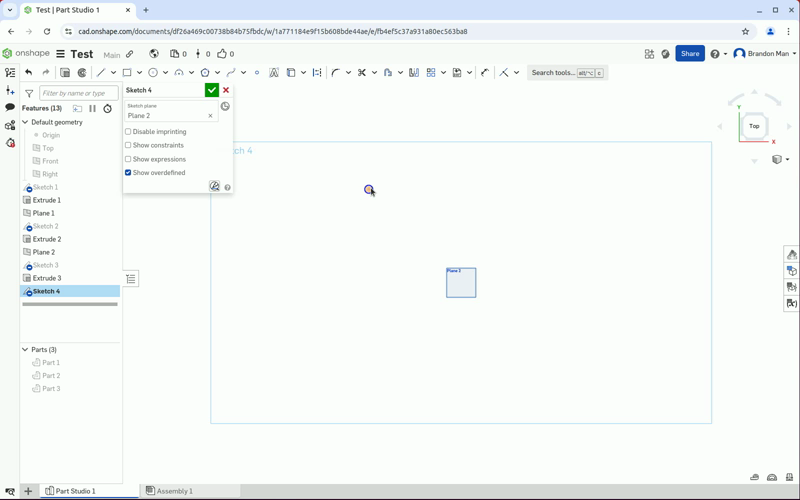
scroll(6)
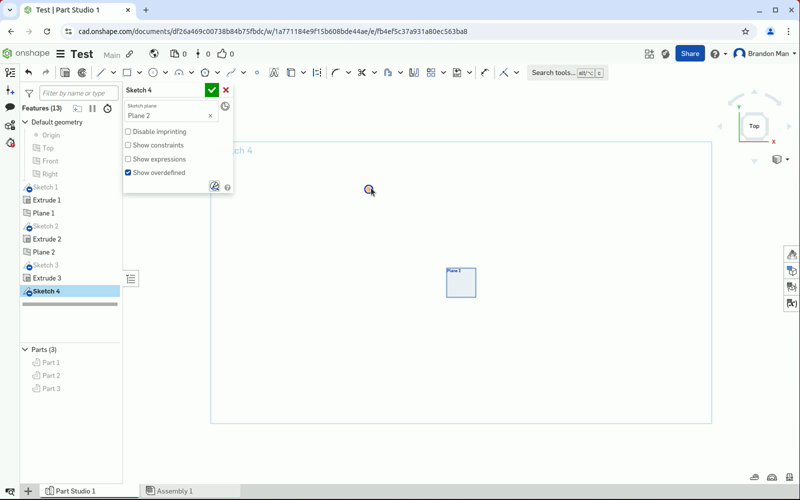
scroll(6)
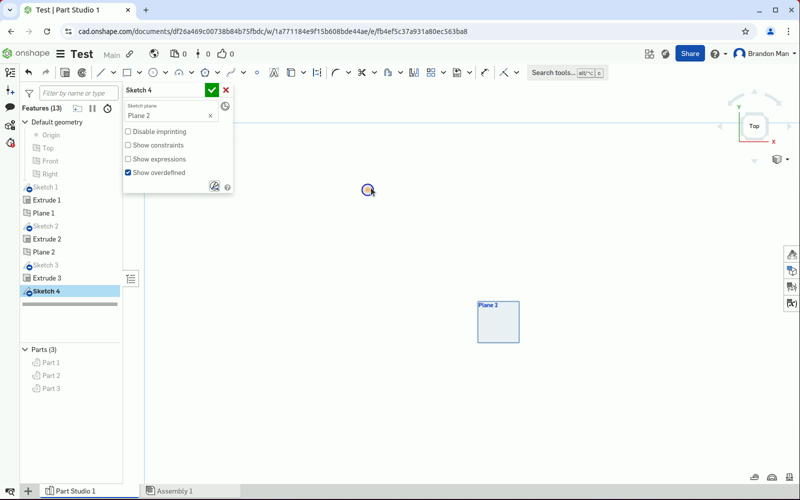
scroll(6)
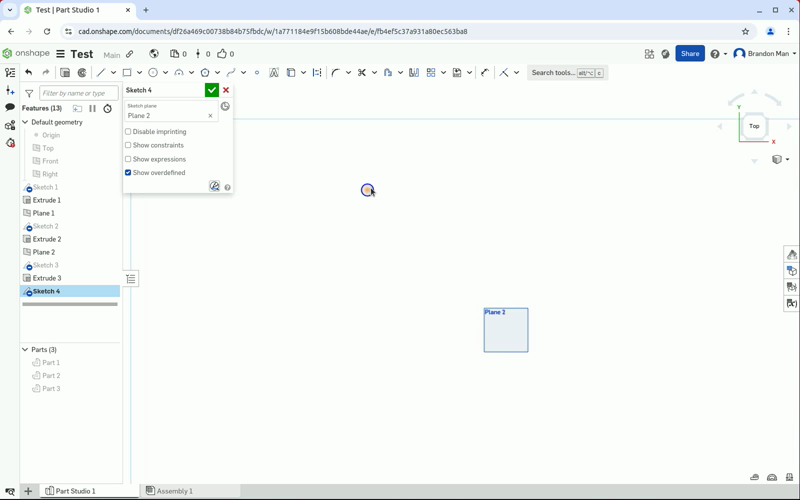
scroll(6)
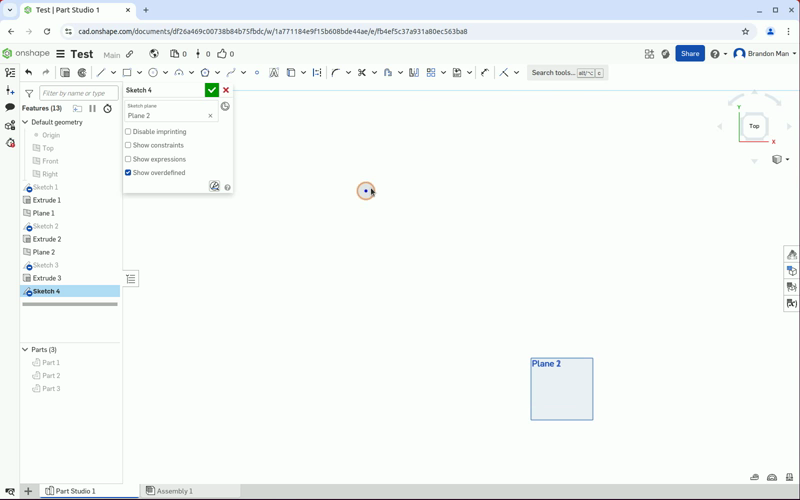
scroll(6)
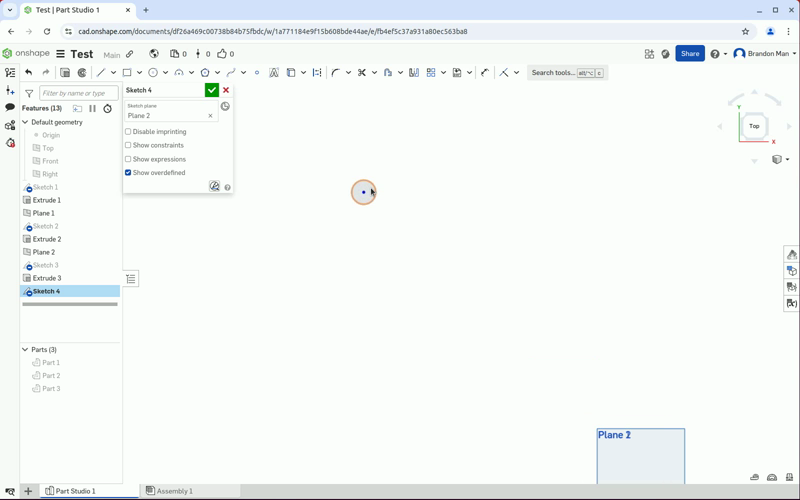
scroll(6)
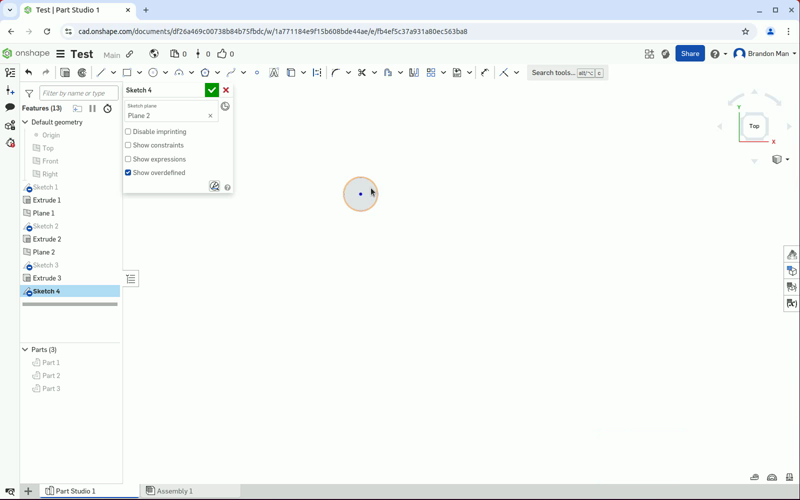
scroll(6)
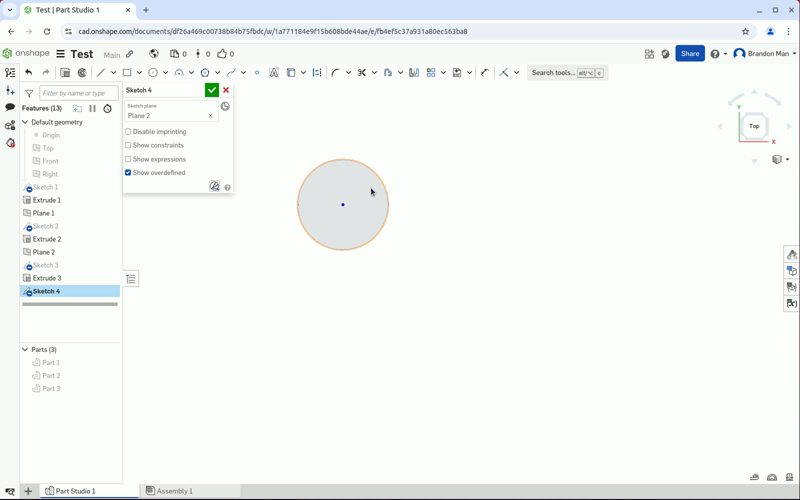
click(371, 187)
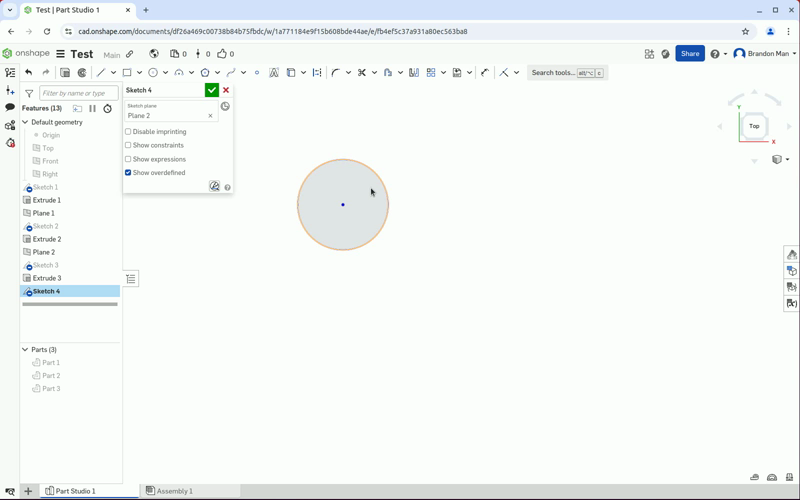
scroll(-6)
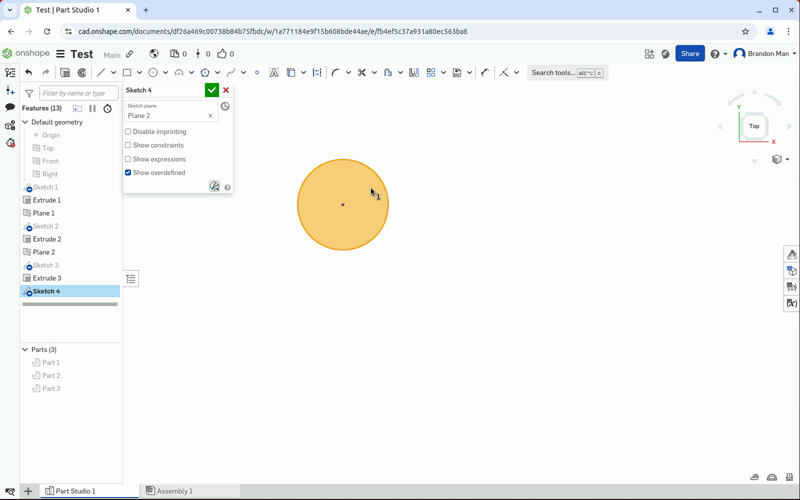
scroll(-6)
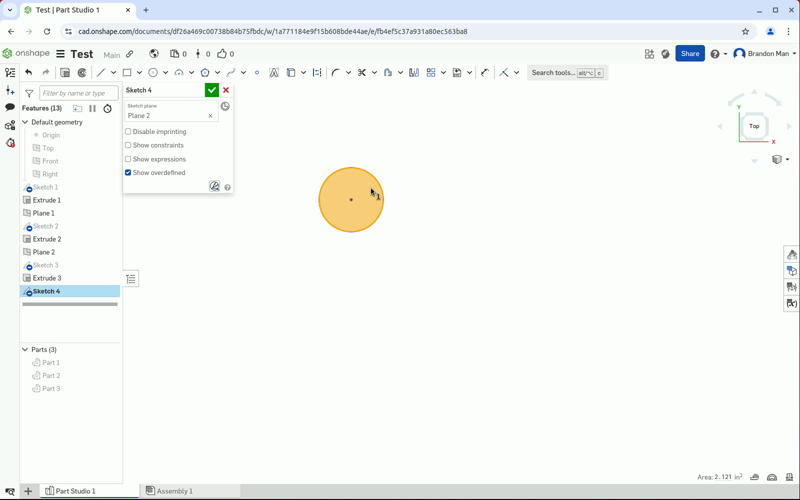
scroll(-6)
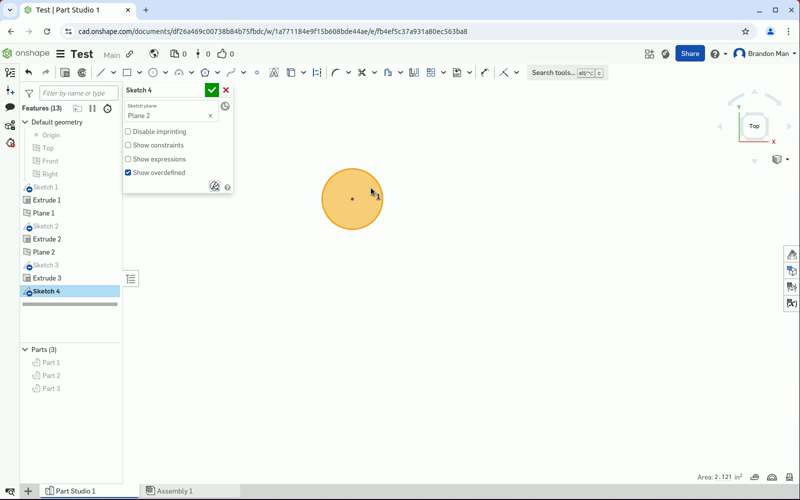
scroll(-6)
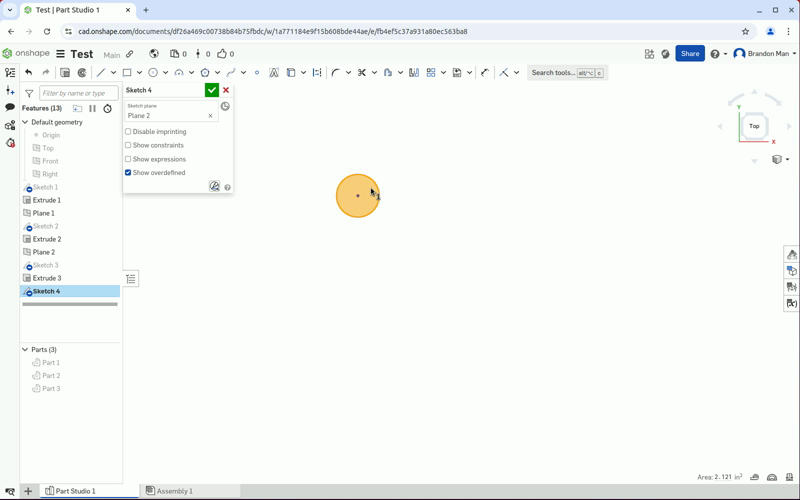
scroll(-6)
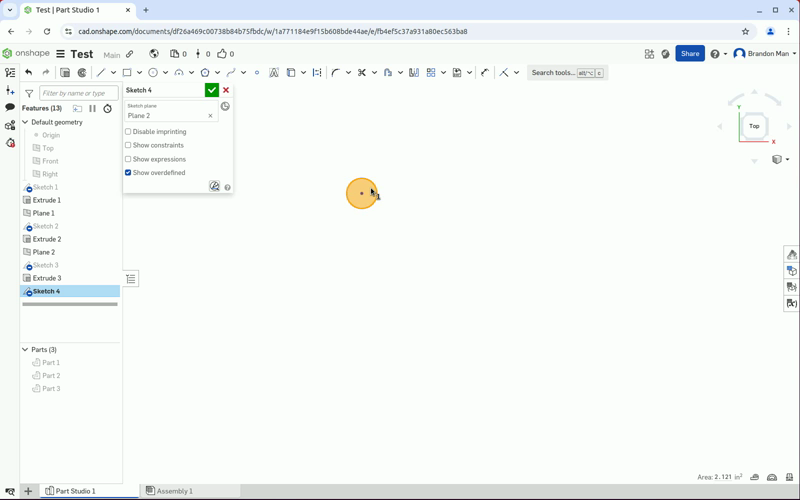
scroll(-6)
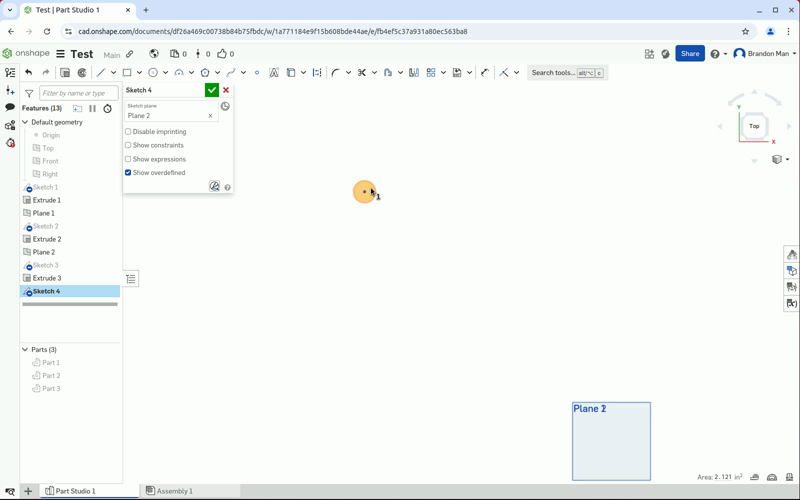
scroll(-6)
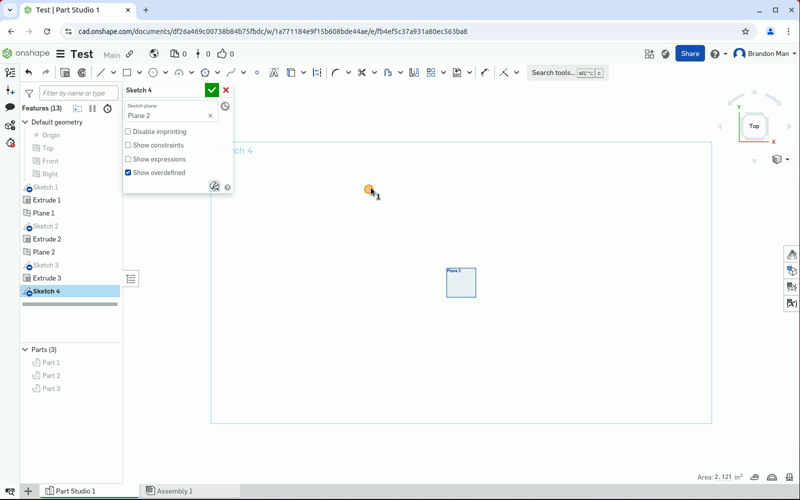
mouse_move(73, 352)
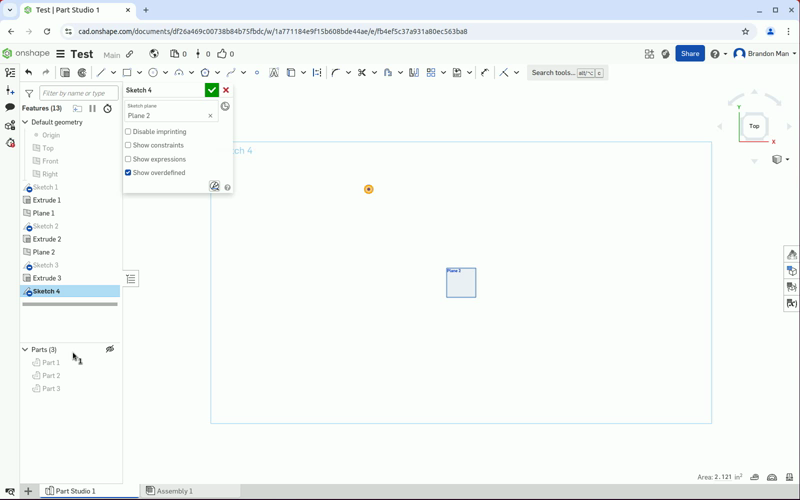
key(shift+y)
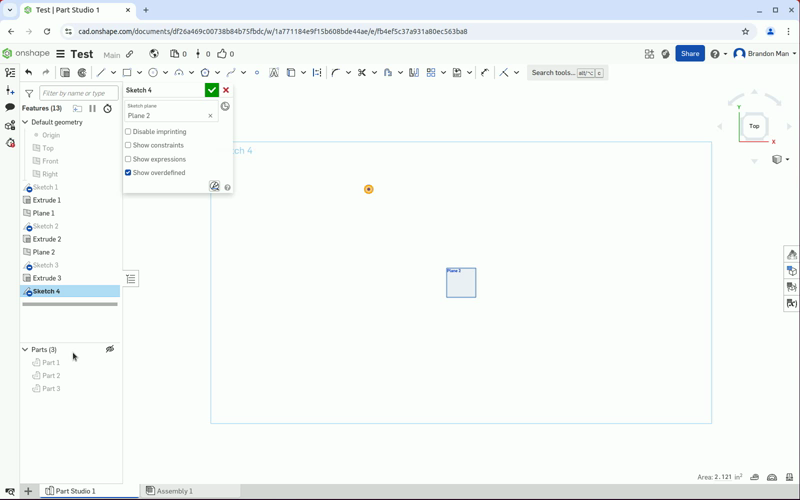
key(shift+e)
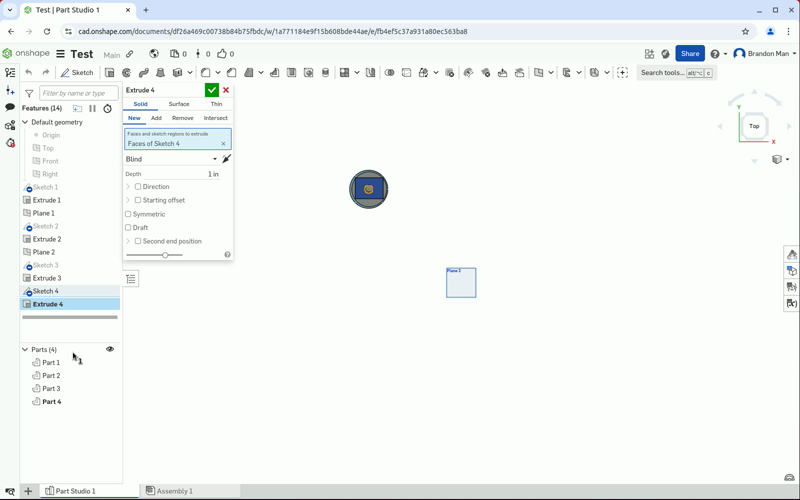
mouse_move(143, 106)
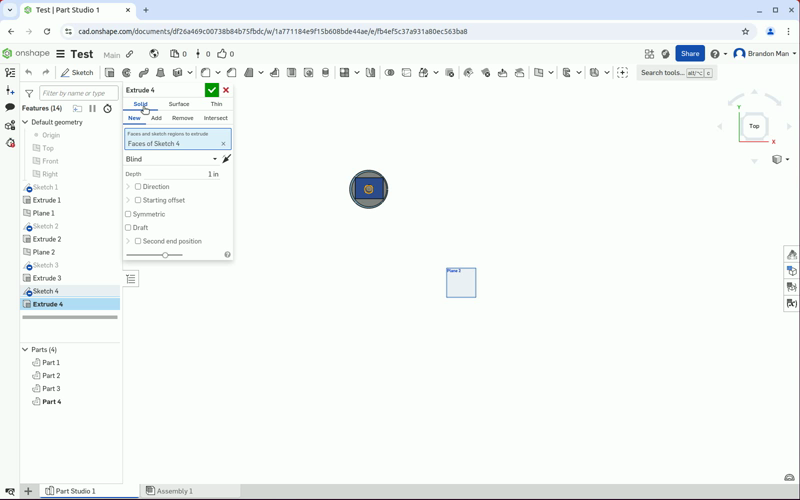
click(143, 106)
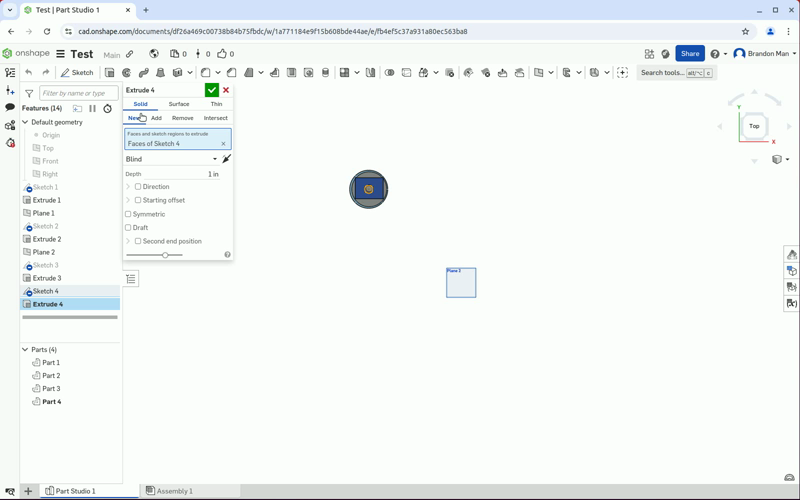
mouse_move(137, 120)
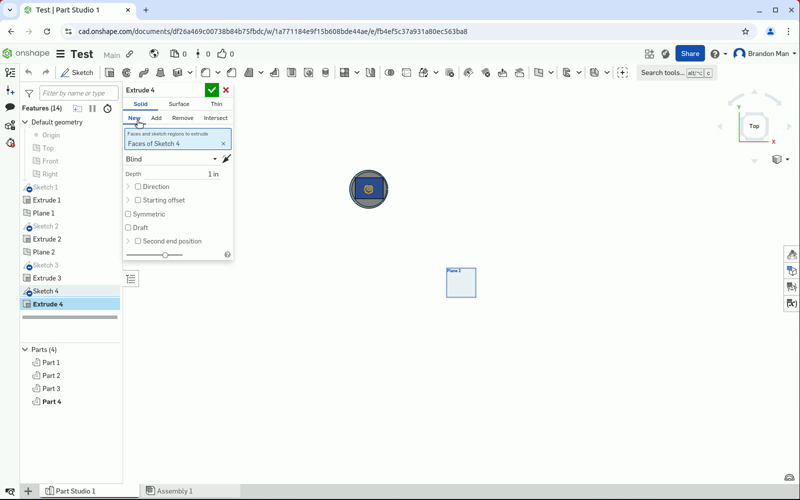
click(137, 120)
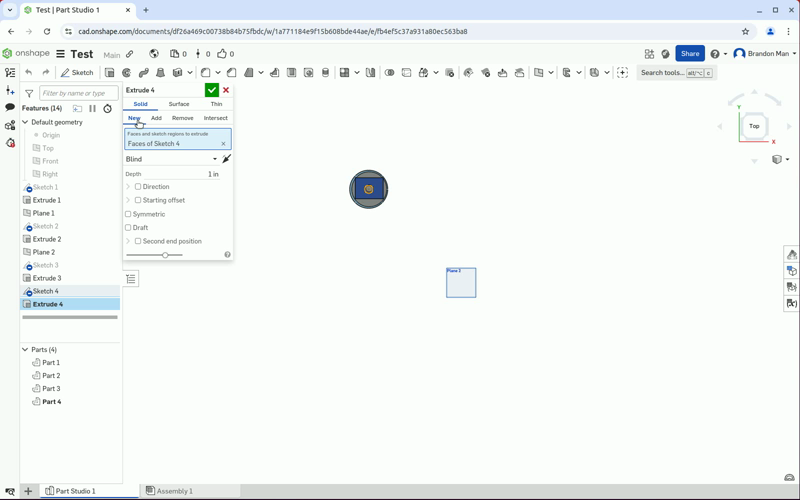
key(tab, 4)
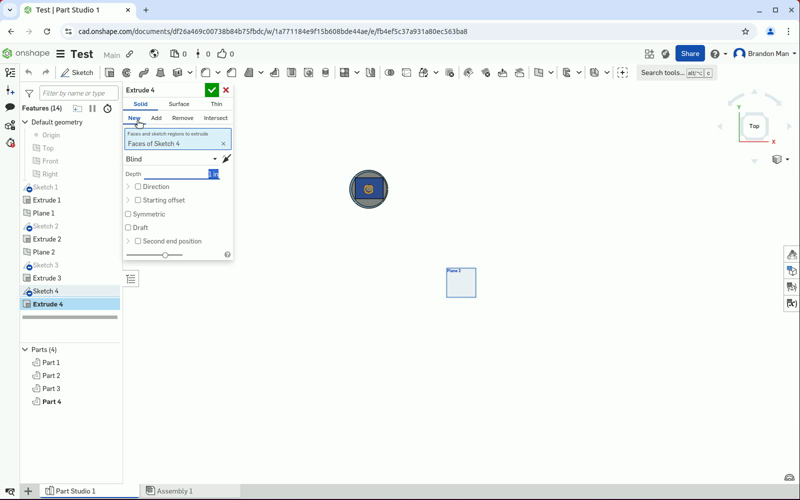
text(5.536)
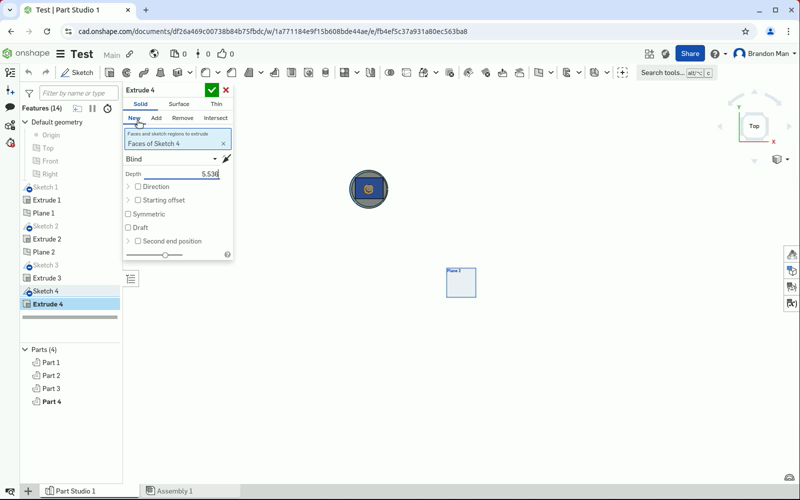
key(enter)
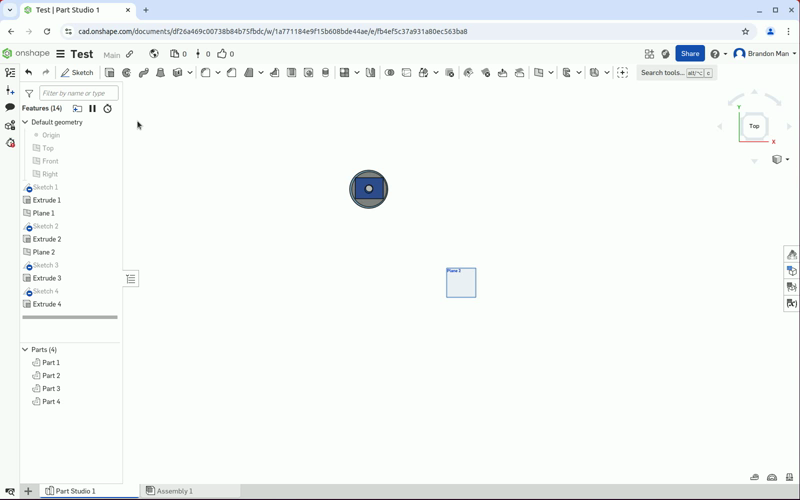
key(shift+h)
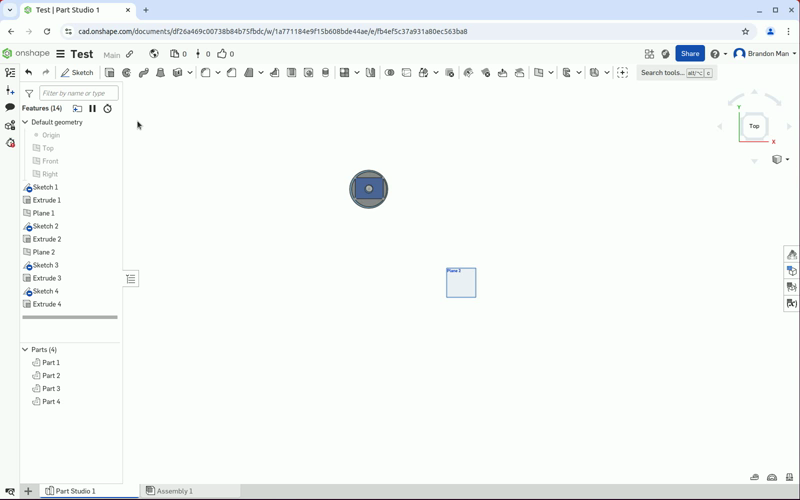
key(shift+h)
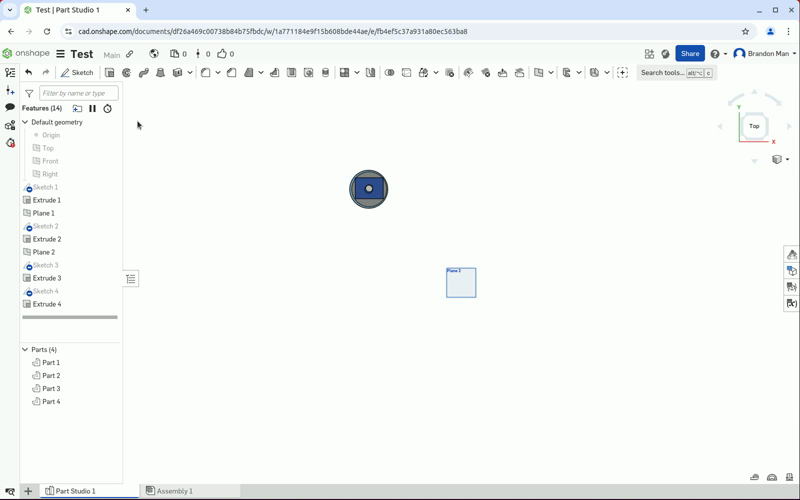
mouse_move(73, 189)
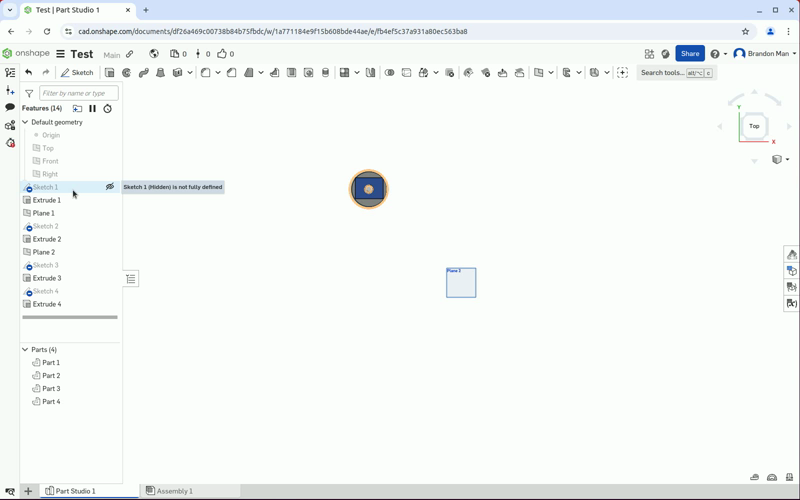
click(73, 189)
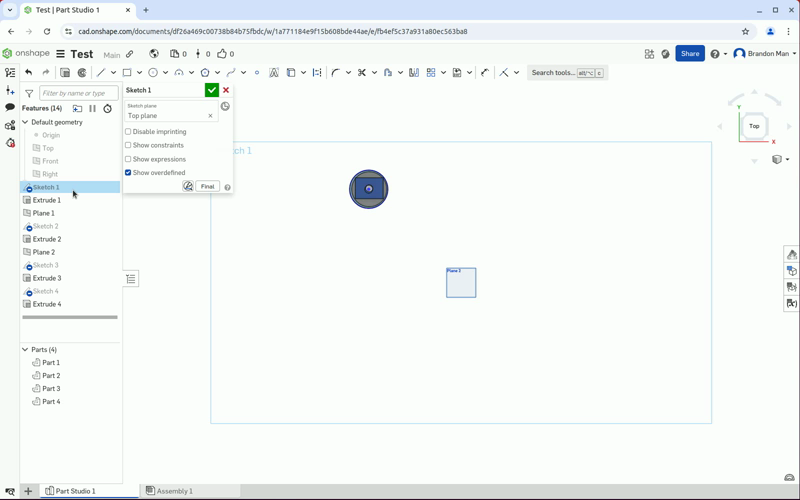
mouse_move(229, 92)
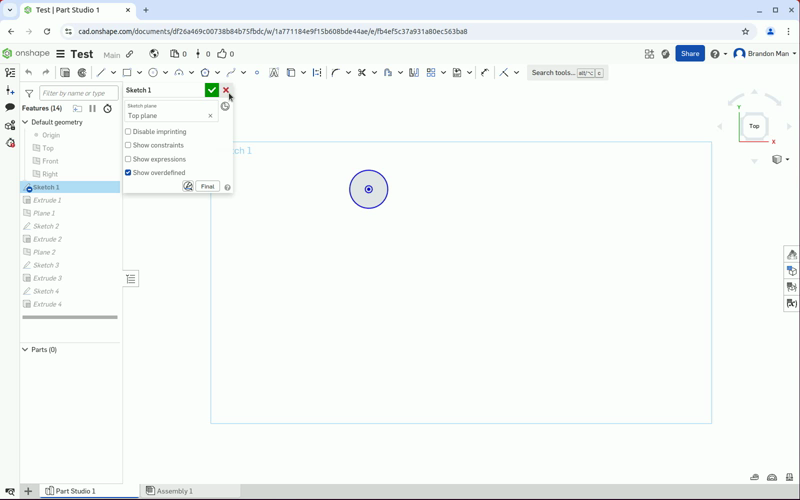
click(229, 92)
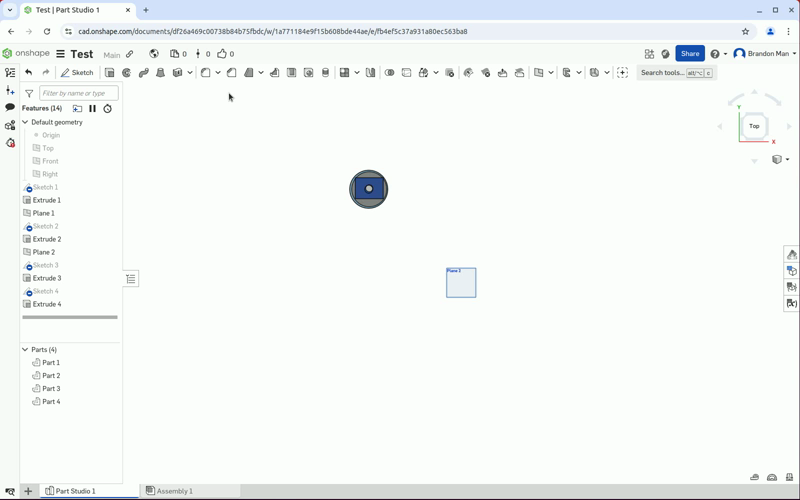
mouse_move(73, 352)
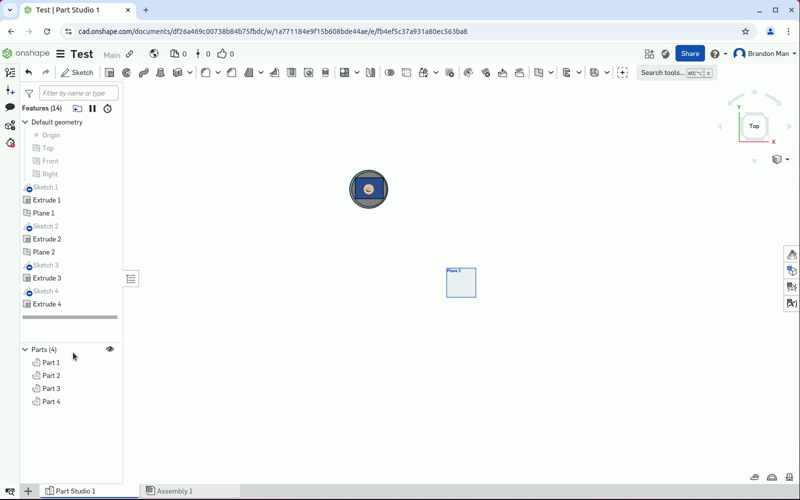
key(y)
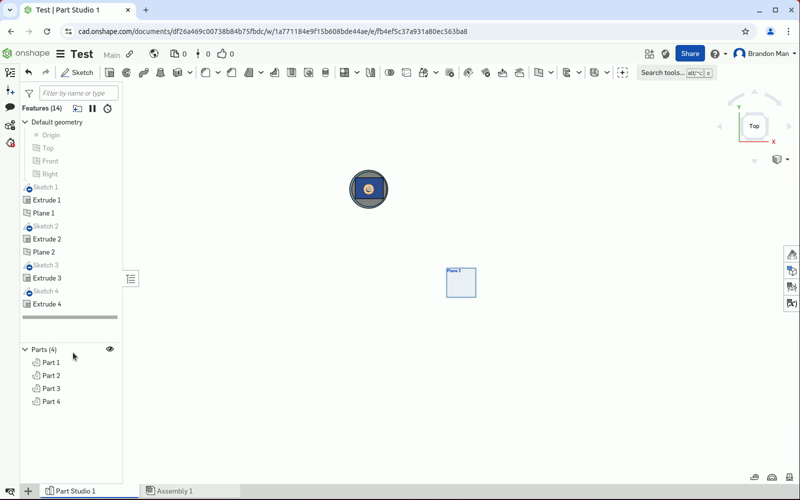
key(shift+p)
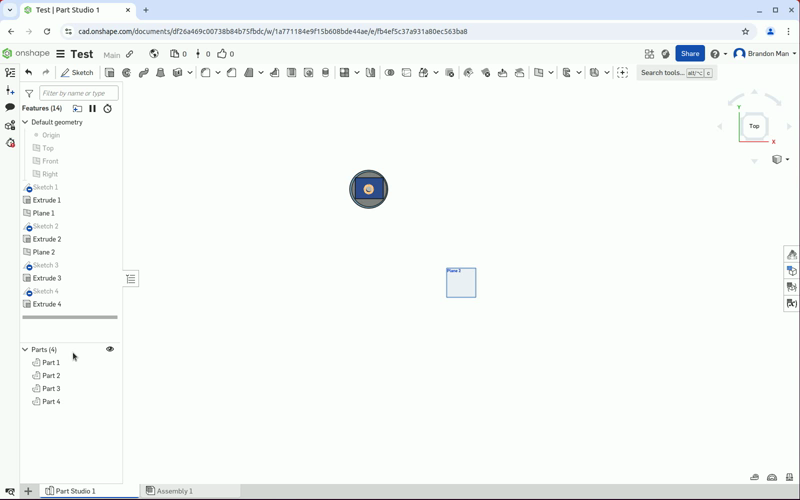
key(space)
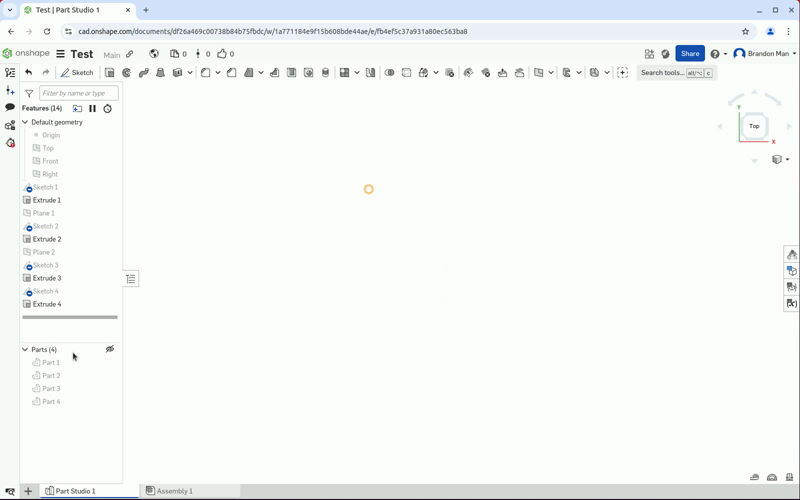
key_down(shift)
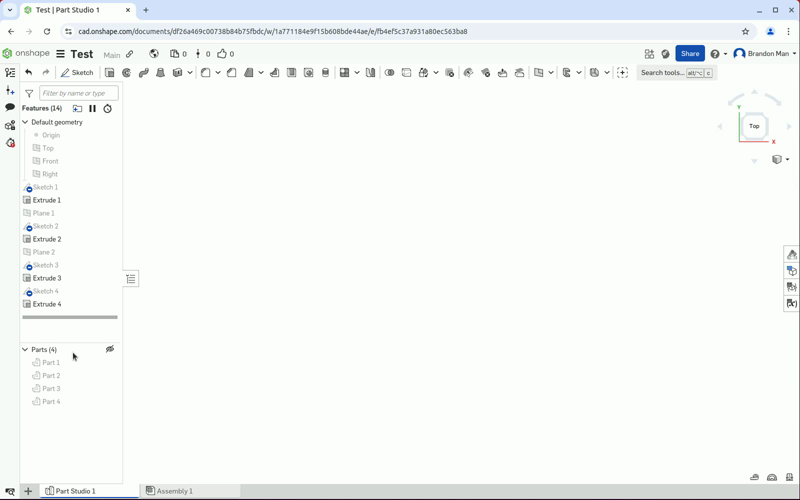
key(up)
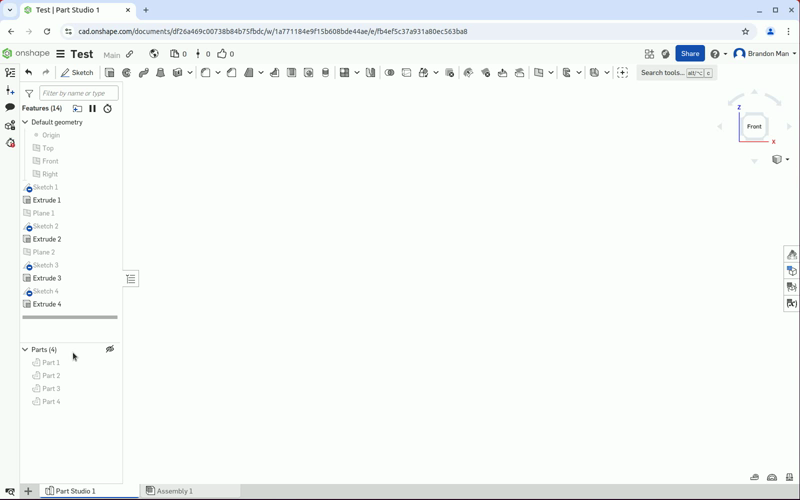
key_up(shift)
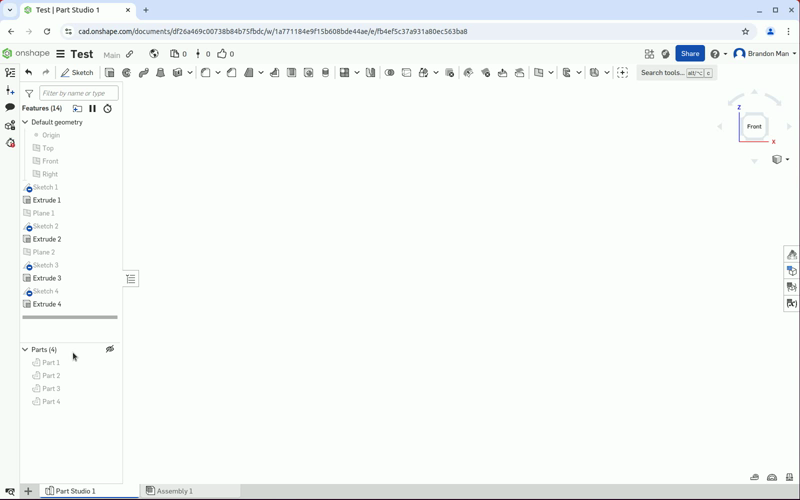
mouse_move(73, 352)
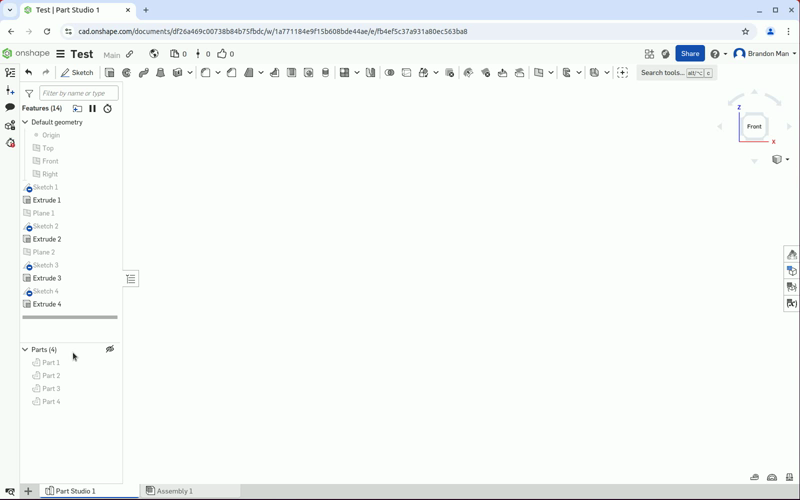
key(shift+y)
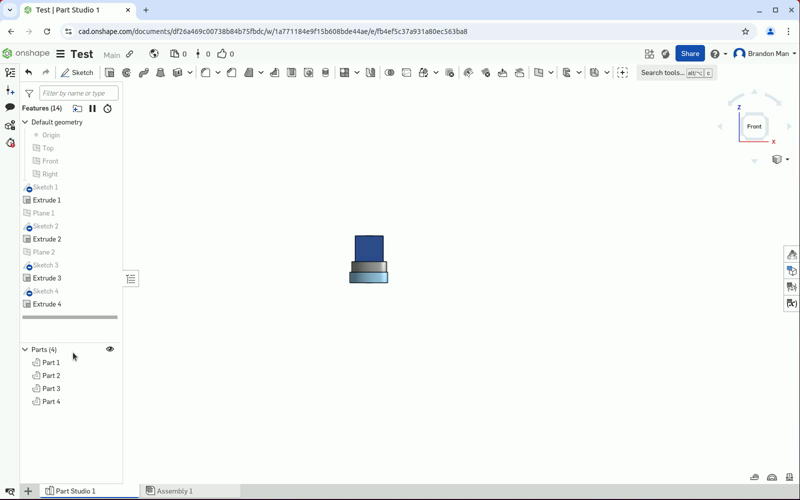
mouse_move(541, 75)
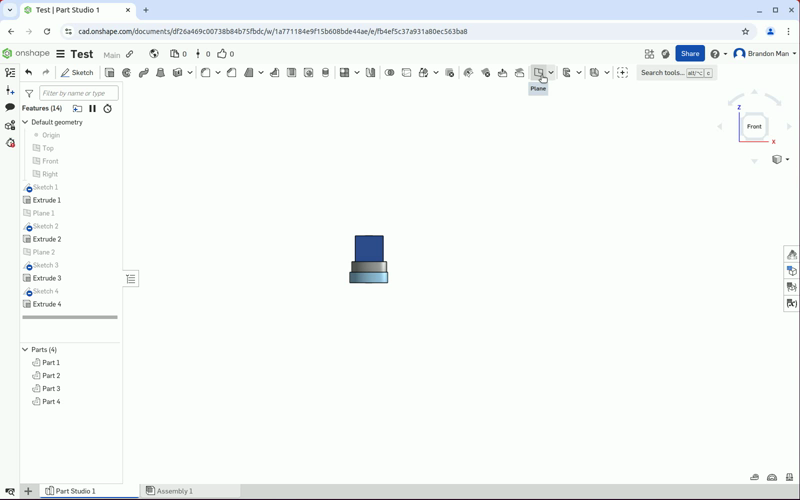
click(541, 75)
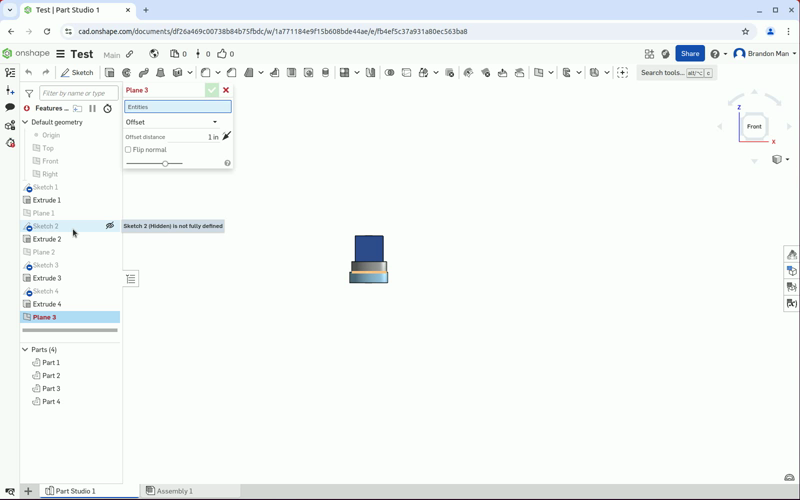
scroll(3)
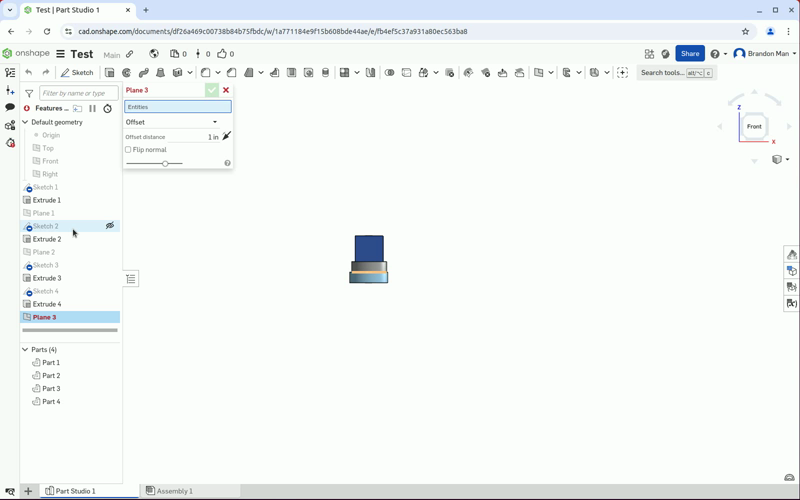
mouse_move(73, 163)
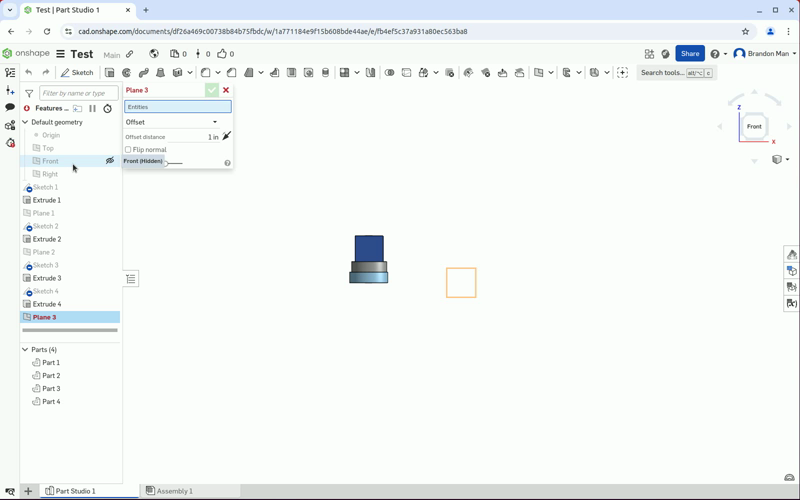
click(73, 163)
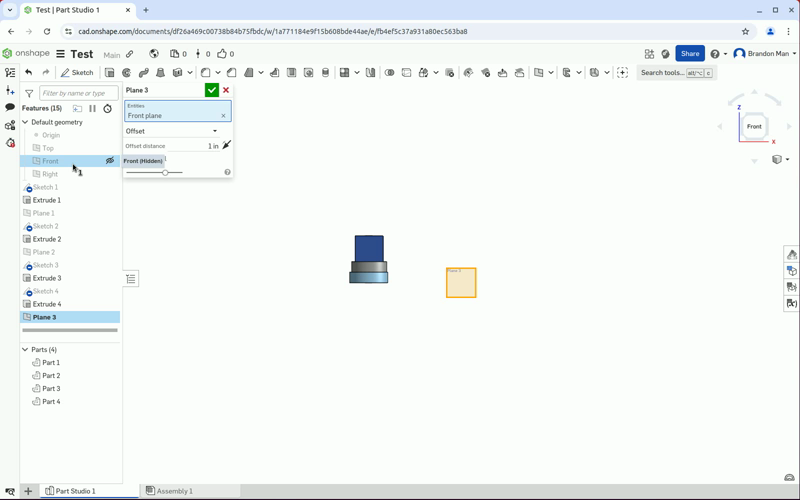
key(tab, 2)
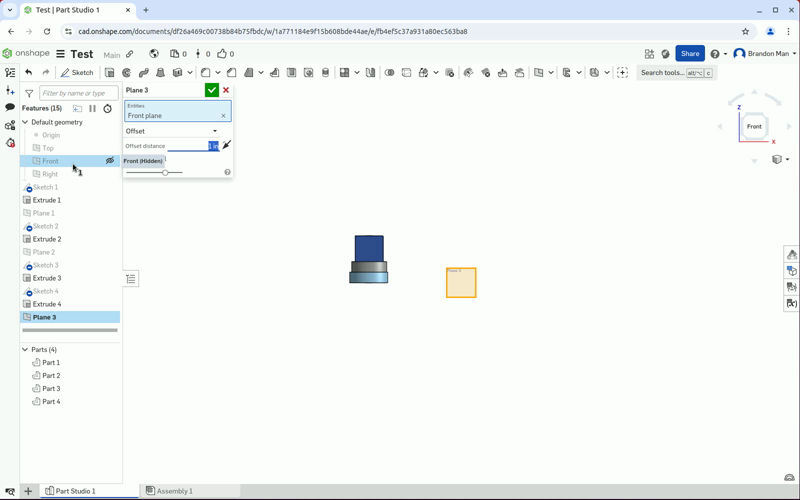
text(17.316)
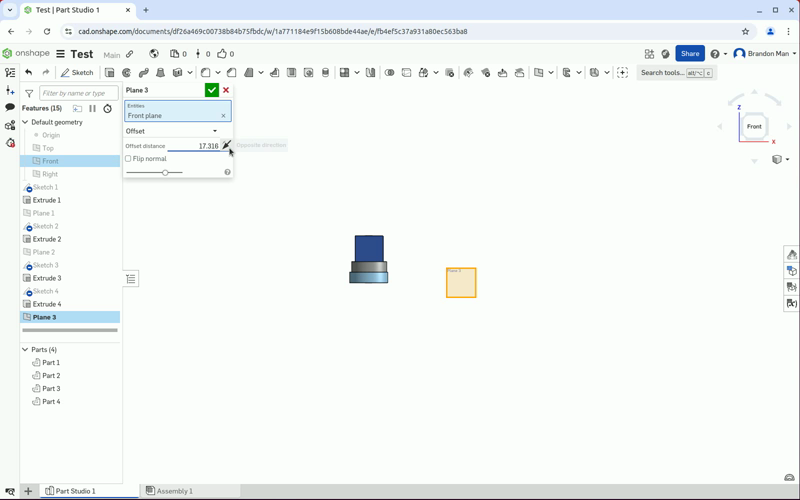
mouse_move(229, 147)
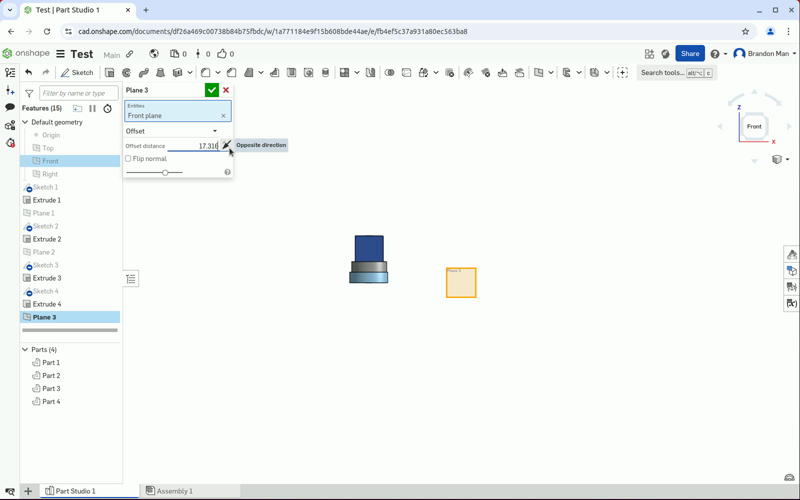
click(229, 147)
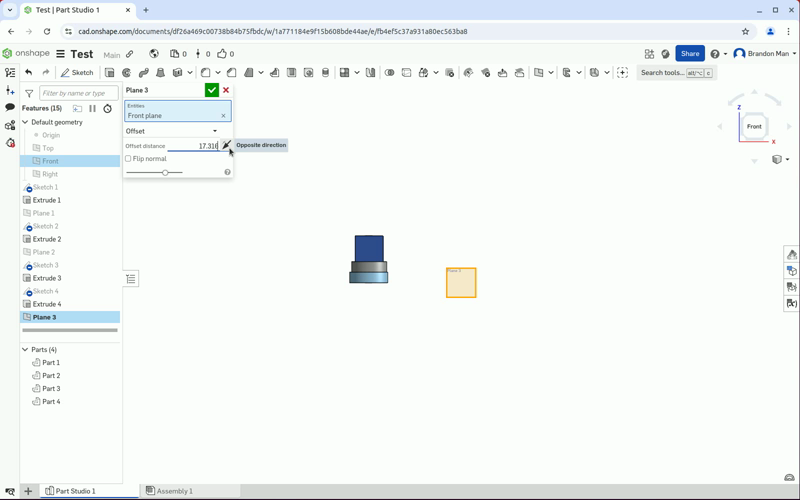
key(enter, 2)
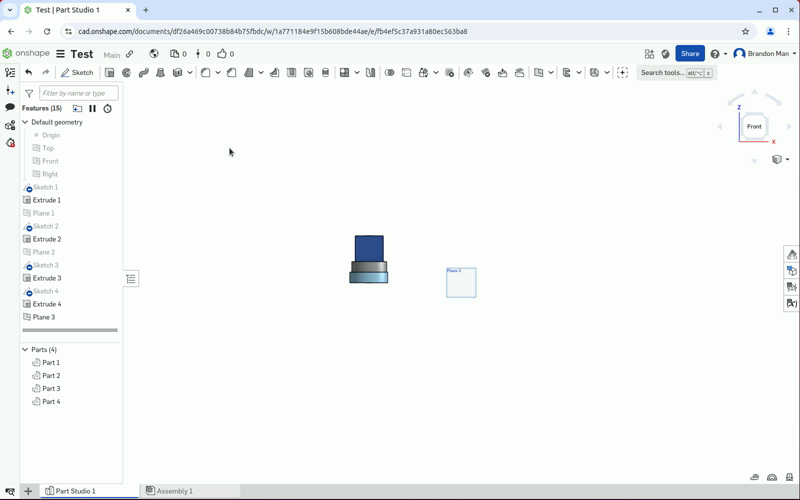
key(shift+s)
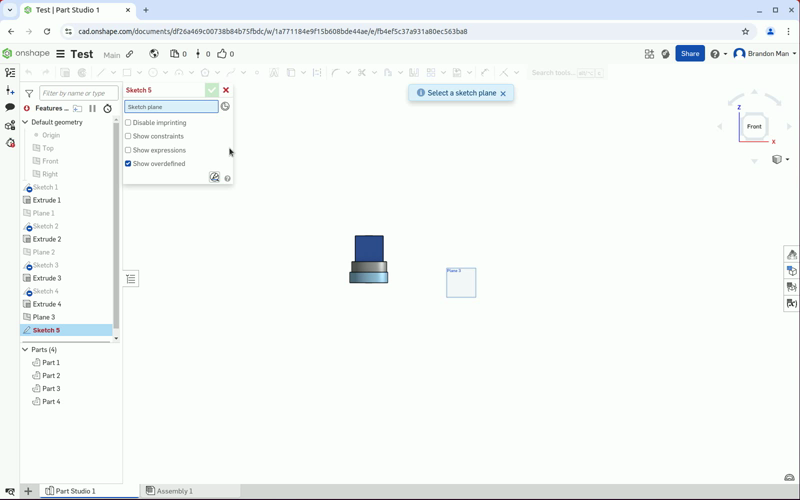
mouse_move(69, 319)
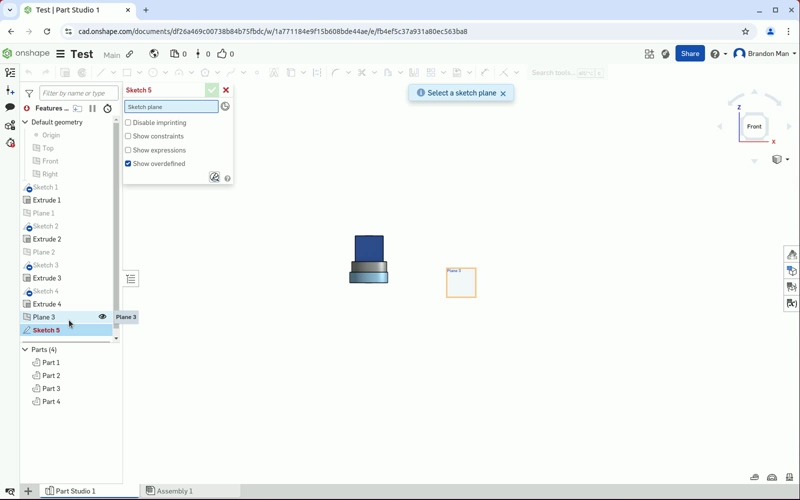
click(69, 319)
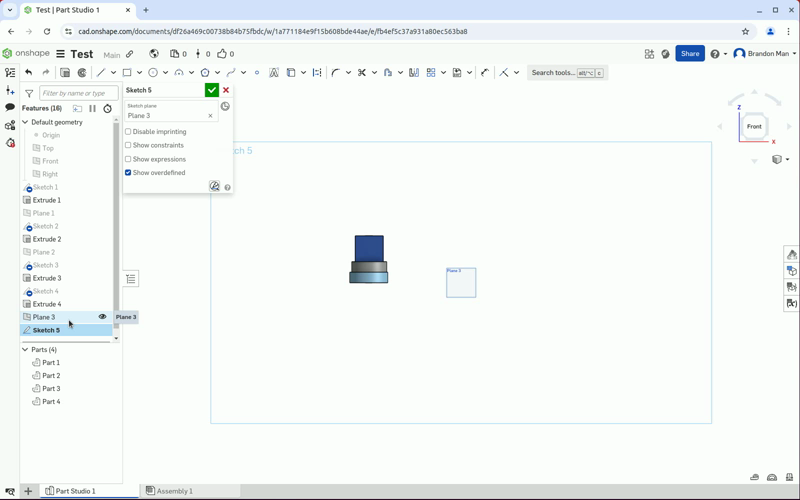
mouse_move(73, 352)
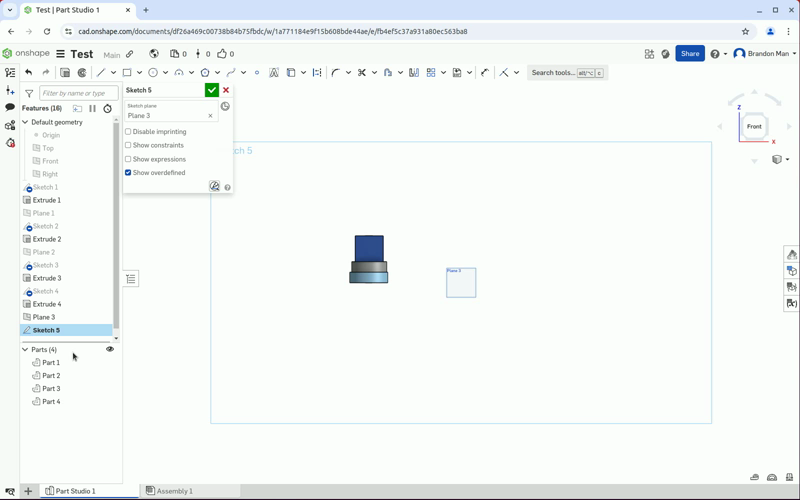
key(y)
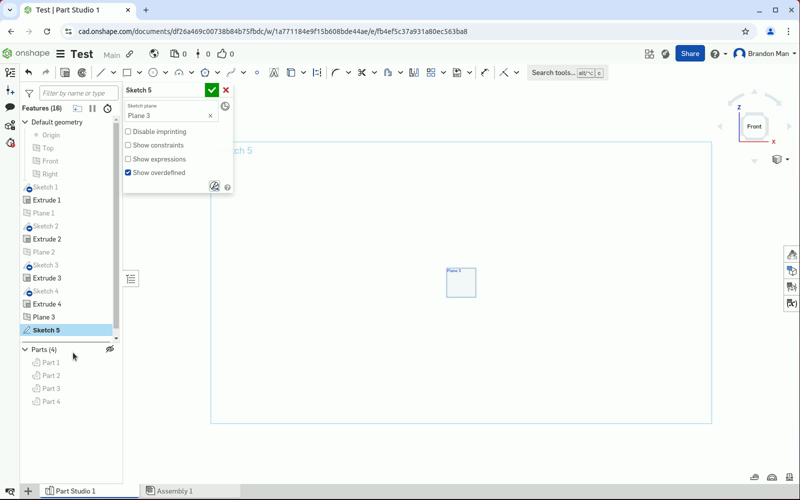
key(c)
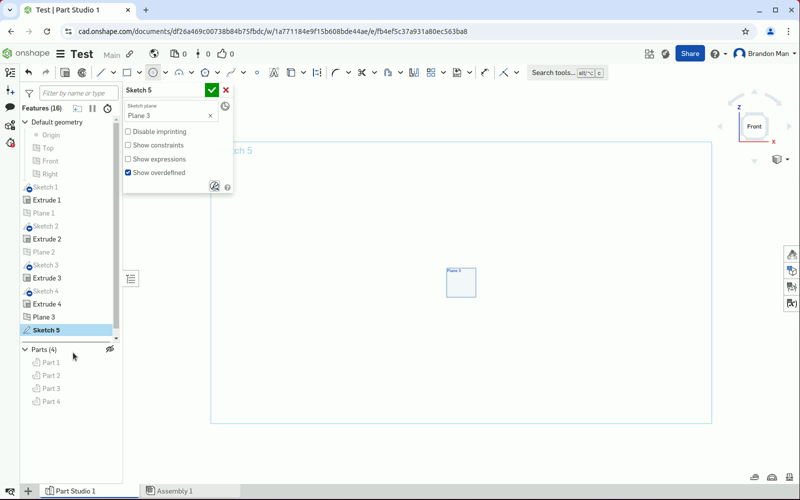
key_down(shift)
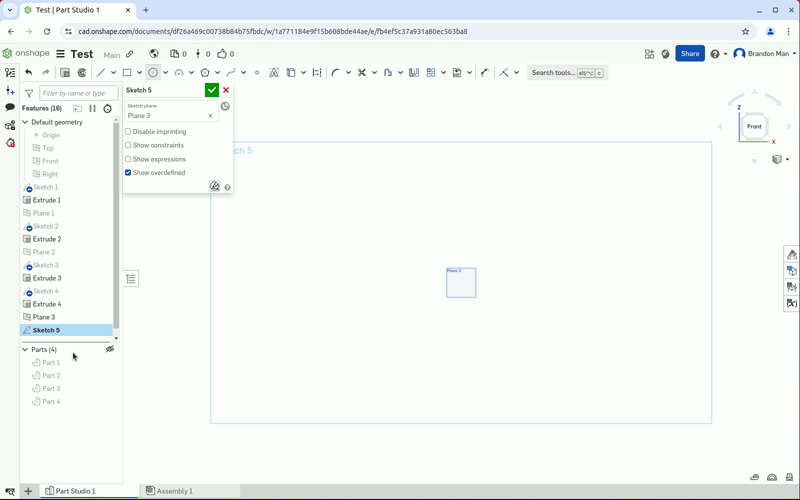
mouse_move(368, 249)
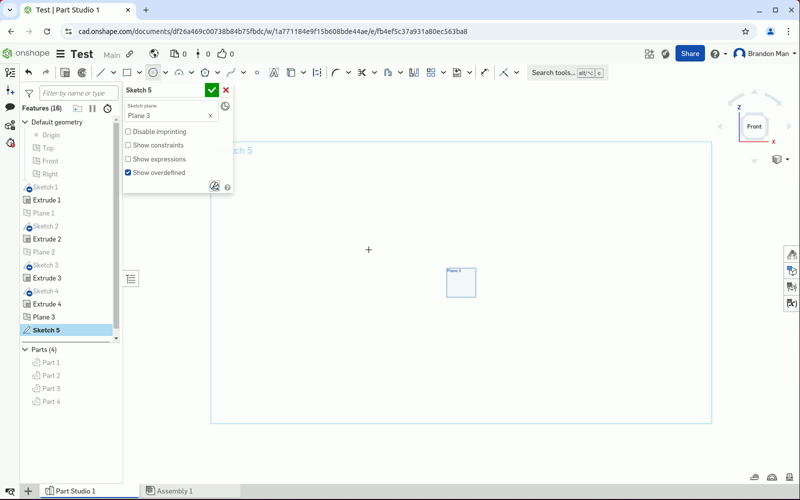
click(368, 249)
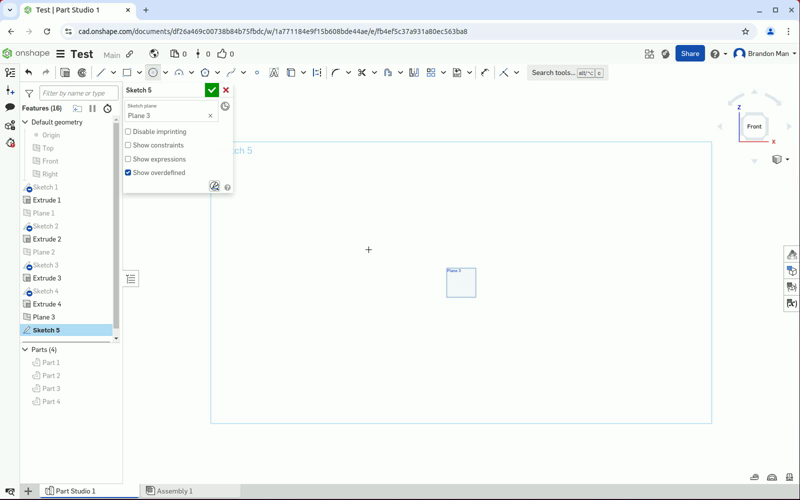
key_up(shift)
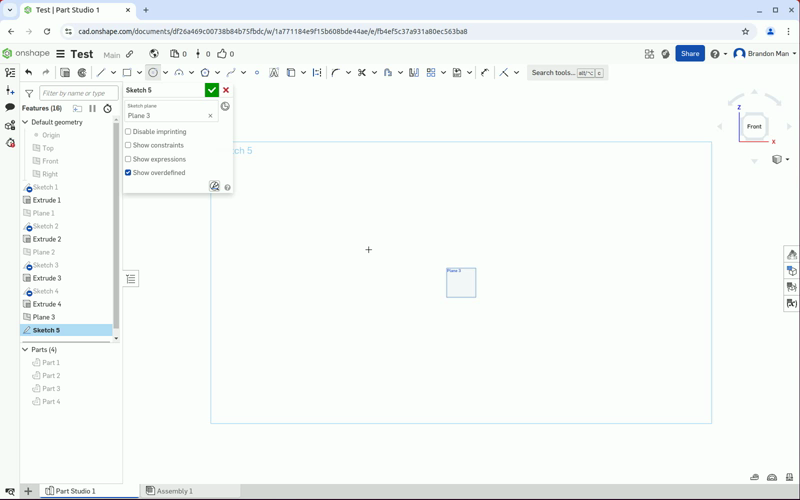
mouse_move(372, 249)
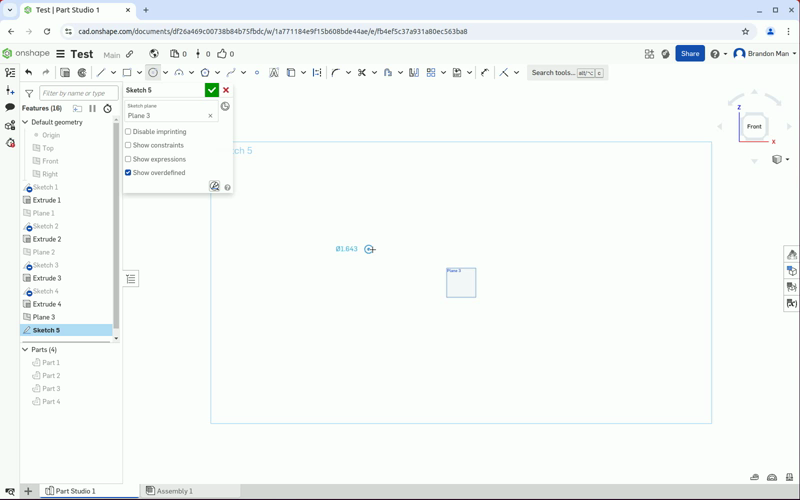
click(372, 249)
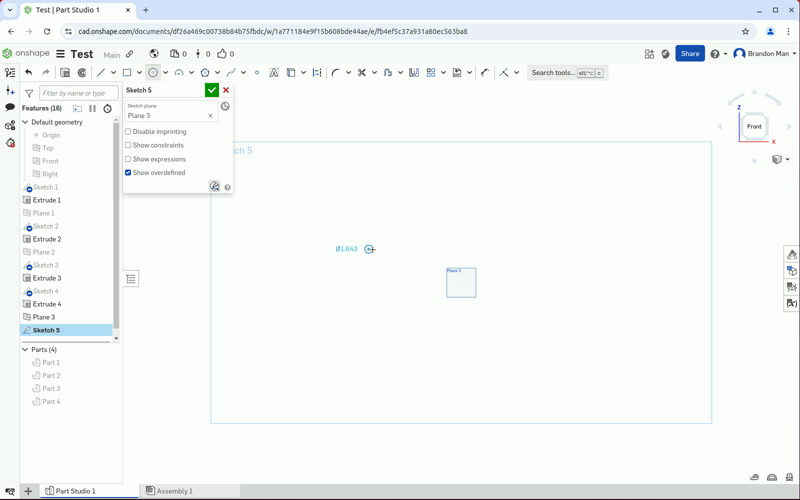
key(esc)
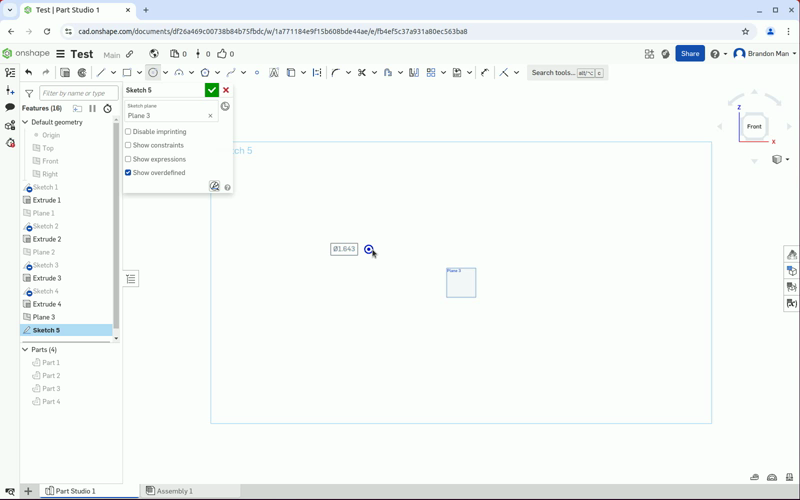
mouse_move(365, 250)
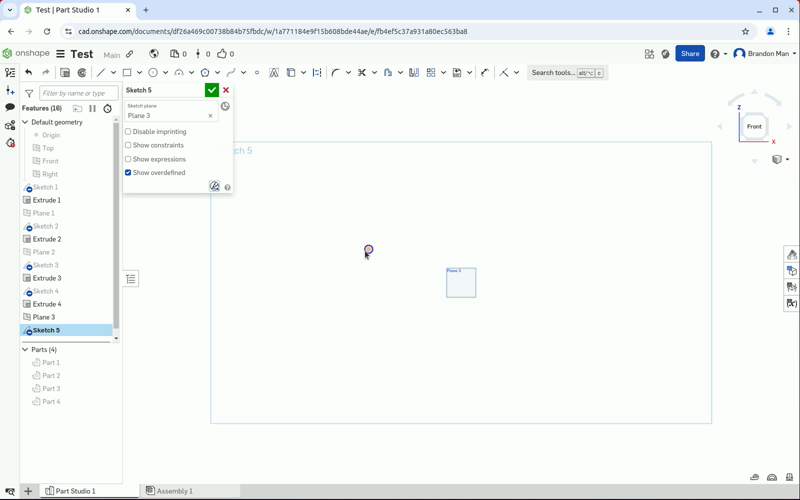
scroll(6)
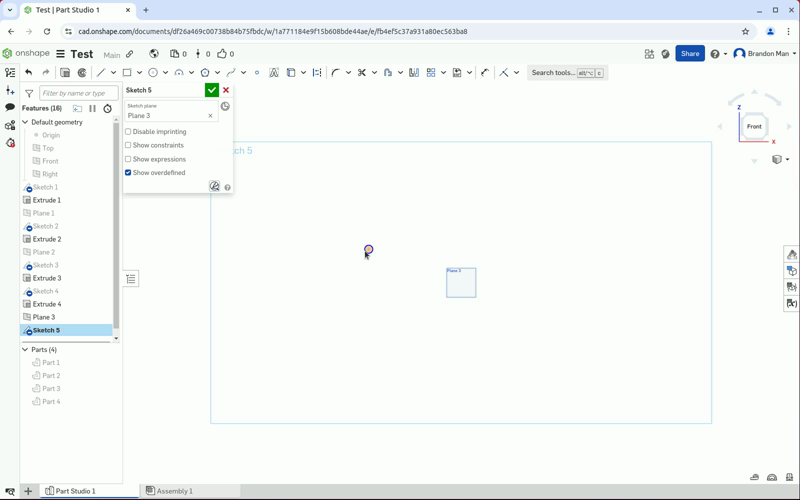
scroll(6)
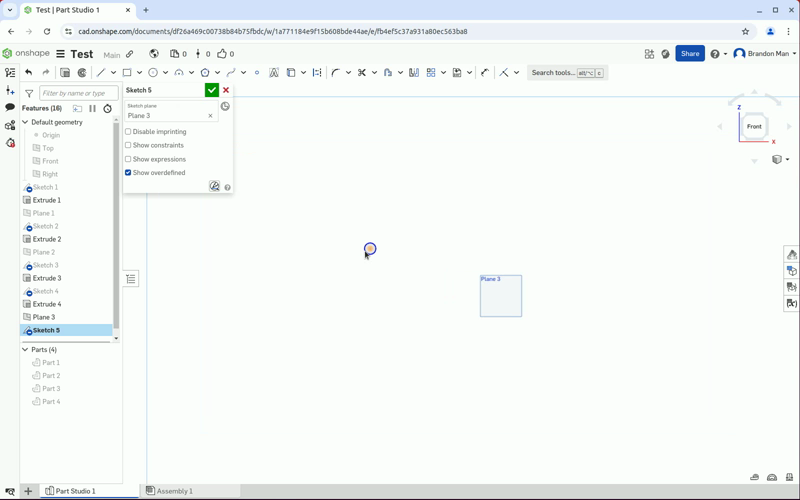
scroll(6)
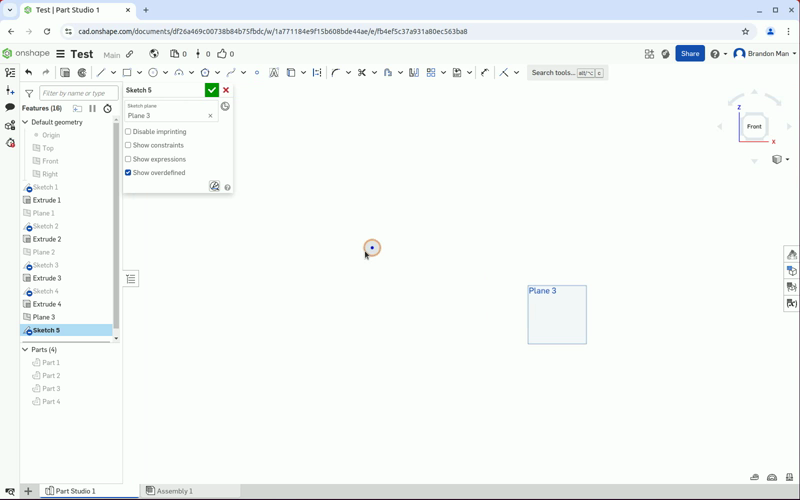
scroll(6)
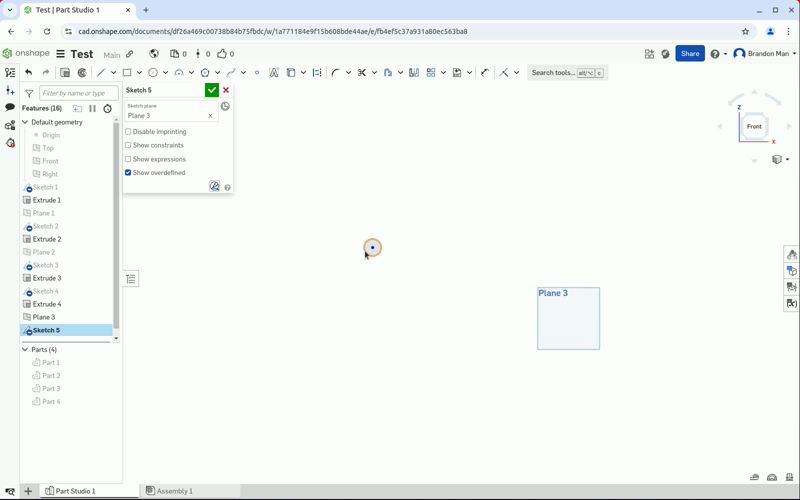
scroll(6)
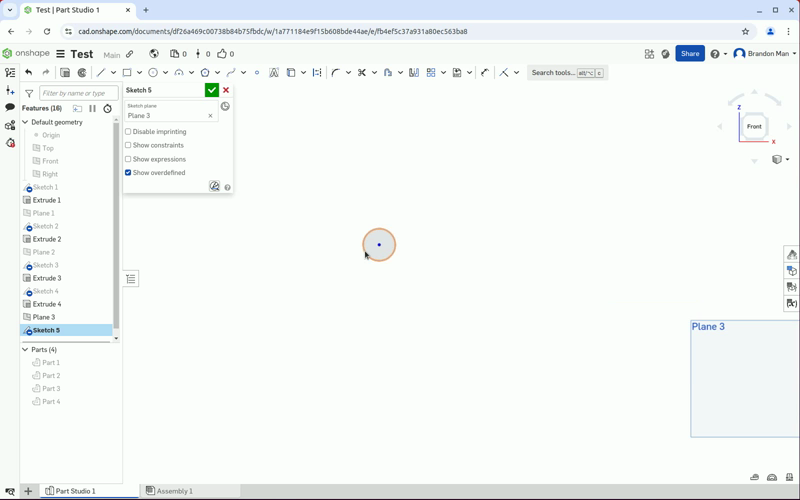
scroll(6)
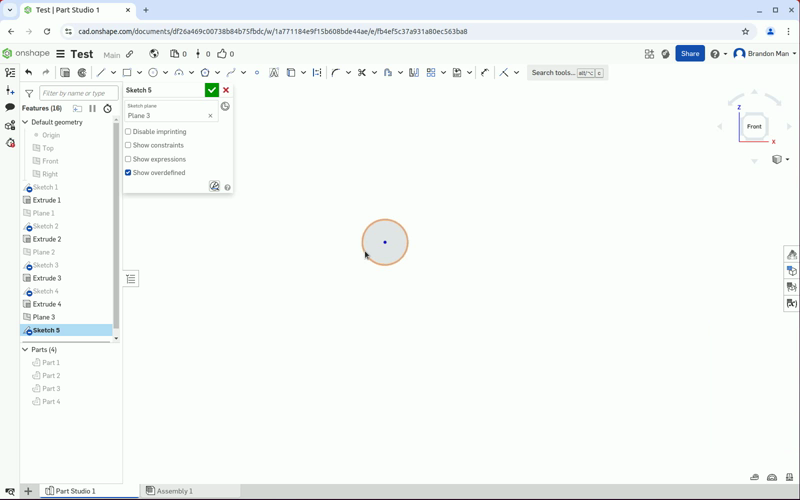
scroll(6)
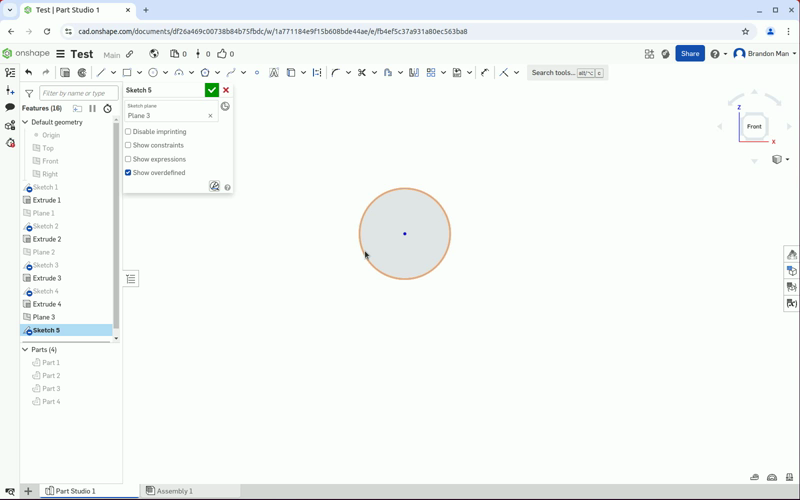
click(365, 250)
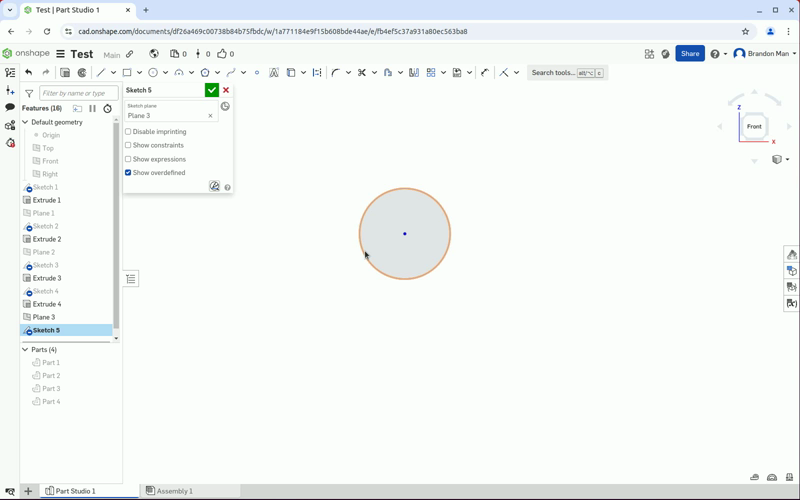
scroll(-6)
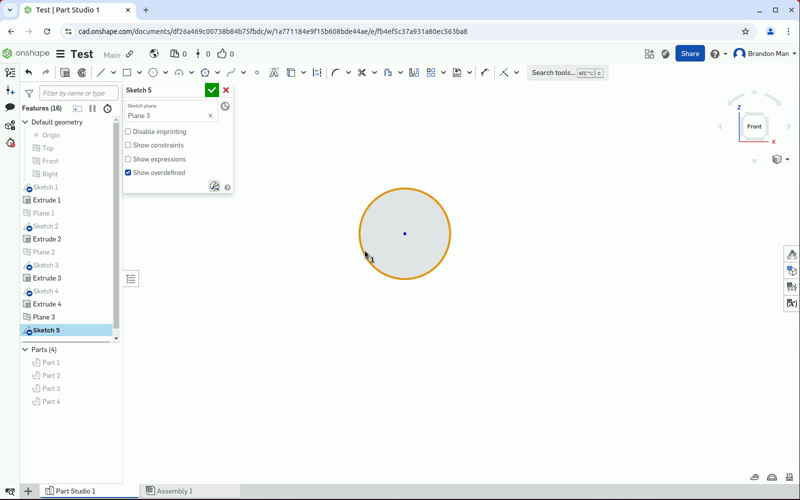
scroll(-6)
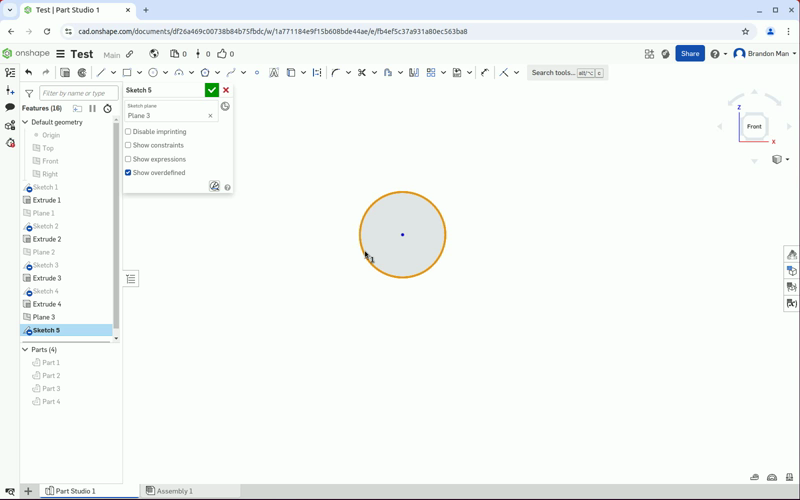
scroll(-6)
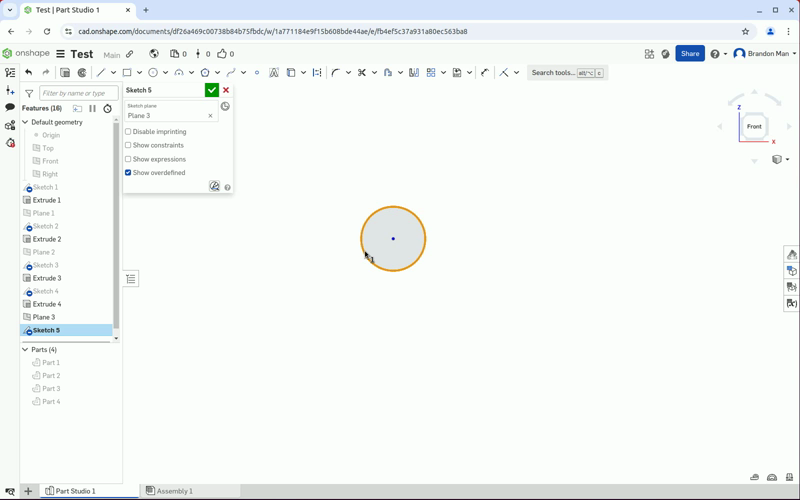
scroll(-6)
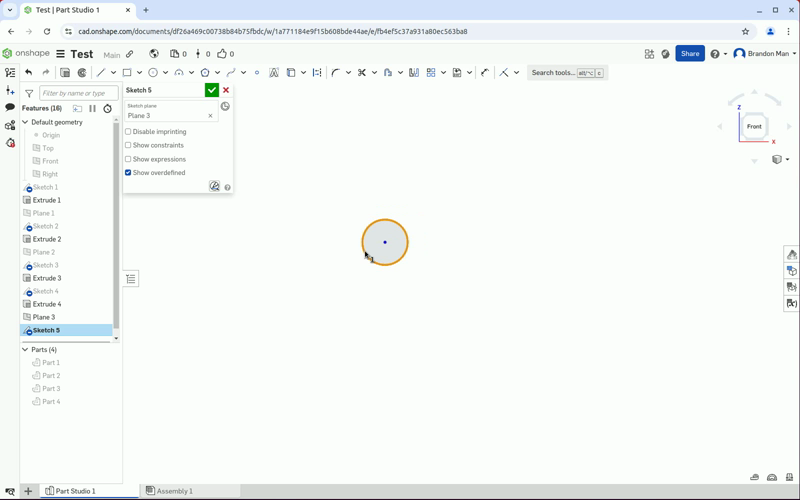
scroll(-6)
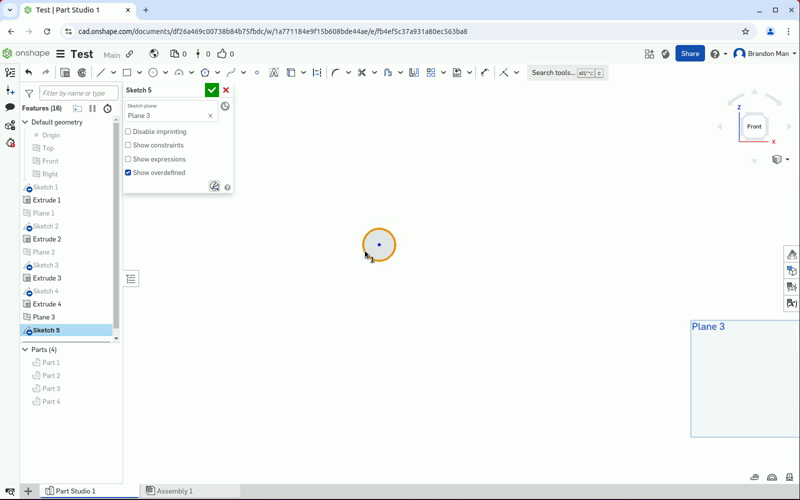
scroll(-6)
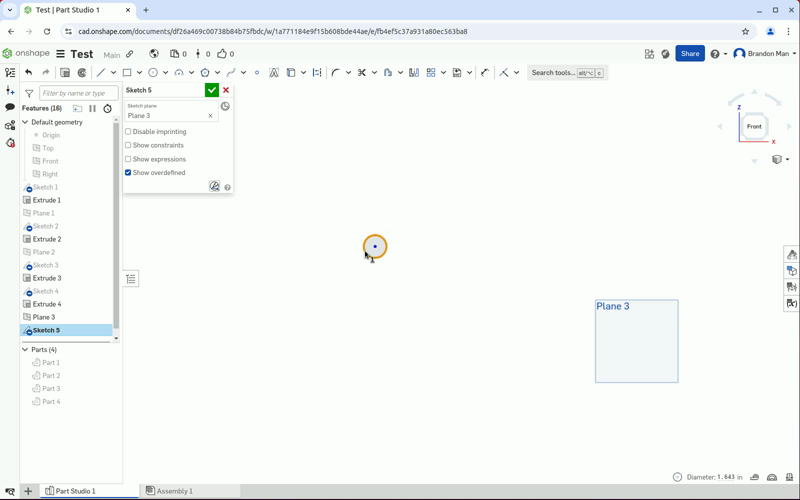
scroll(-6)
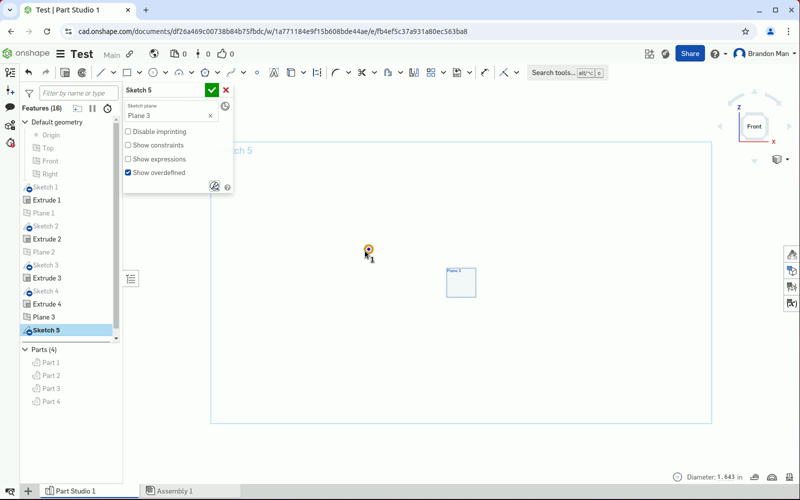
mouse_move(73, 352)
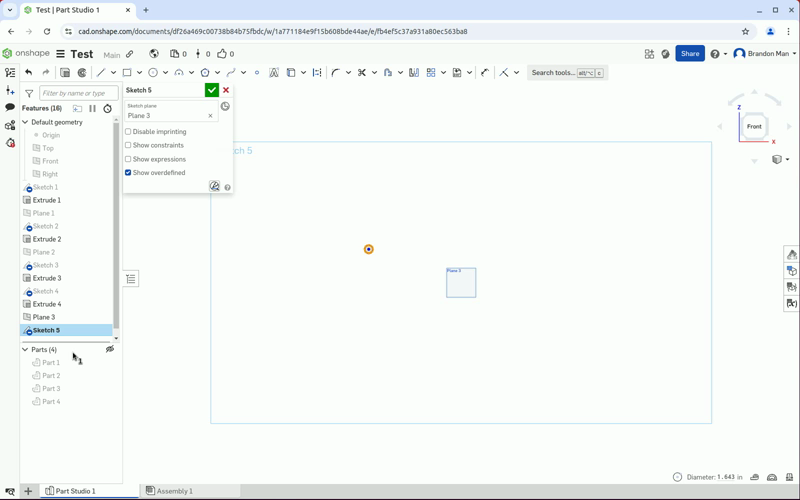
key(shift+y)
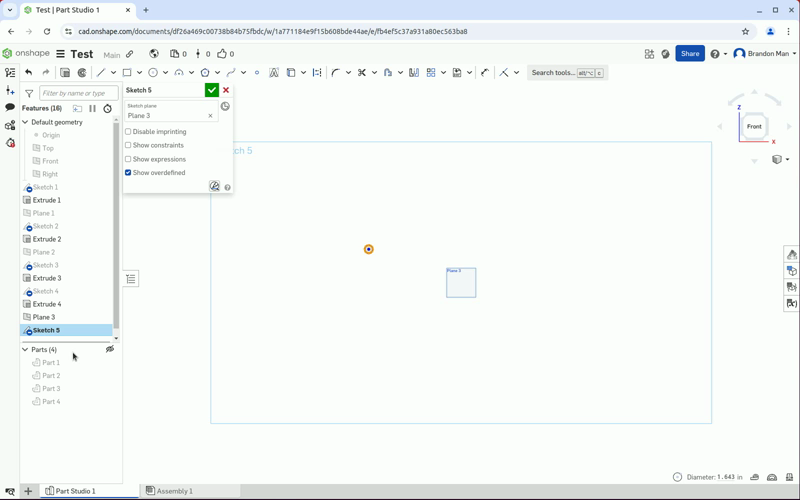
key(shift+e)
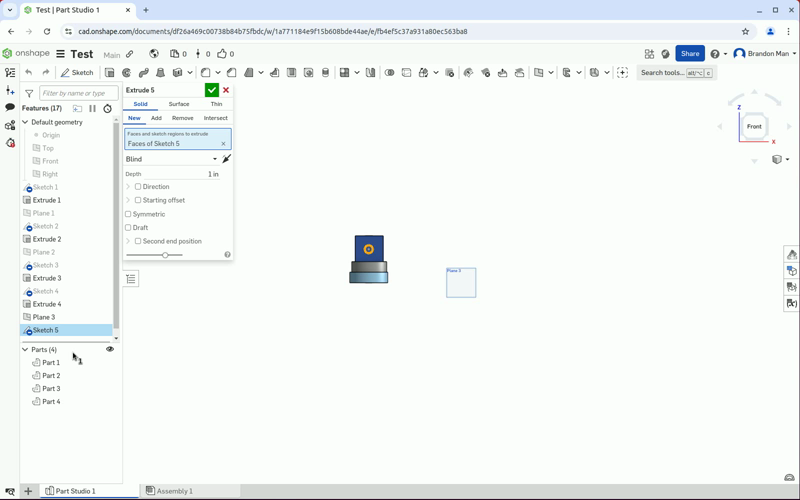
mouse_move(143, 106)
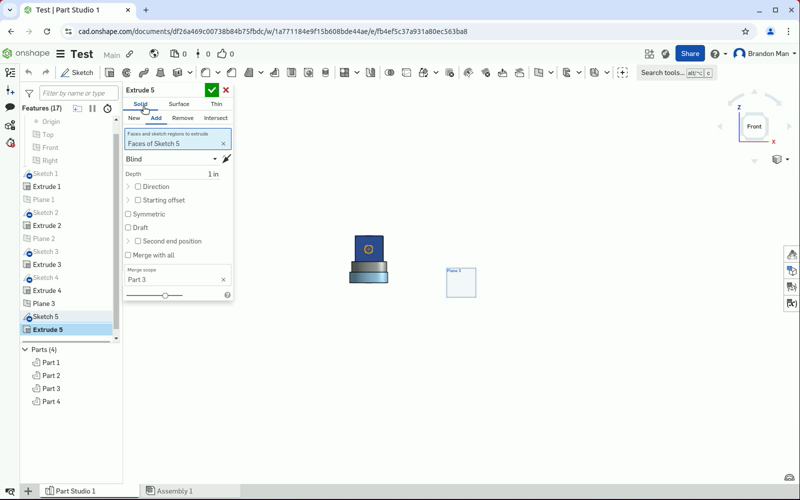
click(143, 106)
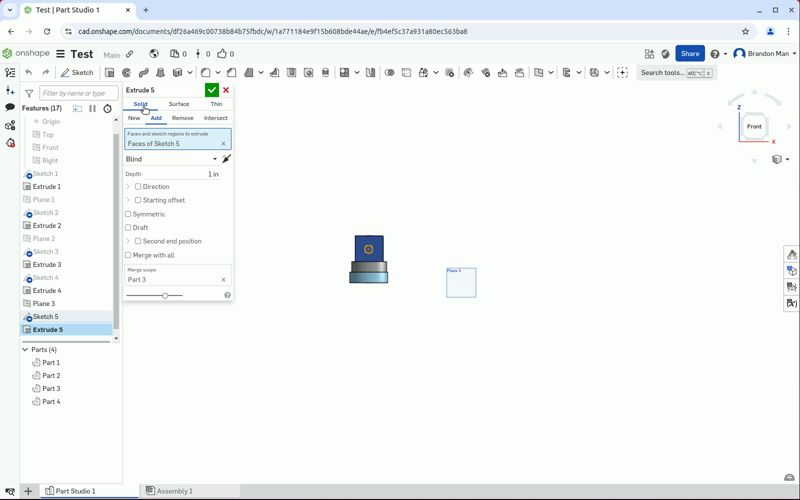
mouse_move(186, 120)
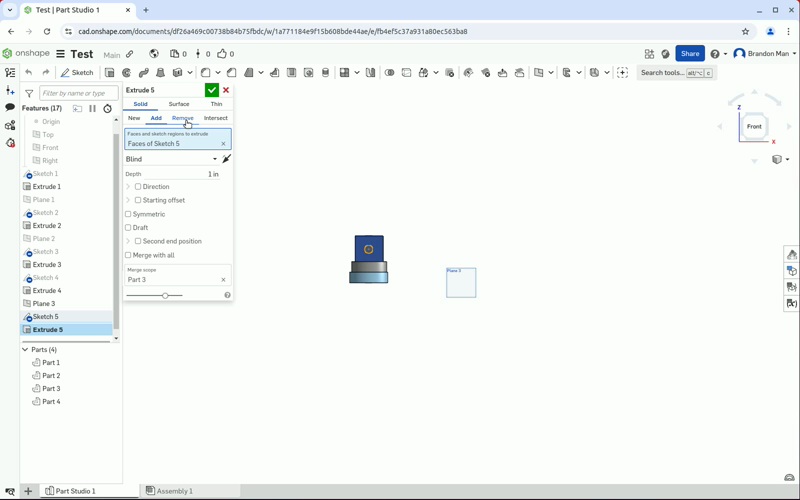
click(186, 120)
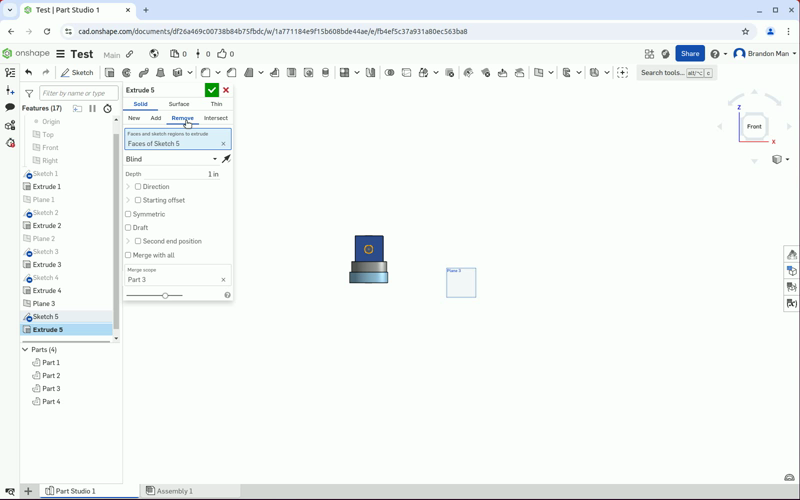
key(tab, 4)
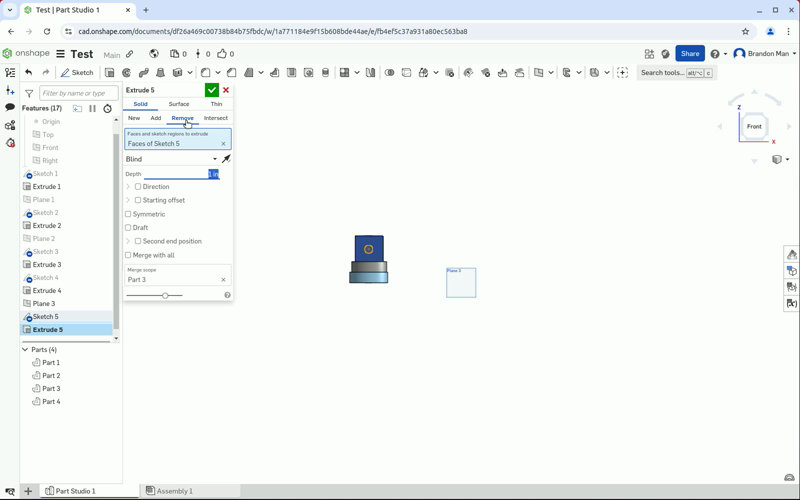
text(17.331)
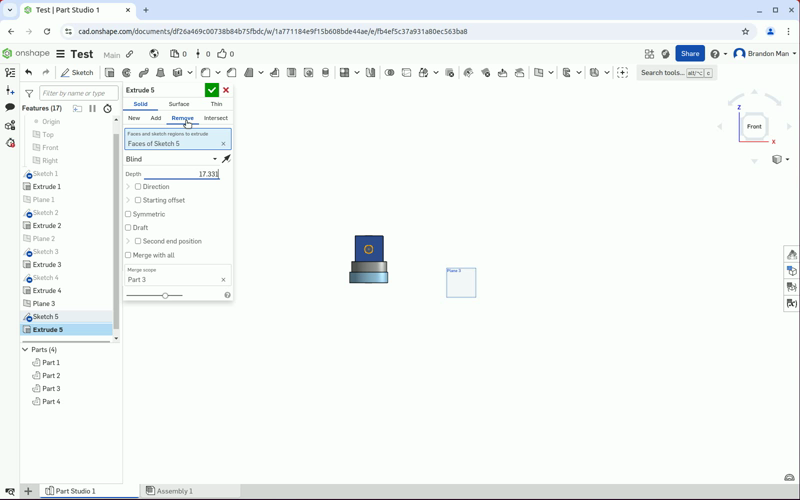
key(tab, 6)
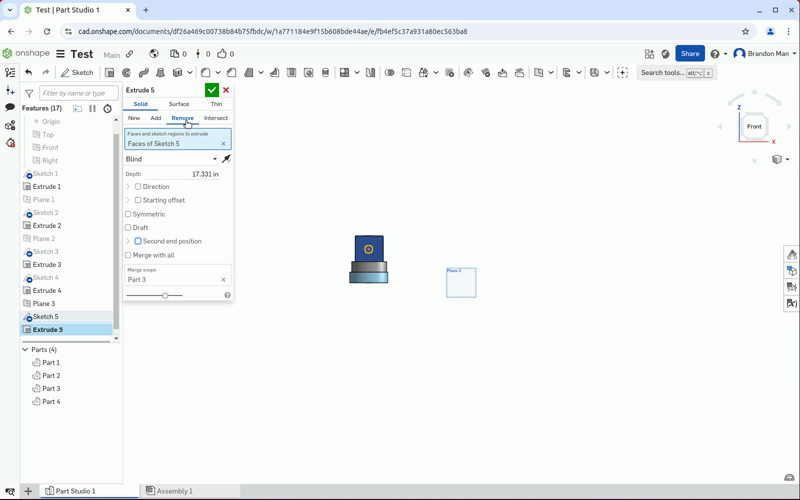
key(space)
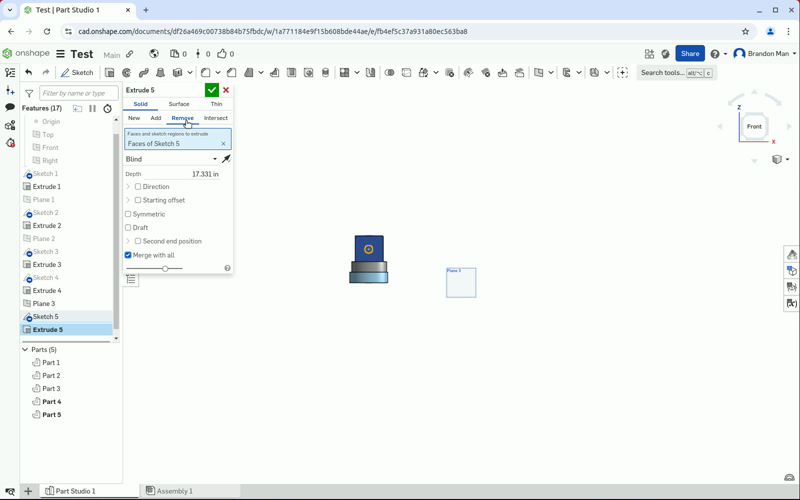
key(enter)
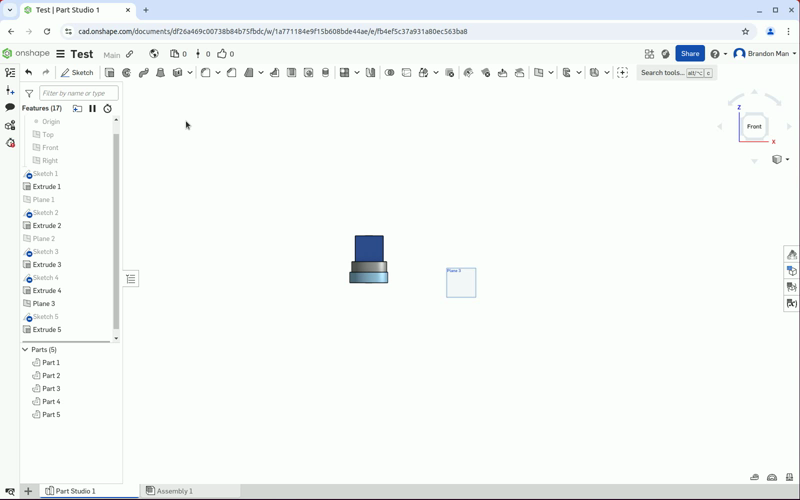
key(shift+h)
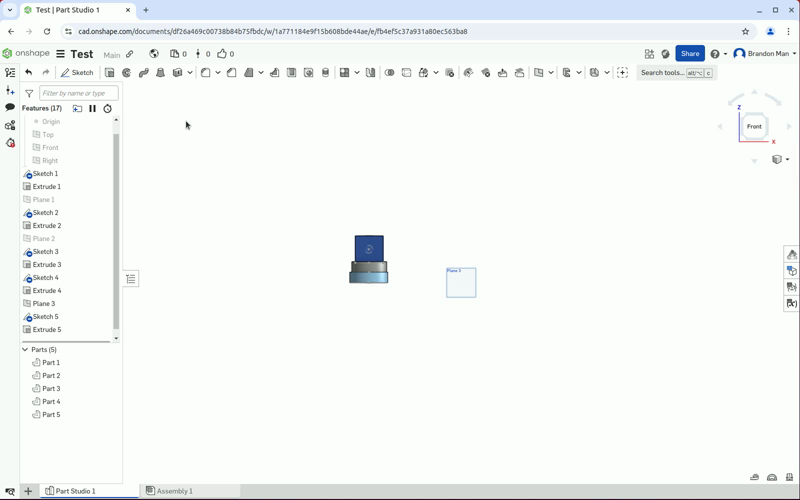
key(shift+h)
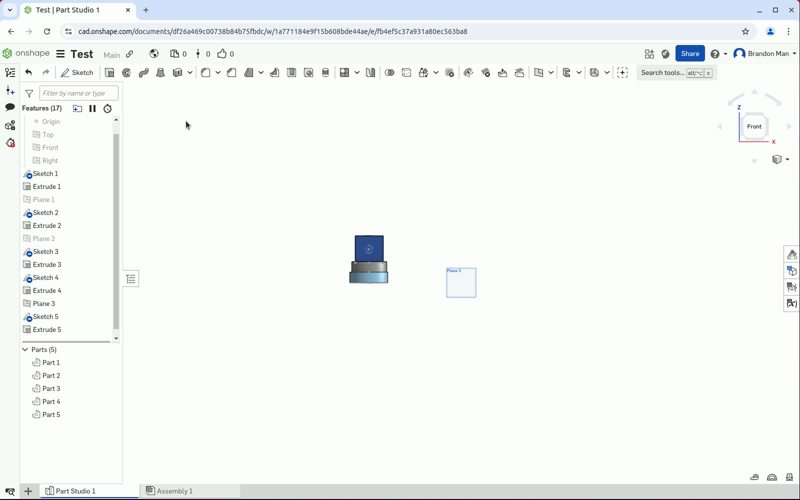
key(shift+7)
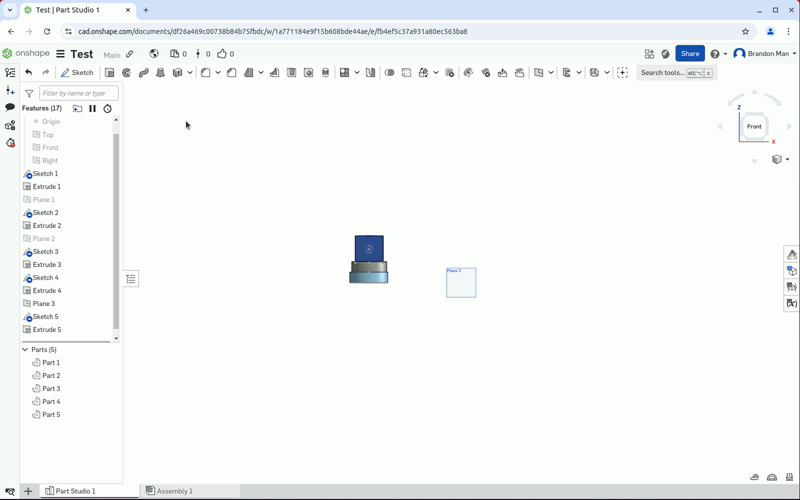
key(left, 2)
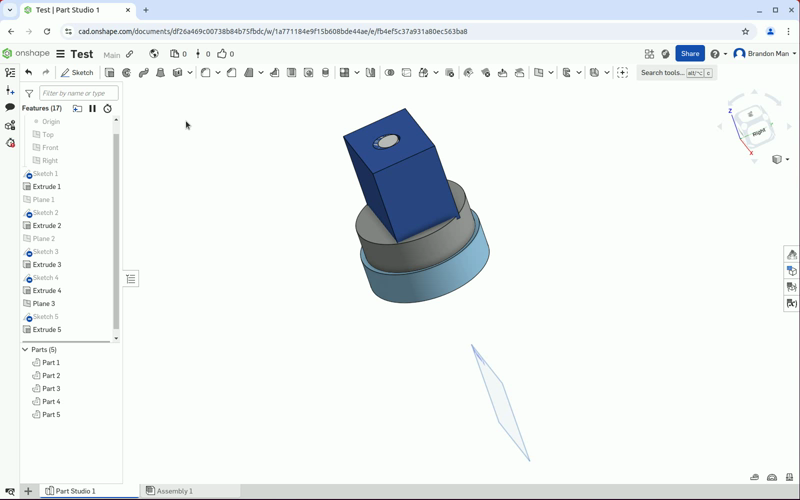
key(down, 2)
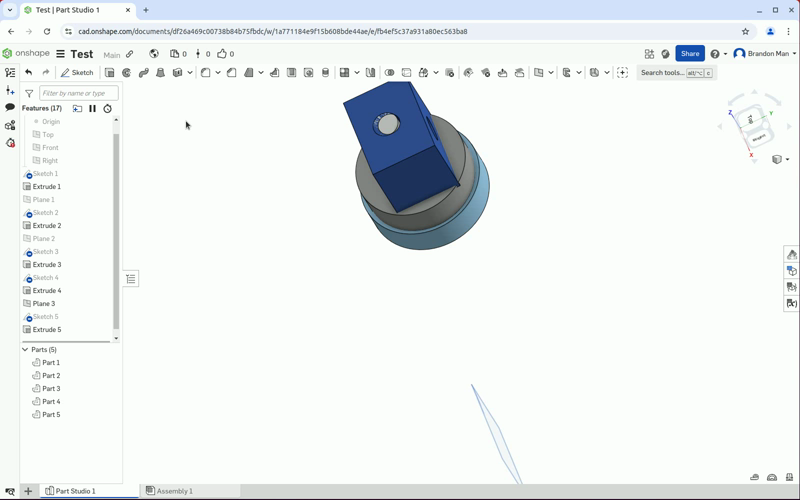
key(up, 2)
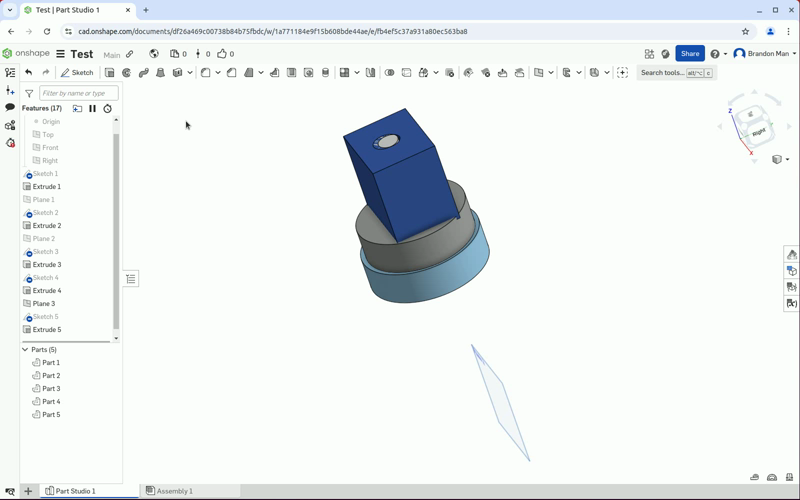
key(right, 2)
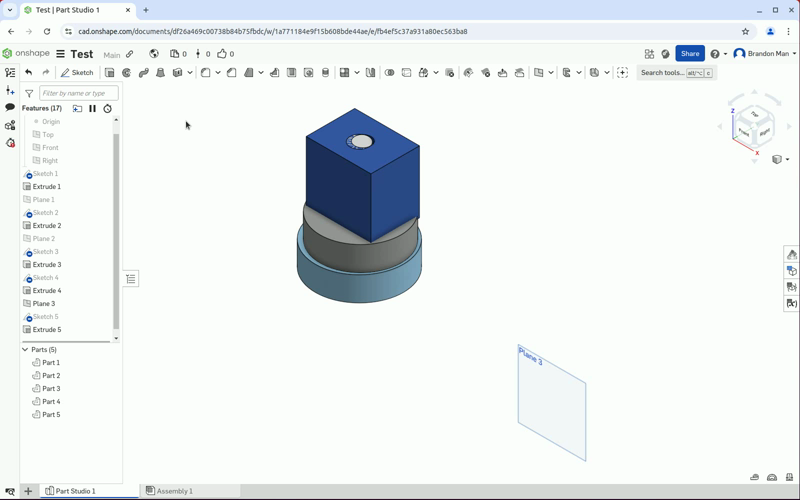
mouse_move(69, 176)
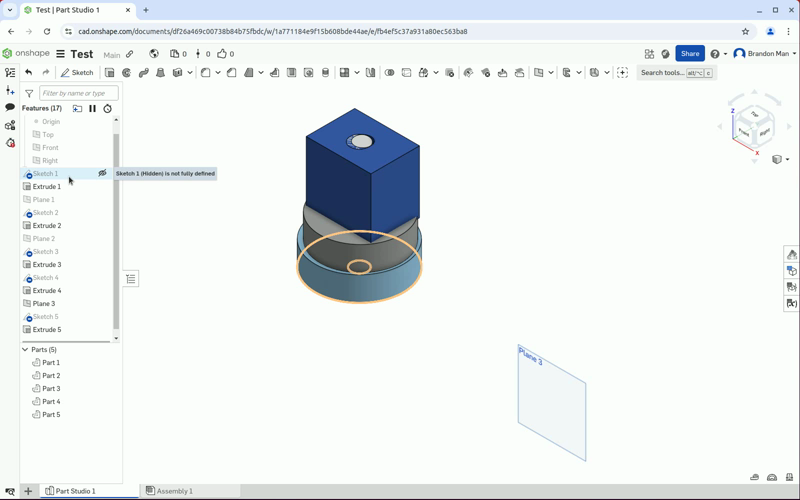
click(69, 176)